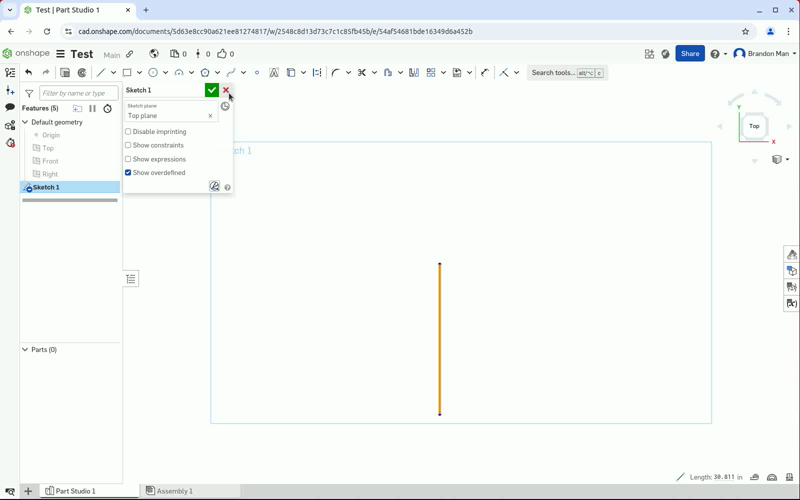
key(shift+h)
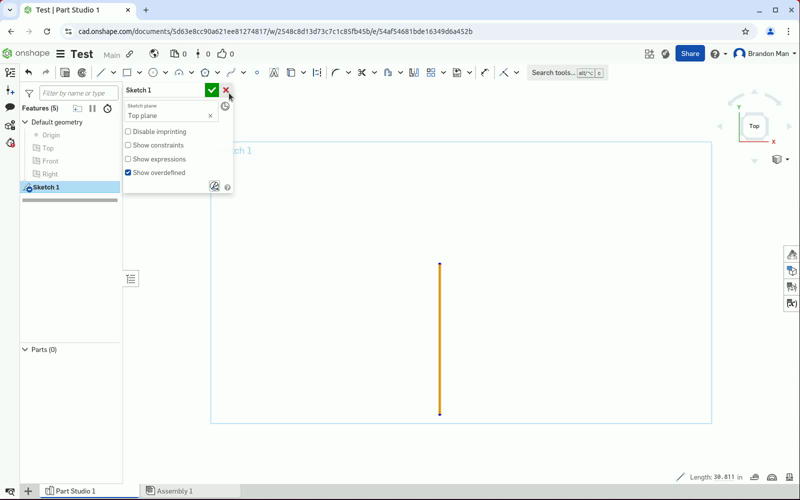
key(shift+s)
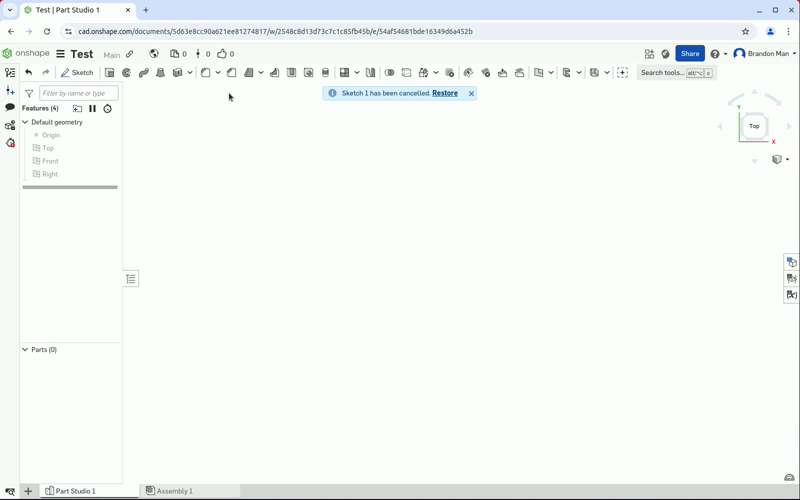
mouse_move(73, 150)
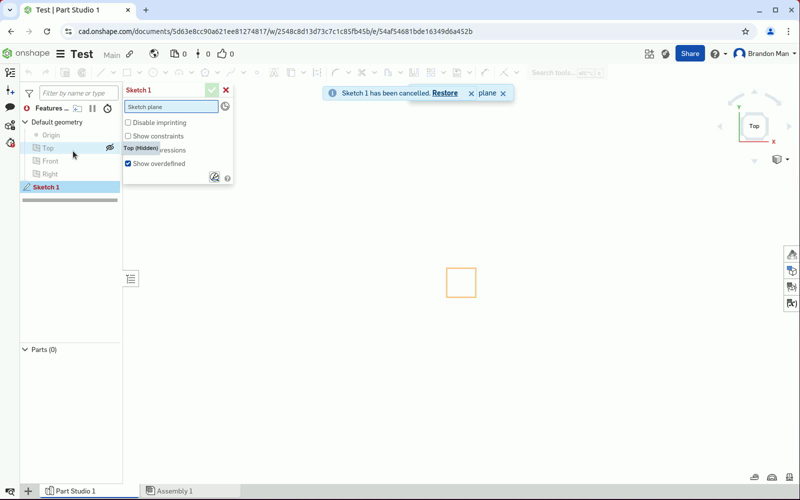
click(73, 150)
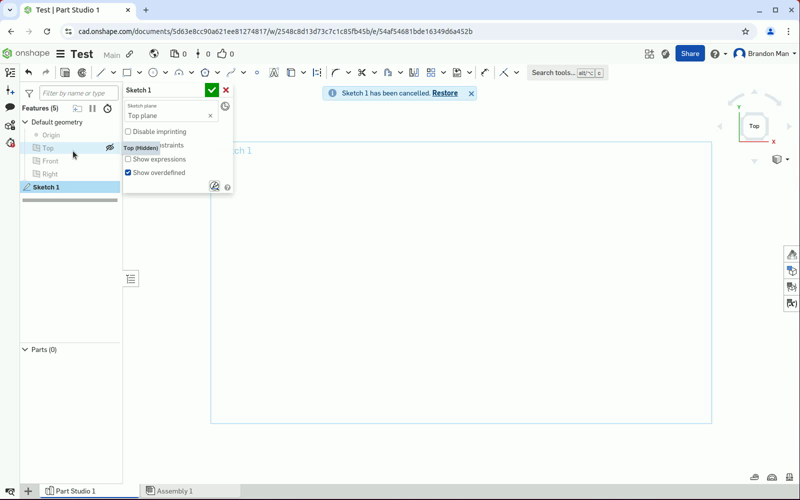
mouse_move(73, 352)
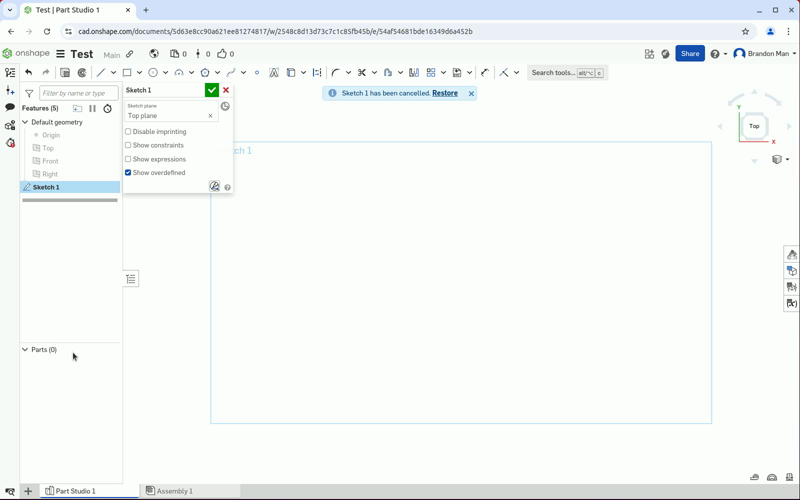
key(y)
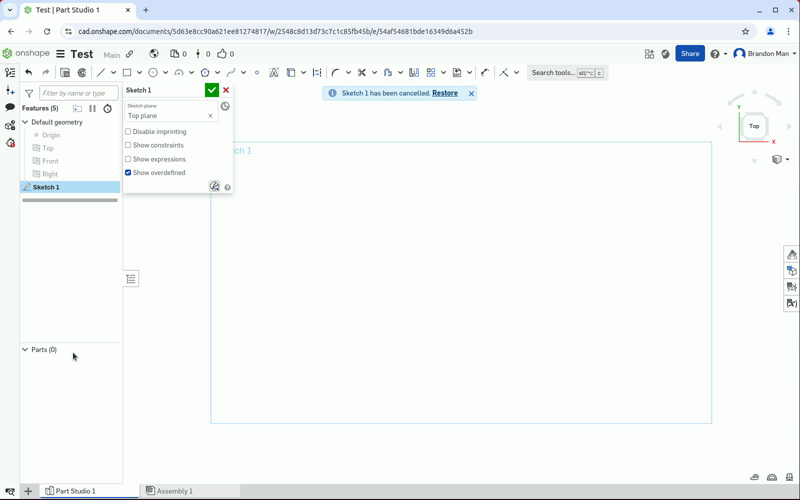
key(l)
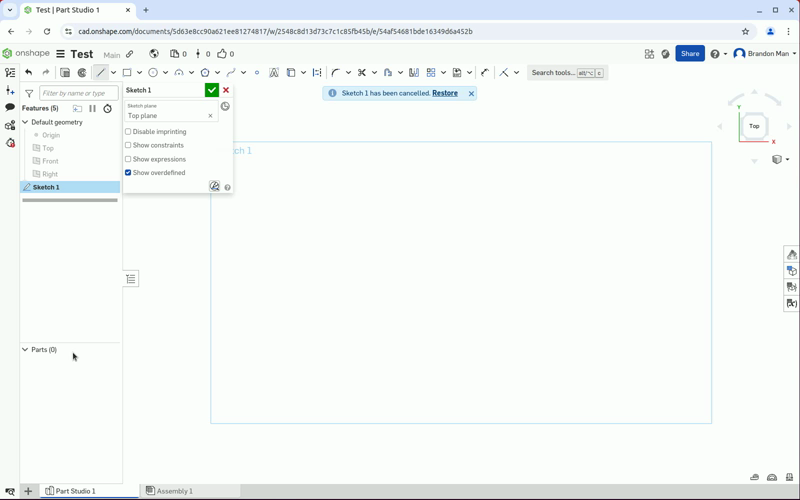
key_down(shift)
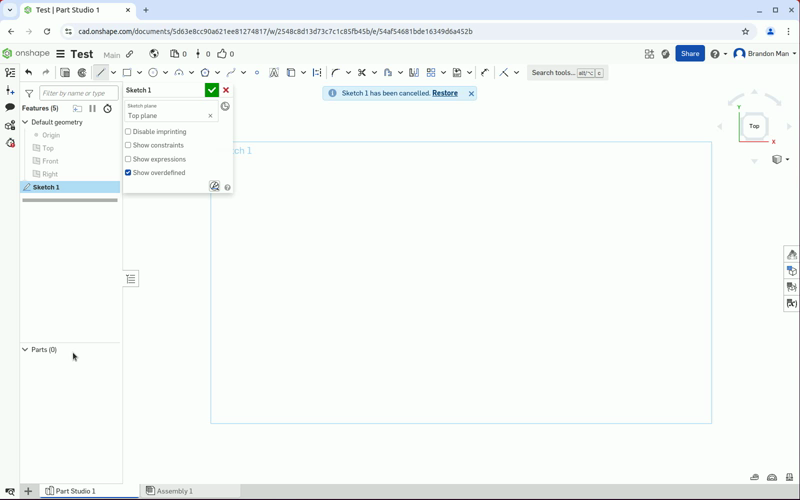
mouse_move(390, 353)
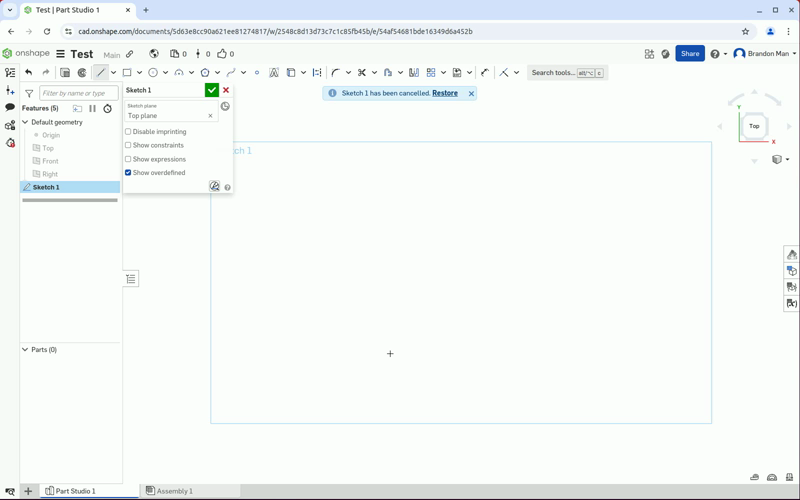
click(390, 353)
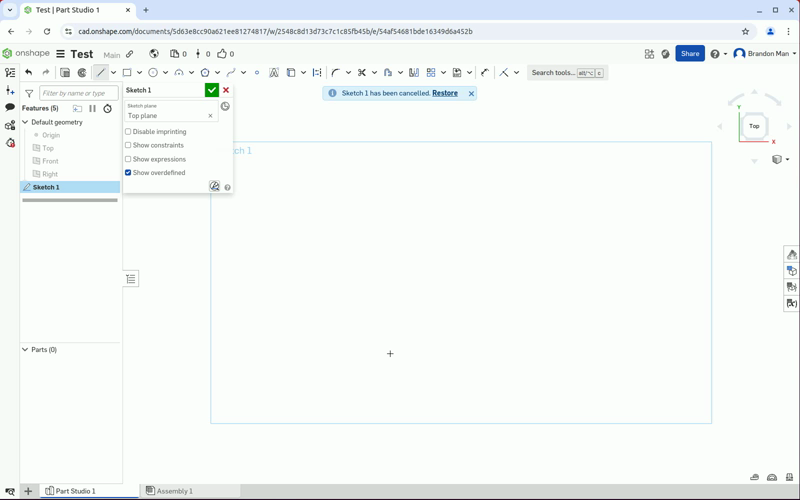
key_up(shift)
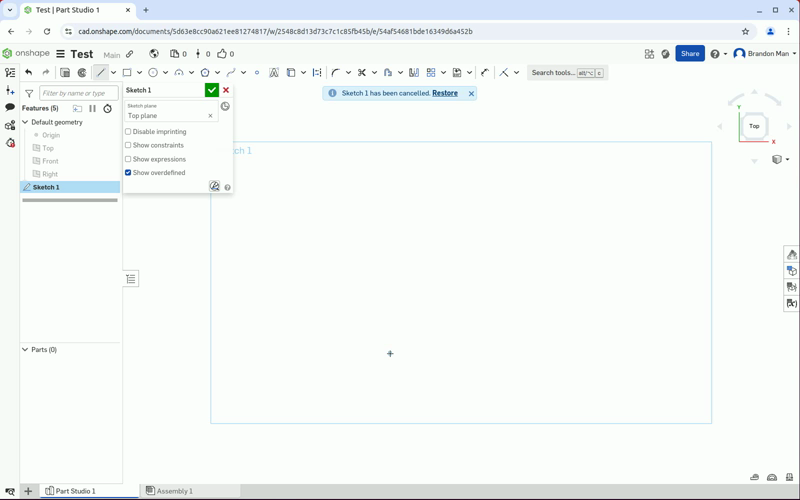
key_down(shift)
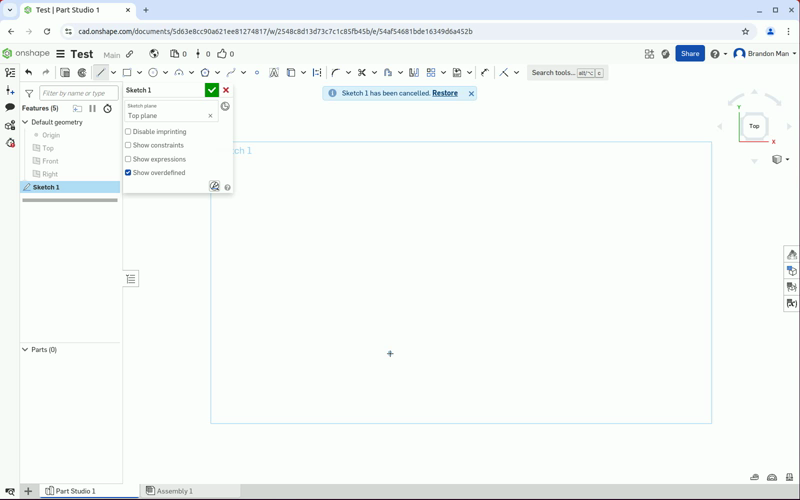
mouse_move(530, 353)
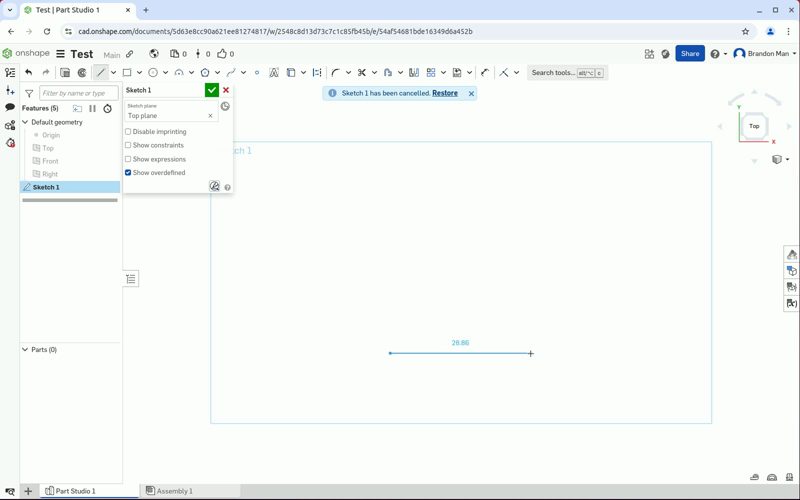
click(530, 353)
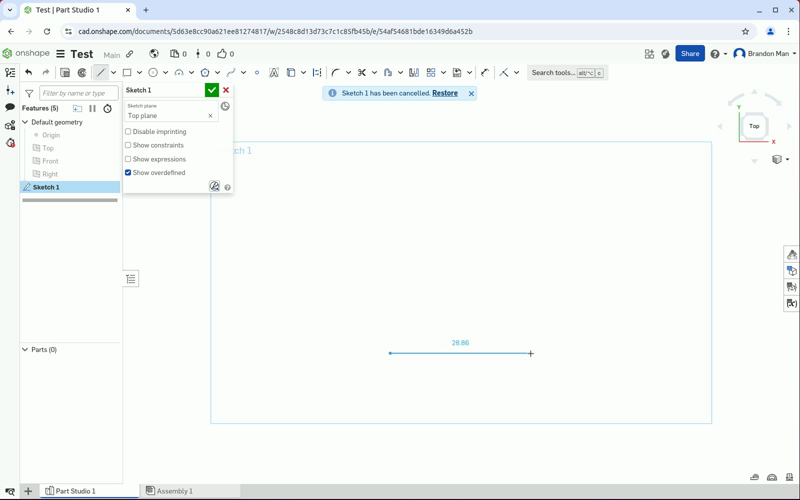
key_up(shift)
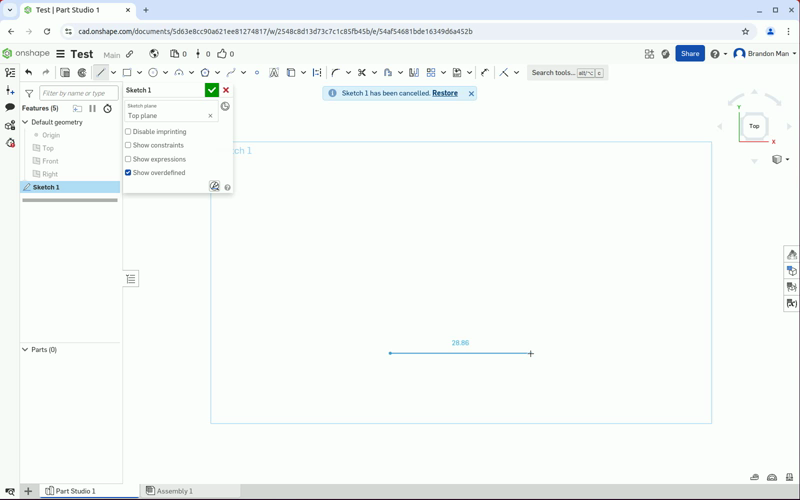
key_down(shift)
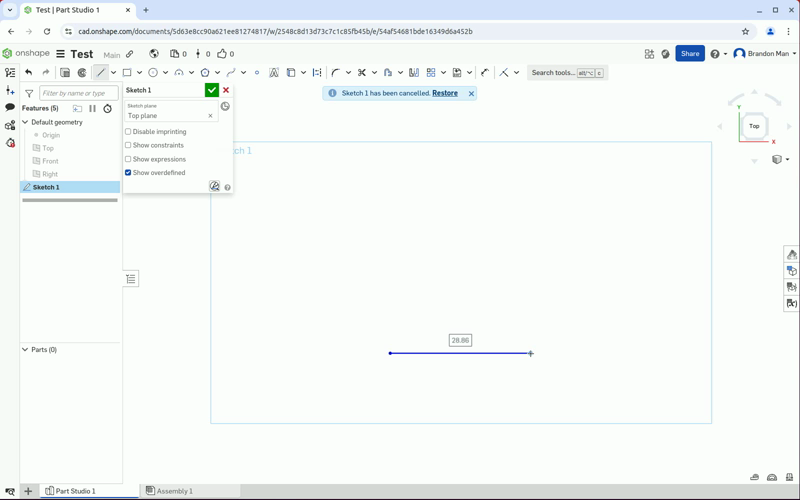
mouse_move(530, 213)
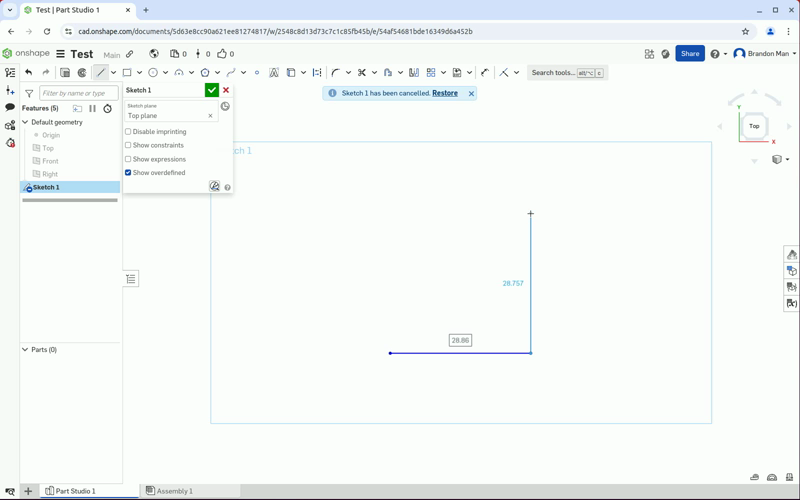
click(530, 213)
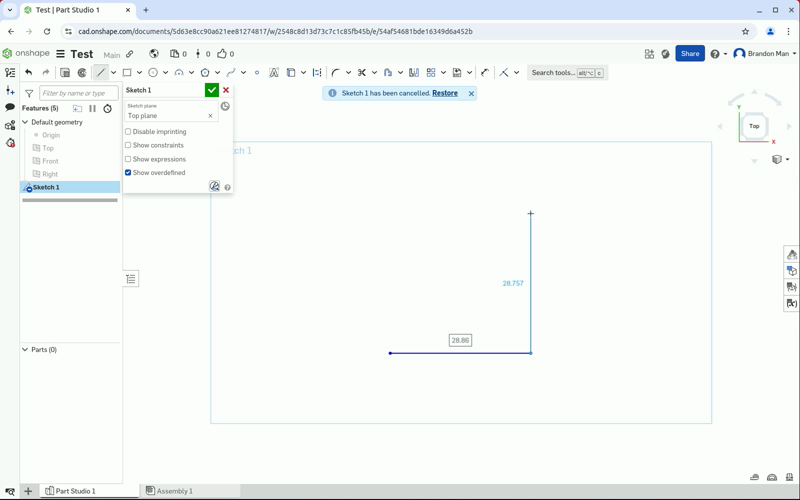
key_up(shift)
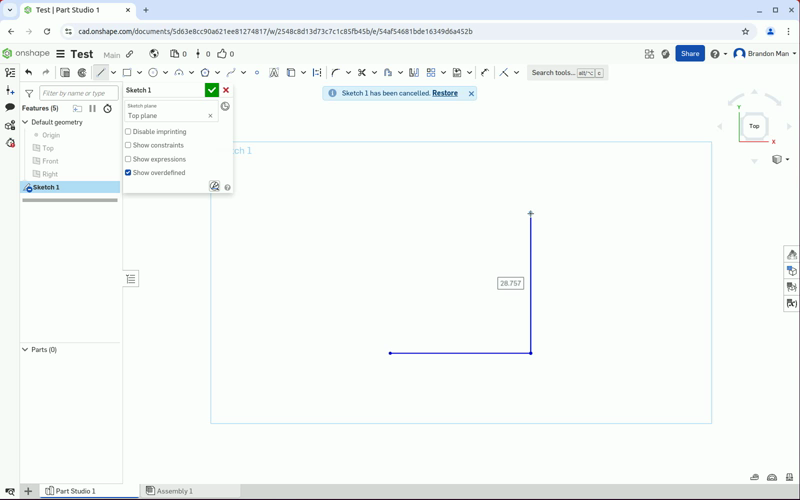
key_down(shift)
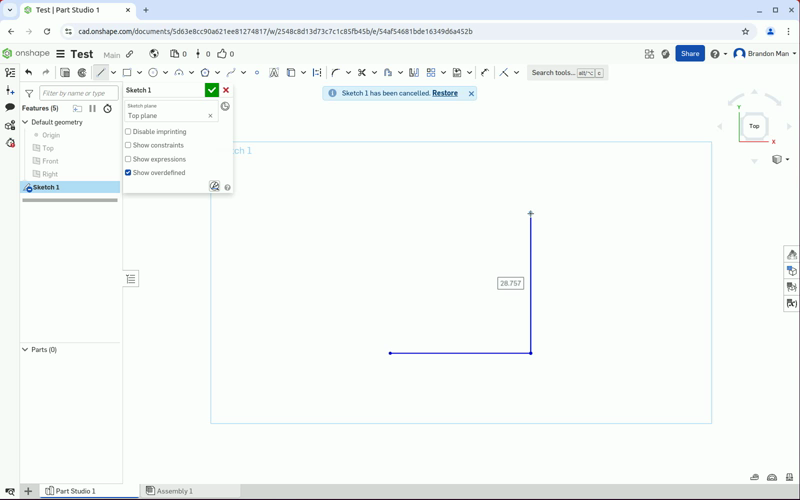
mouse_move(390, 213)
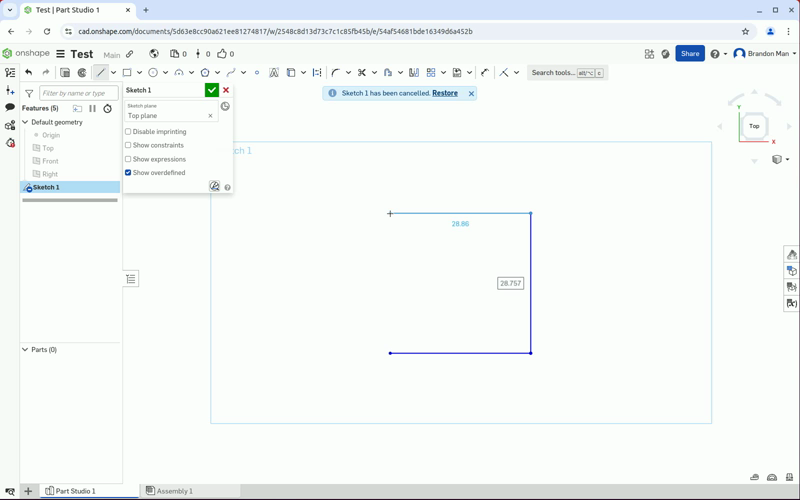
click(390, 213)
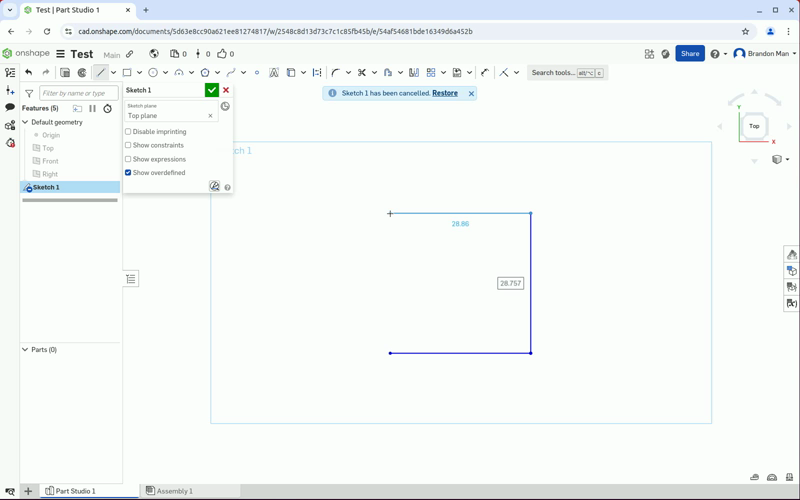
key_up(shift)
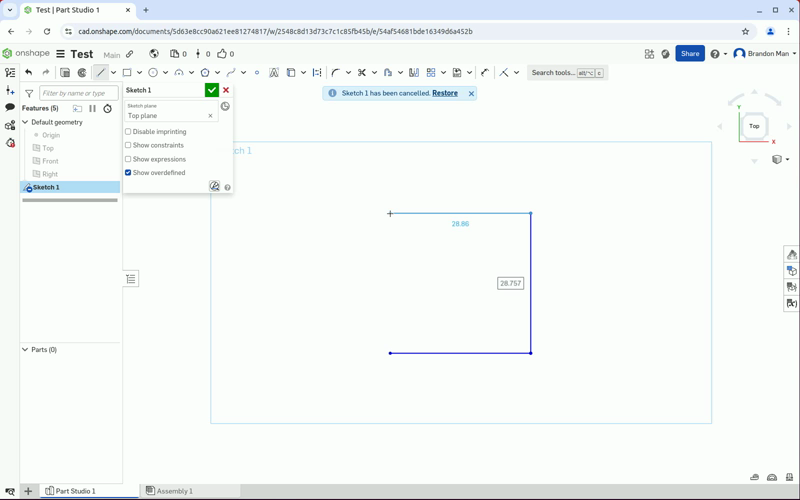
key_down(shift)
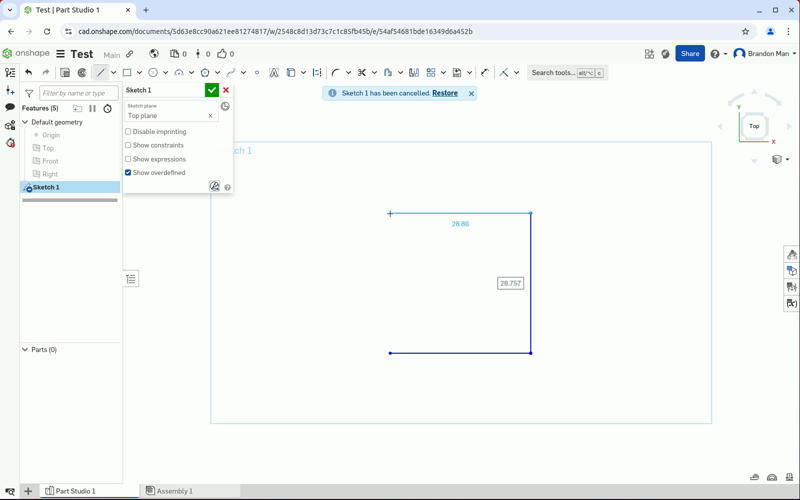
mouse_move(390, 353)
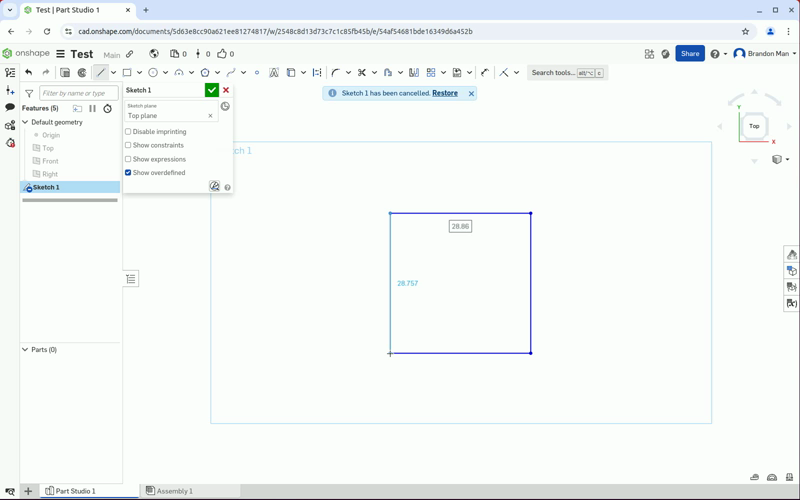
key_up(shift)
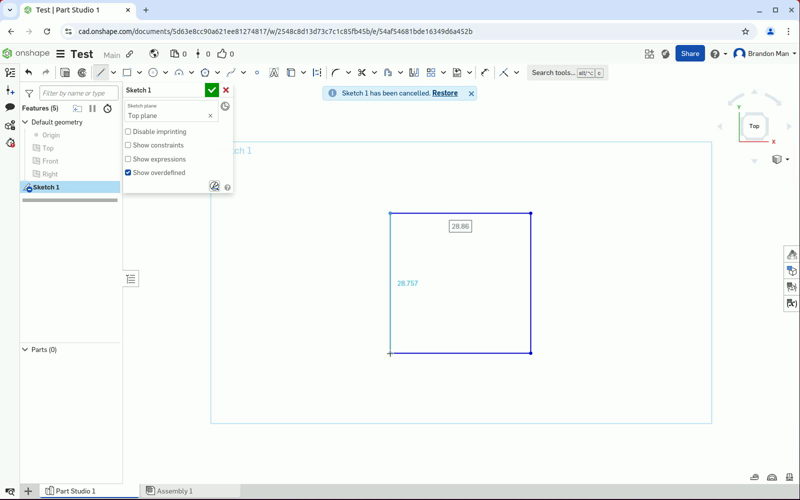
click(390, 353)
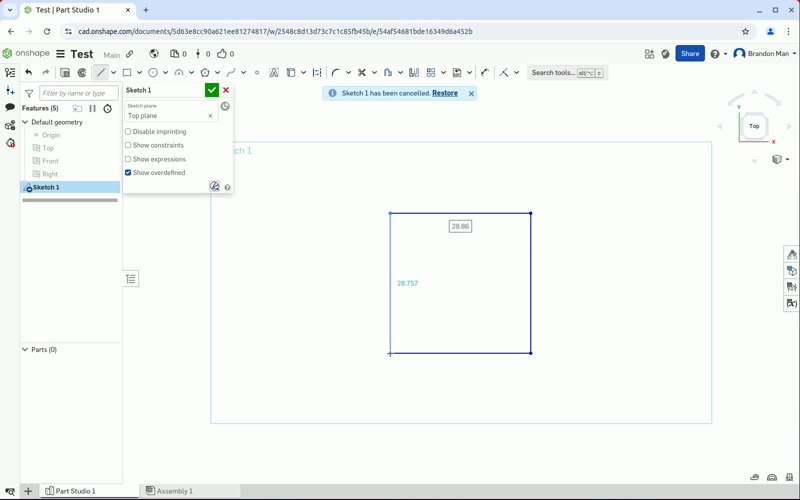
key(esc)
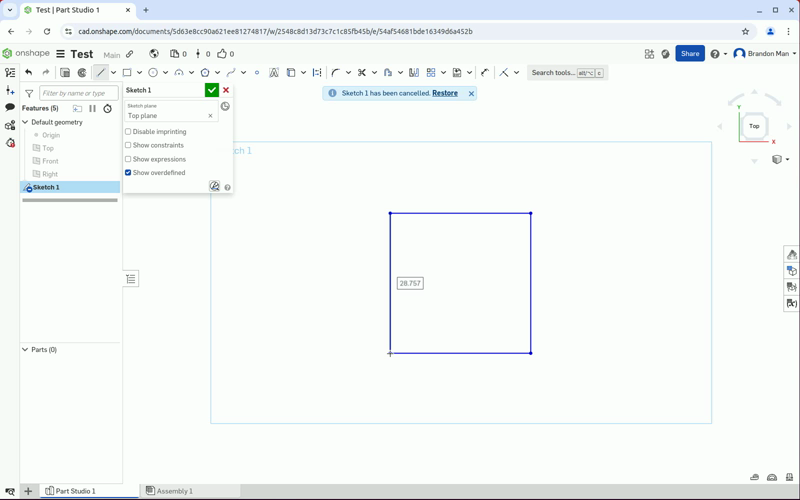
key(c)
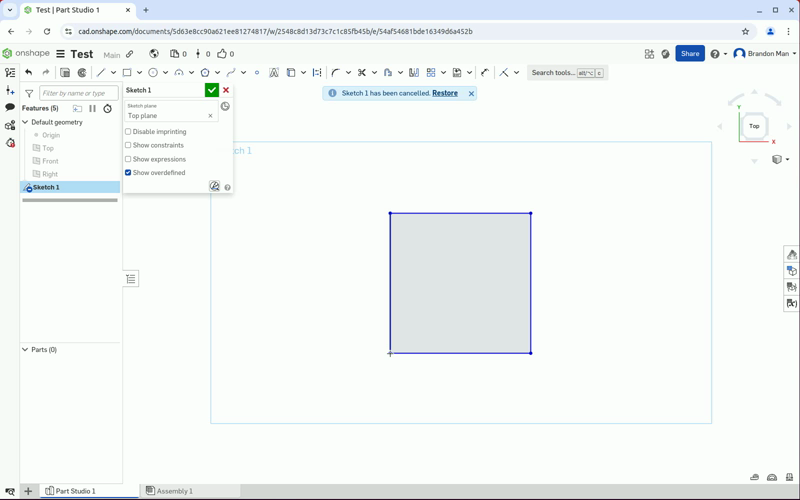
key_down(shift)
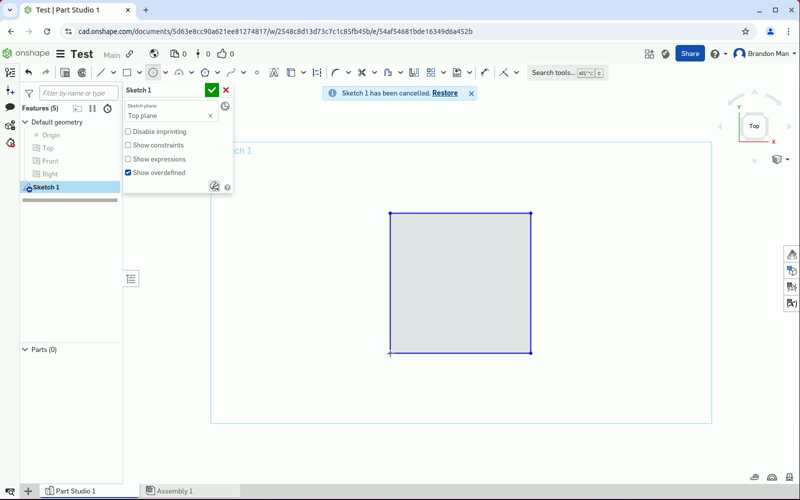
mouse_move(495, 317)
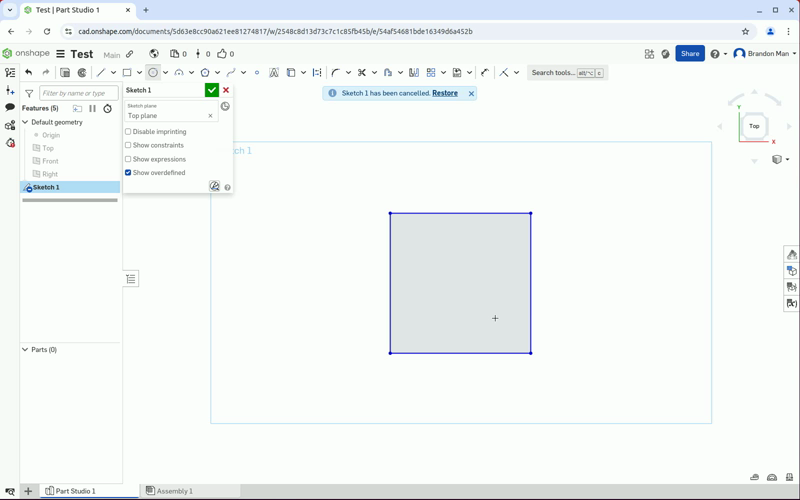
click(495, 317)
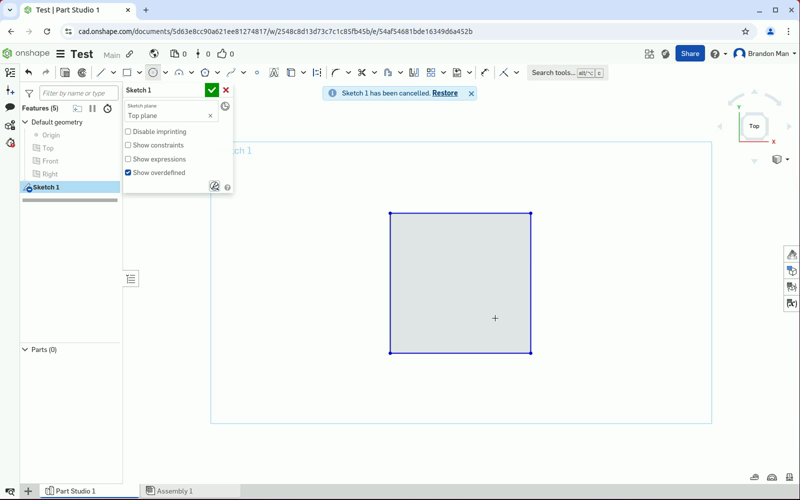
key_up(shift)
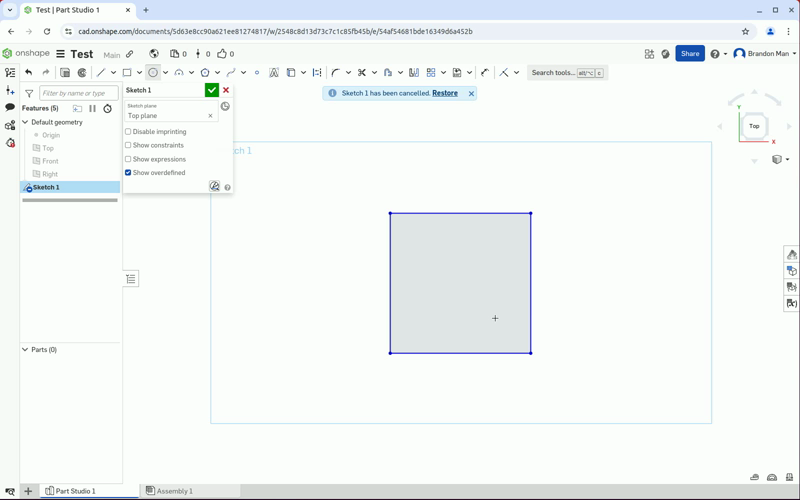
mouse_move(510, 317)
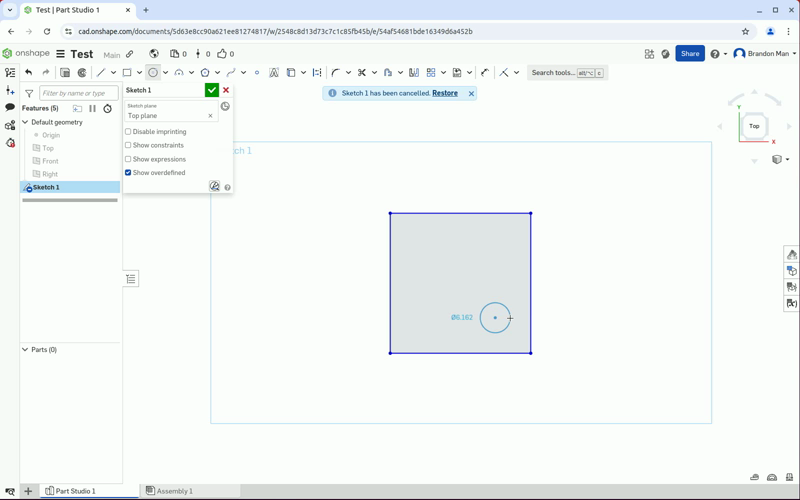
click(510, 317)
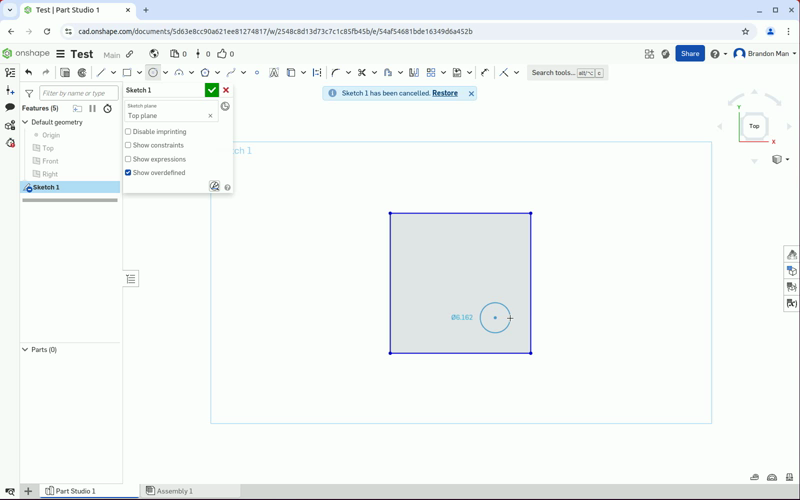
key(esc)
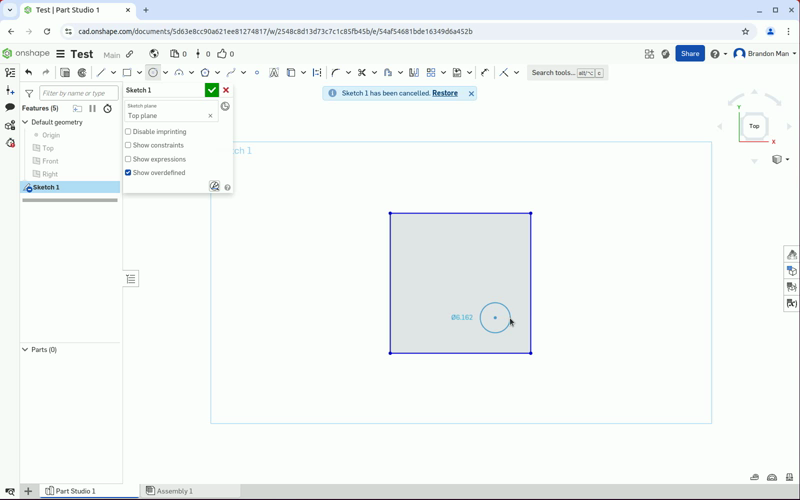
key(c)
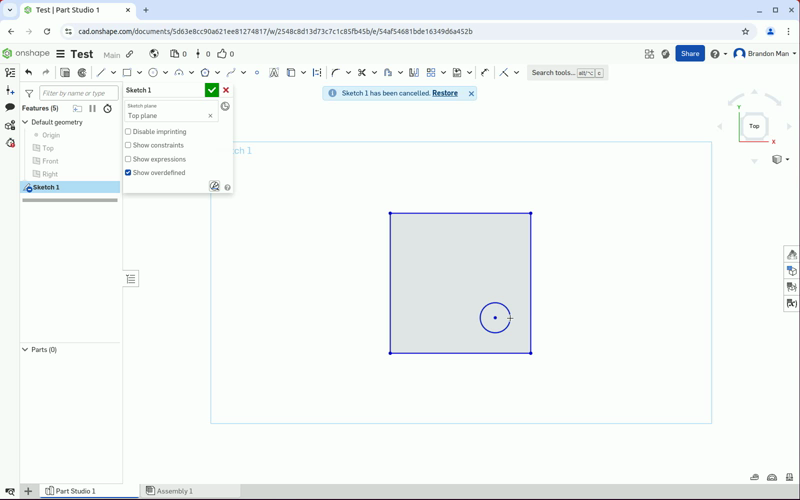
key_down(shift)
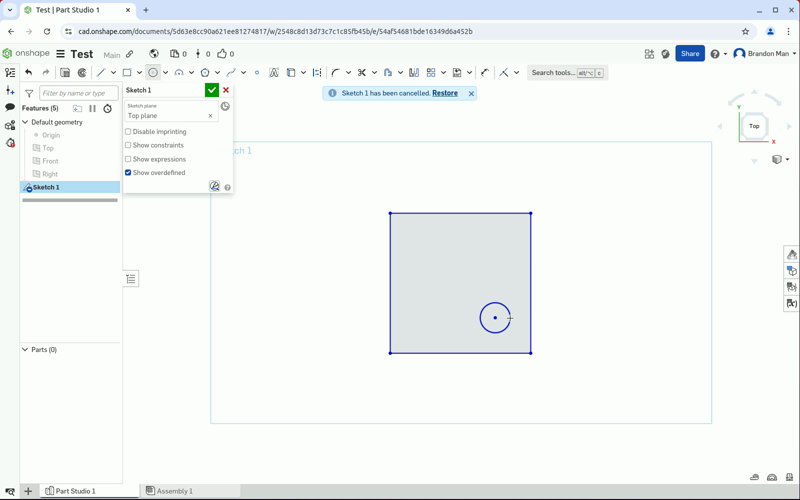
mouse_move(495, 248)
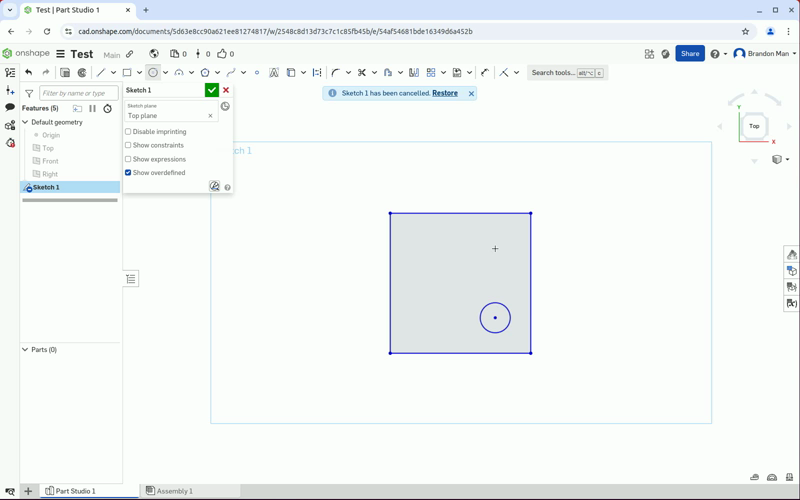
click(495, 248)
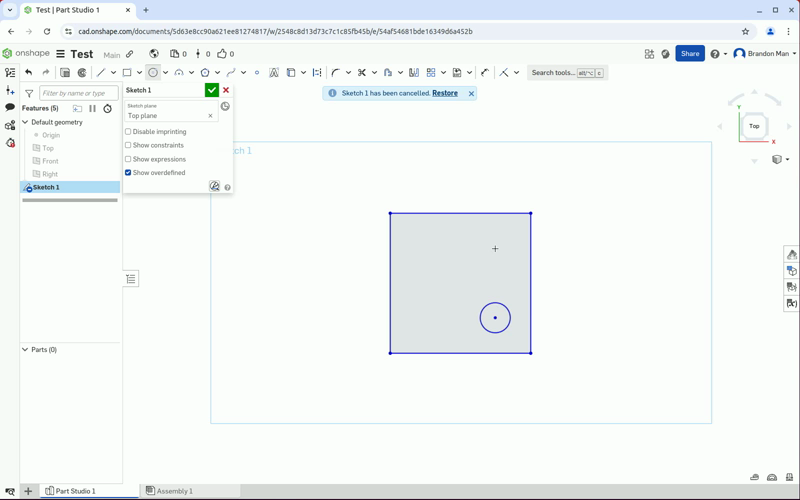
key_up(shift)
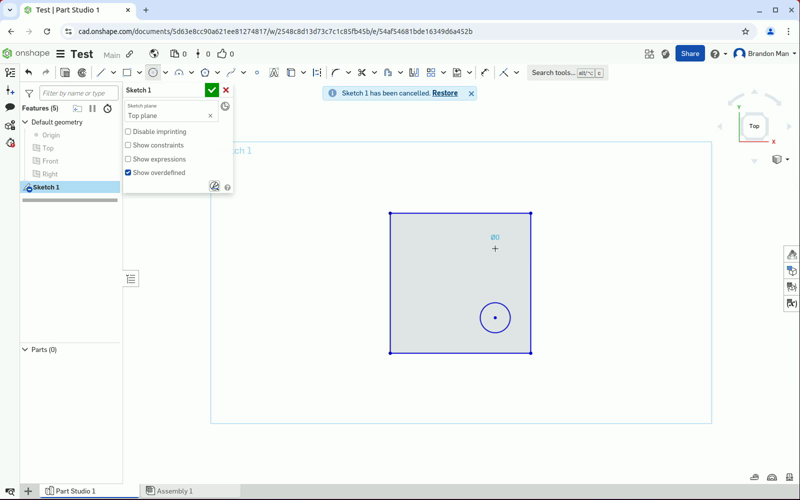
mouse_move(510, 248)
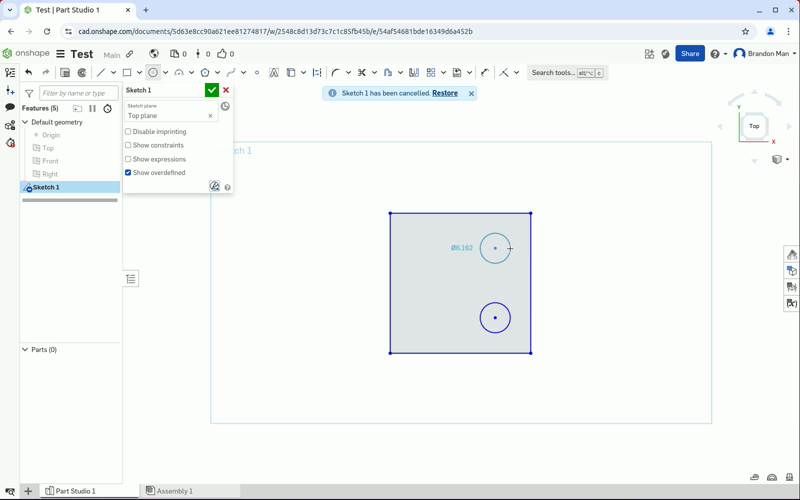
click(510, 248)
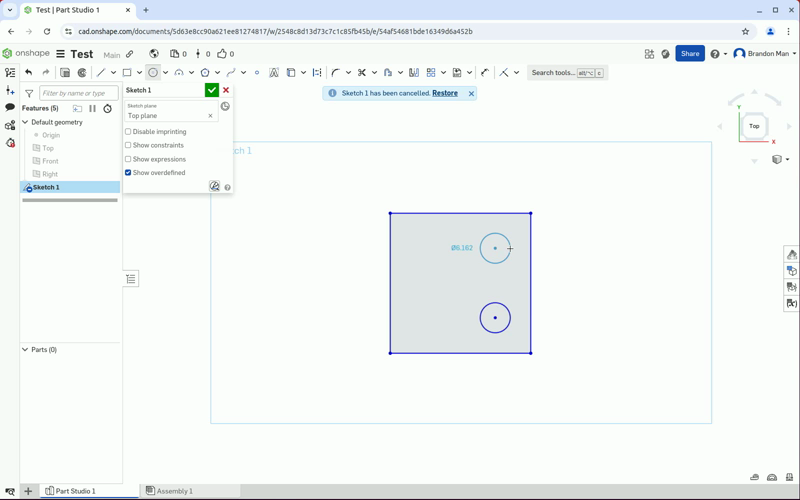
key(esc)
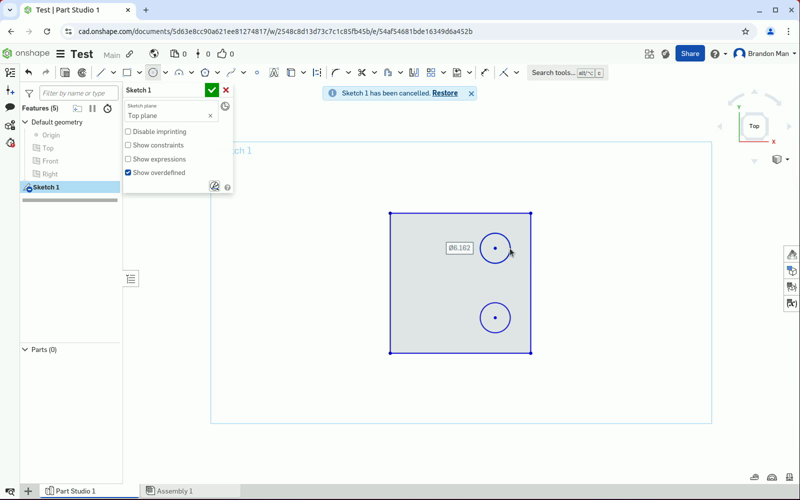
mouse_move(410, 228)
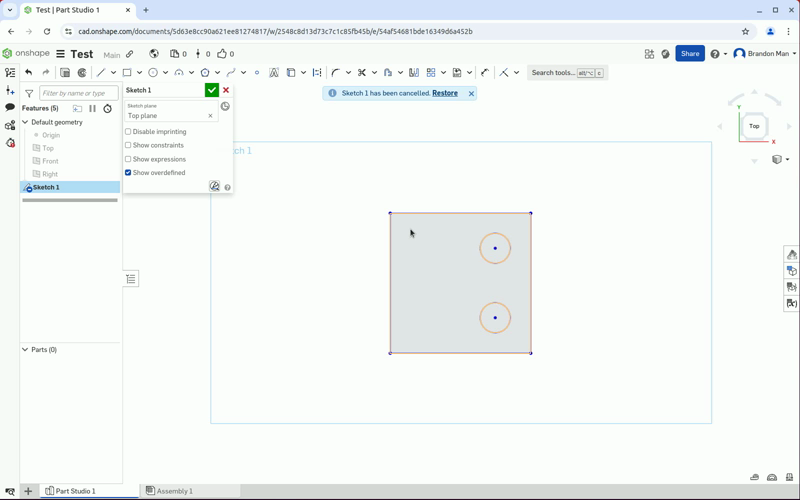
click(410, 228)
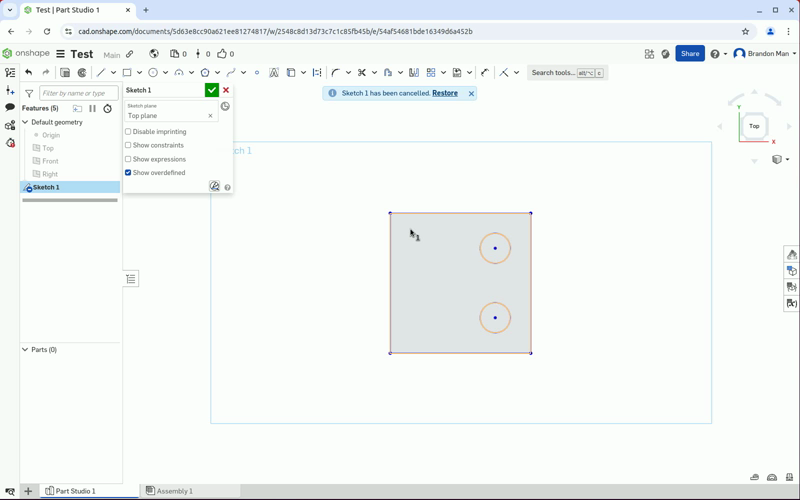
mouse_move(73, 352)
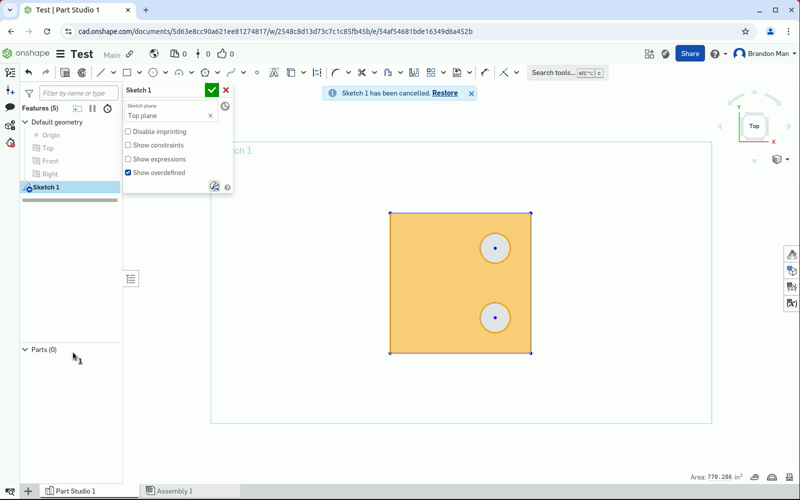
key(shift+y)
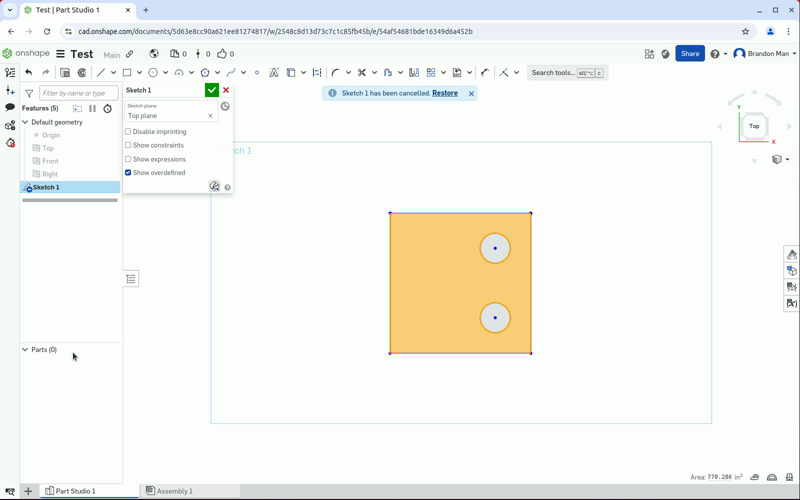
key(shift+e)
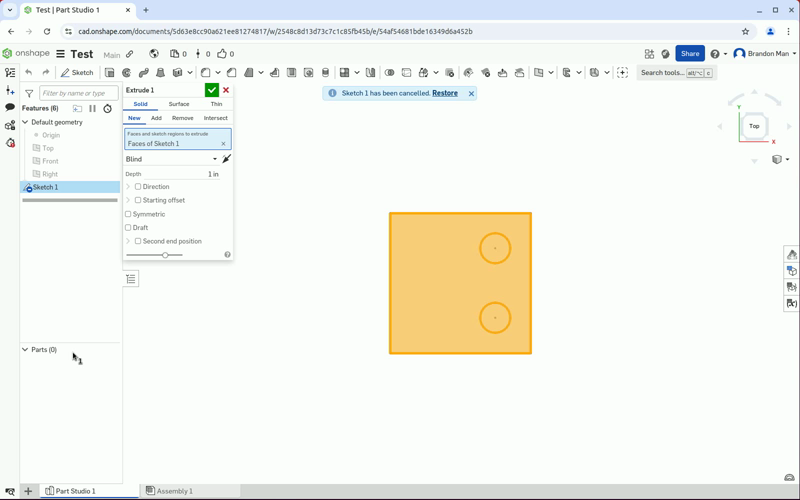
mouse_move(143, 106)
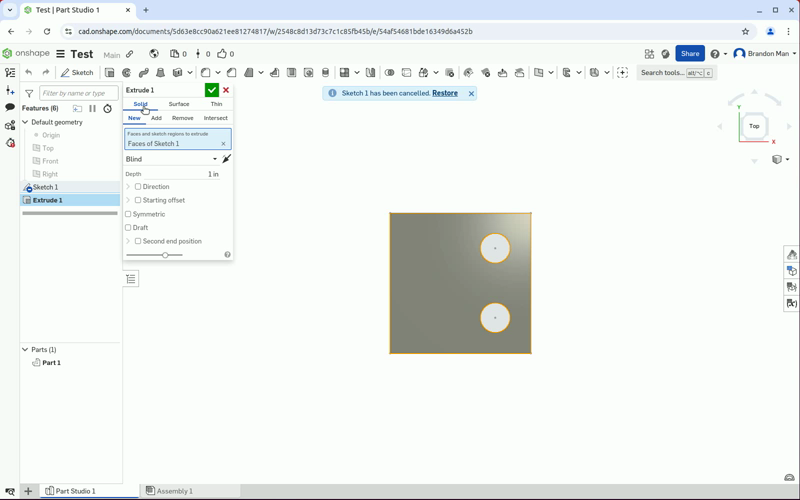
click(143, 106)
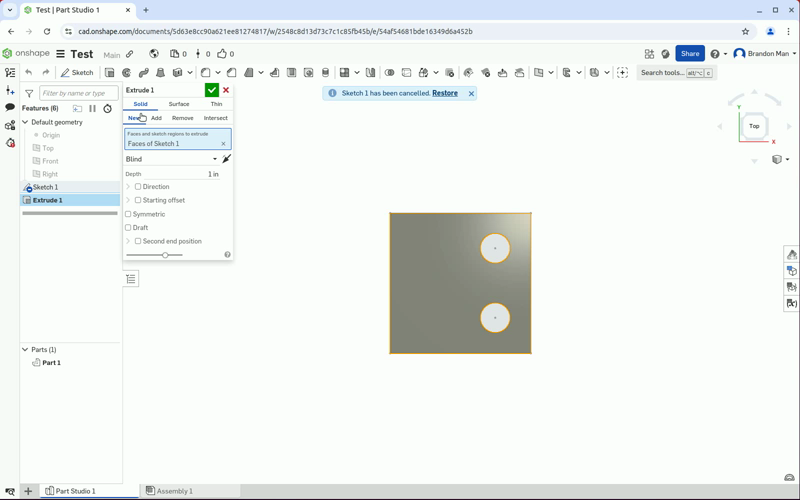
mouse_move(137, 120)
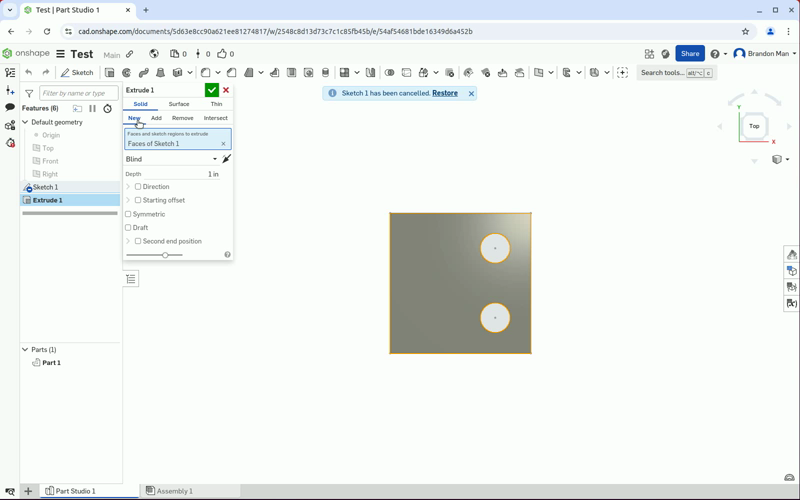
click(137, 120)
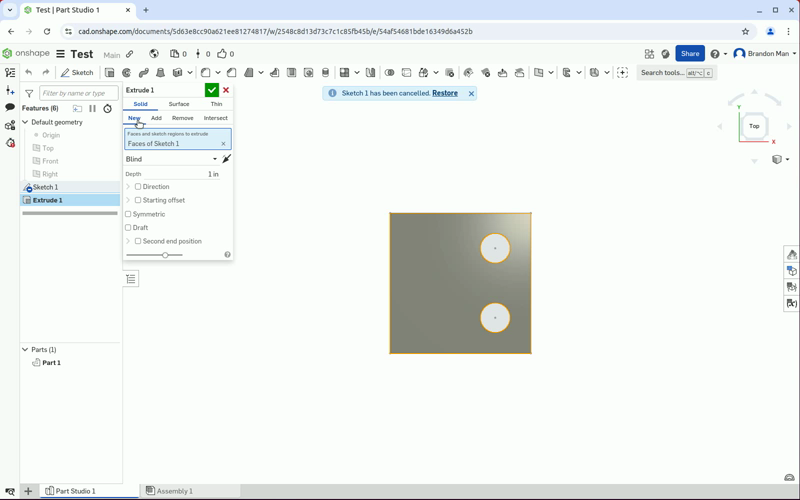
key(tab, 4)
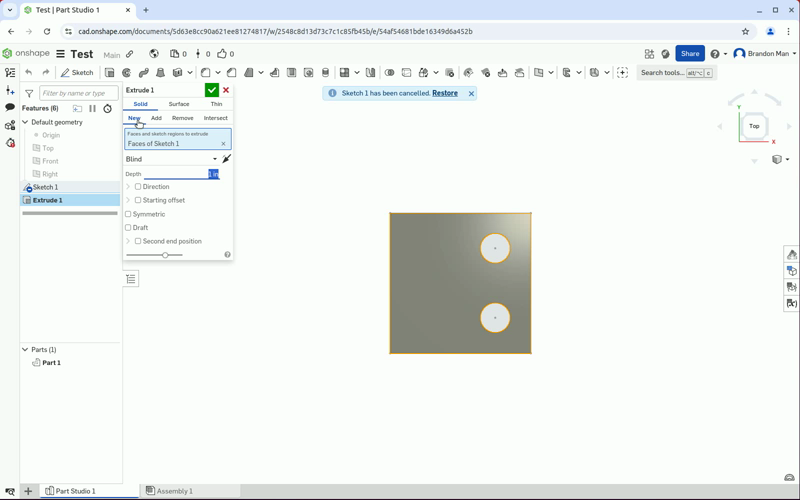
text(5.777)
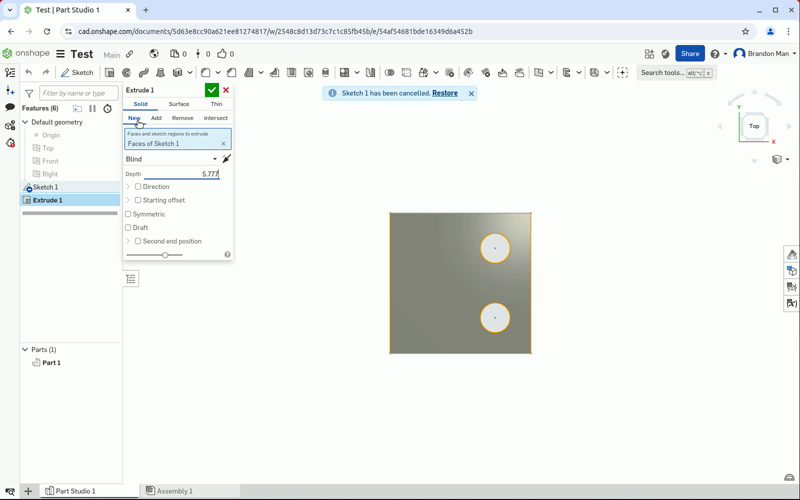
key(enter)
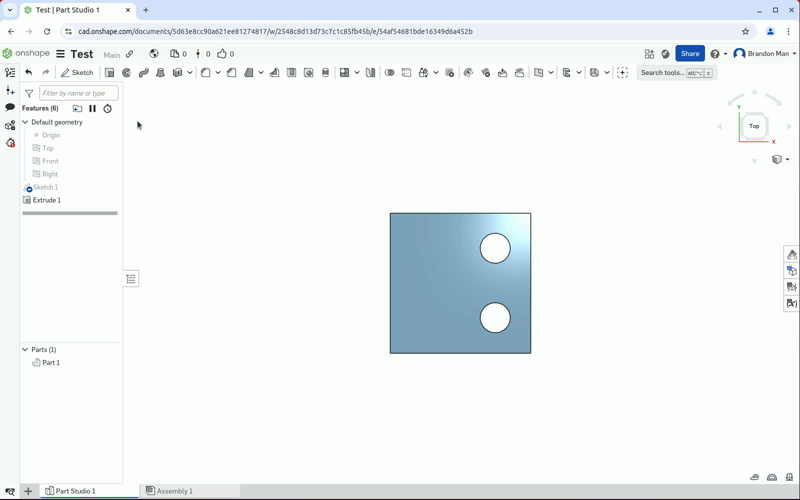
key(shift+h)
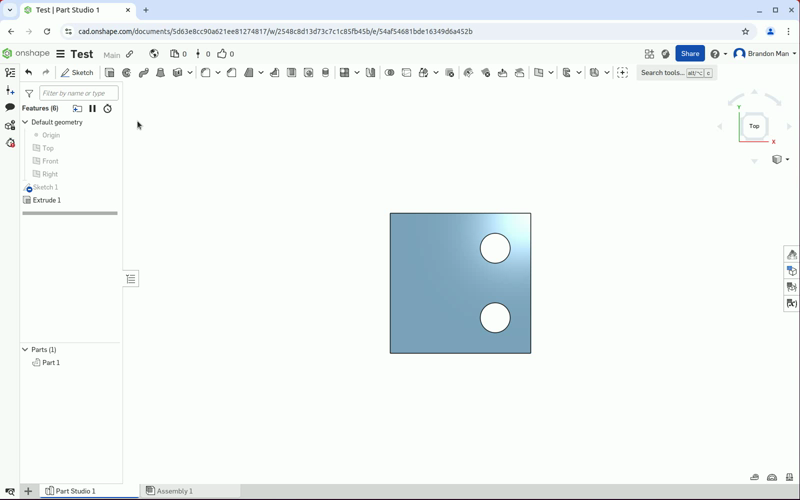
key(shift+h)
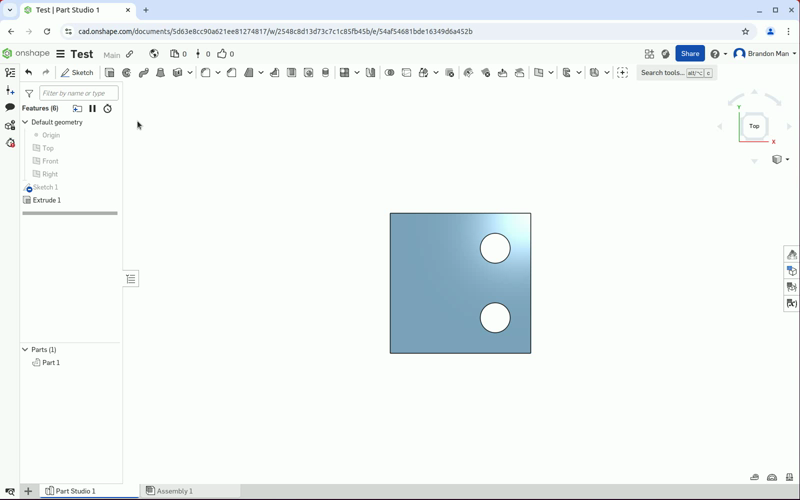
mouse_move(73, 189)
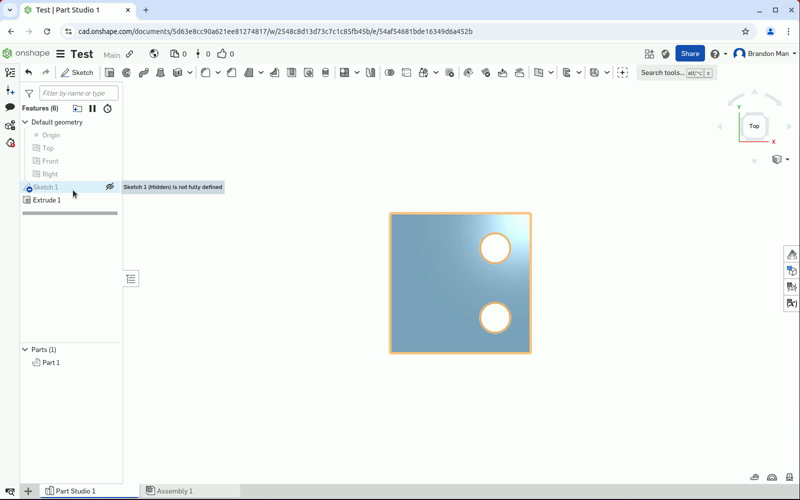
click(73, 189)
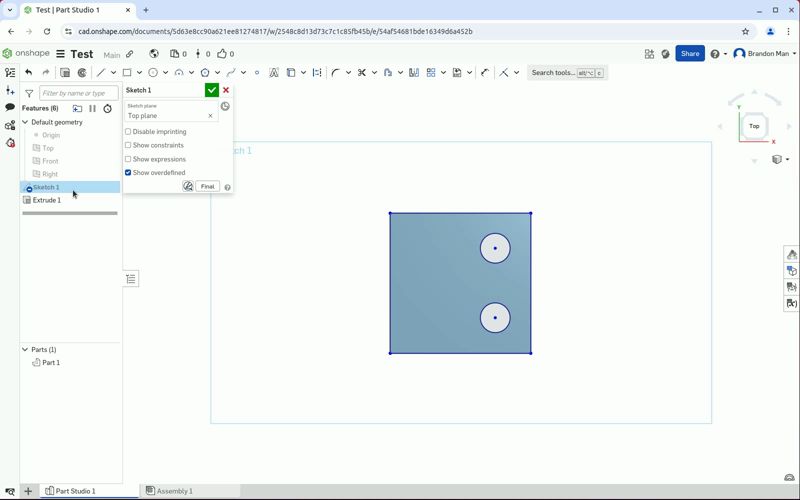
mouse_move(229, 92)
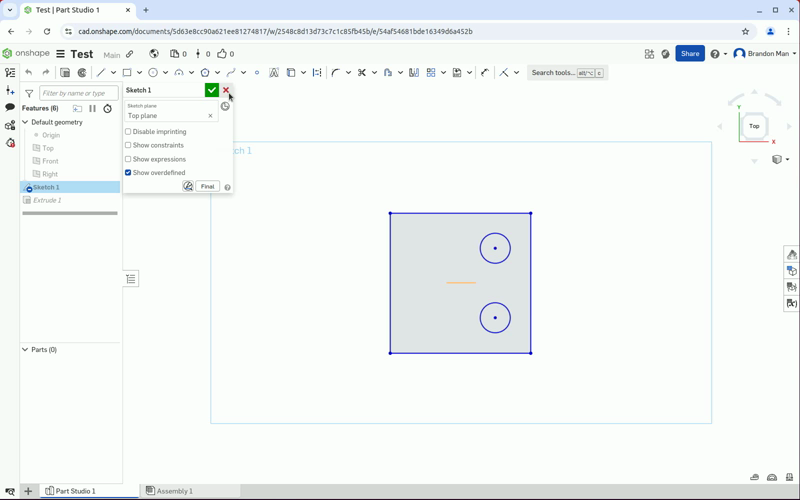
click(229, 92)
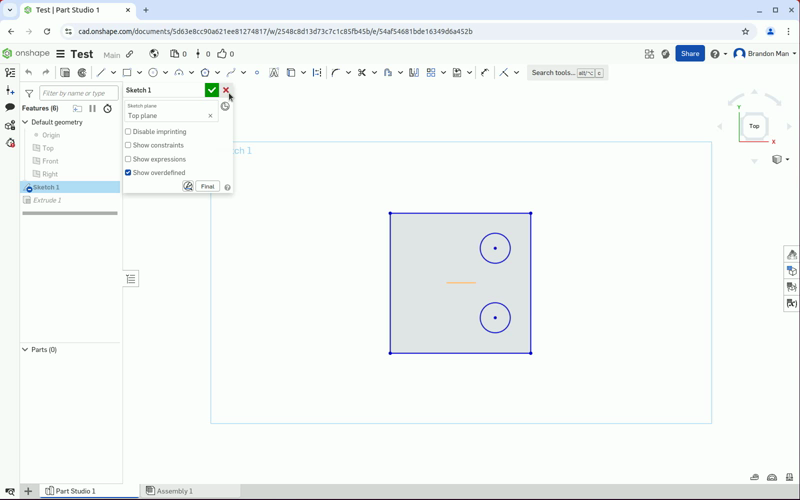
key(shift+s)
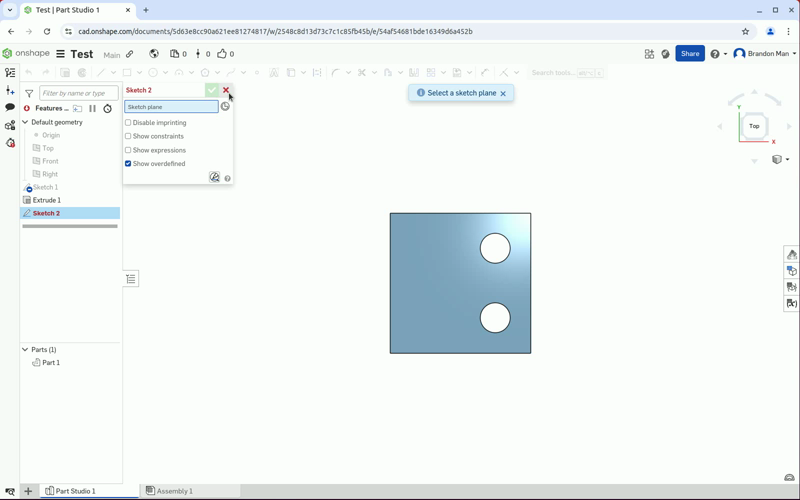
mouse_move(73, 150)
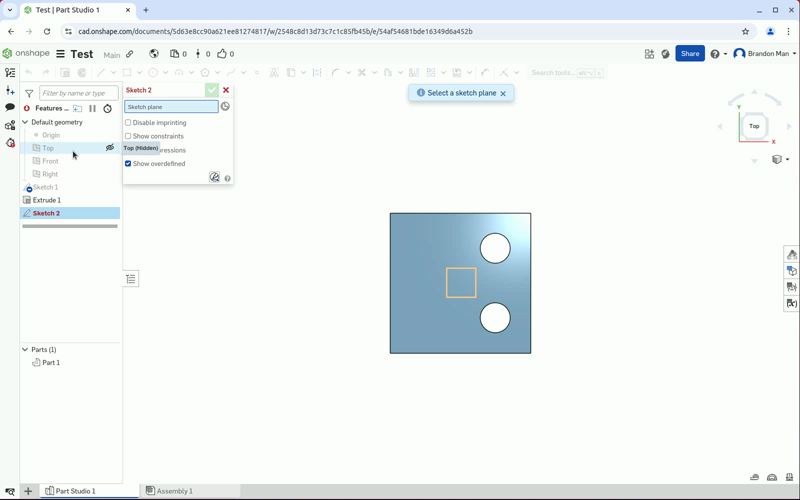
click(73, 150)
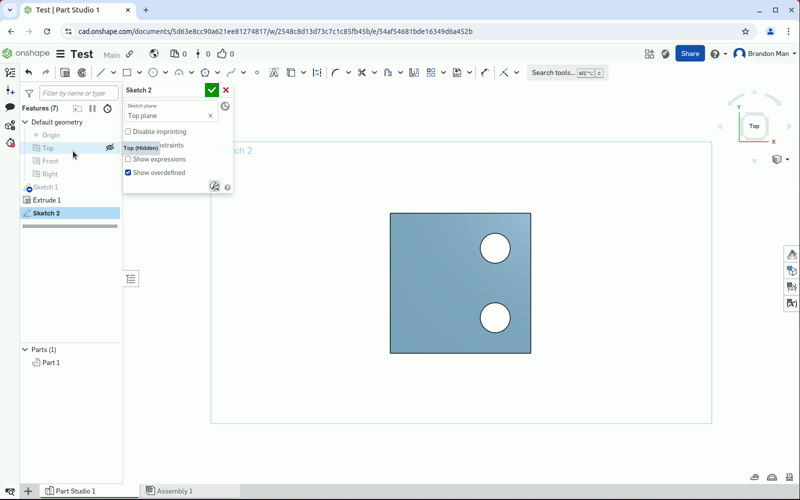
mouse_move(73, 352)
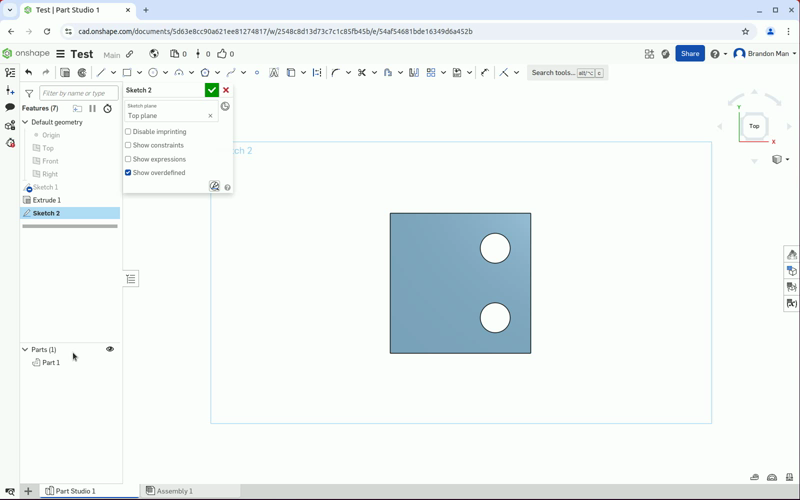
key(y)
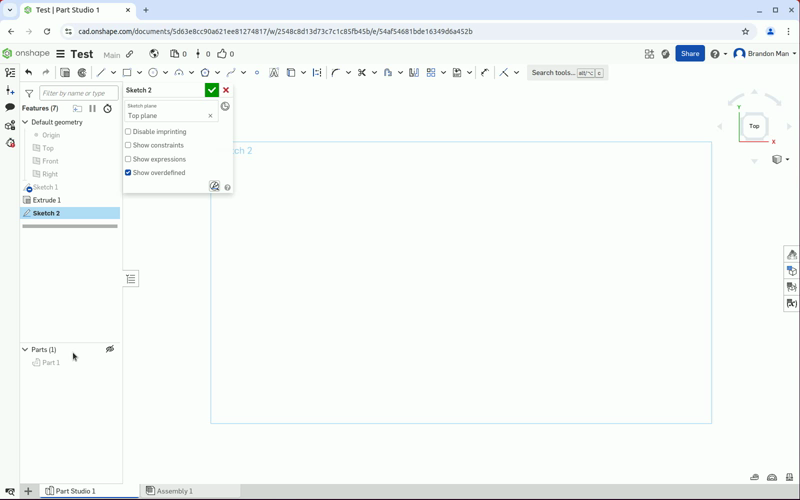
key(l)
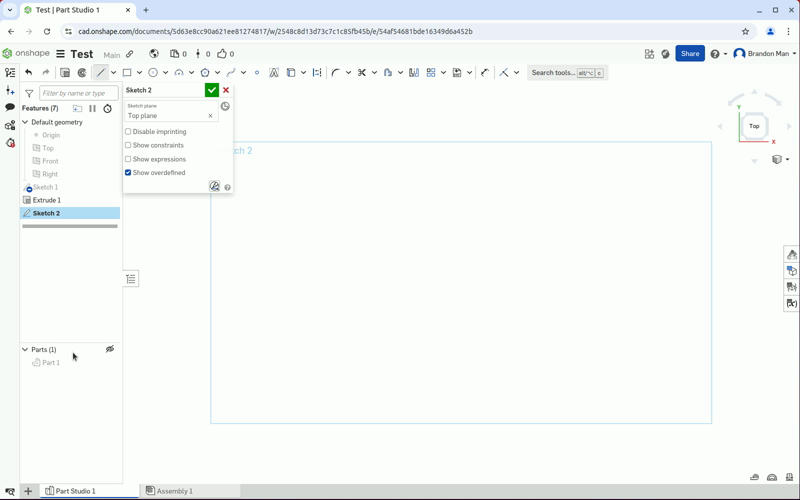
key_down(shift)
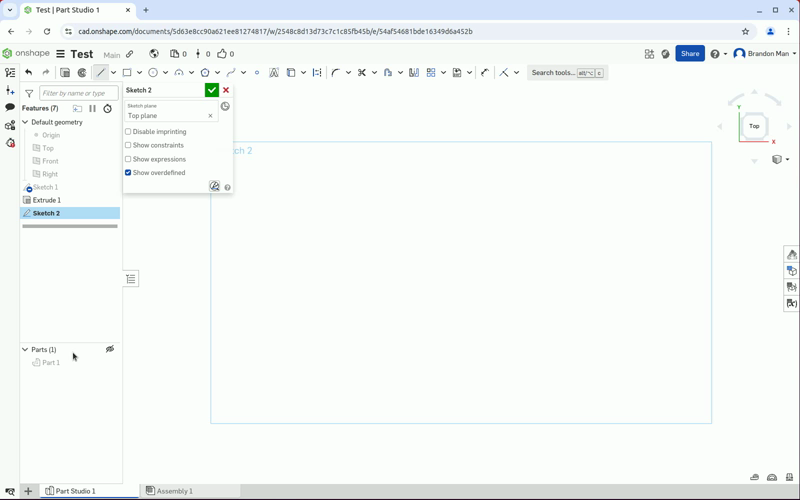
mouse_move(362, 353)
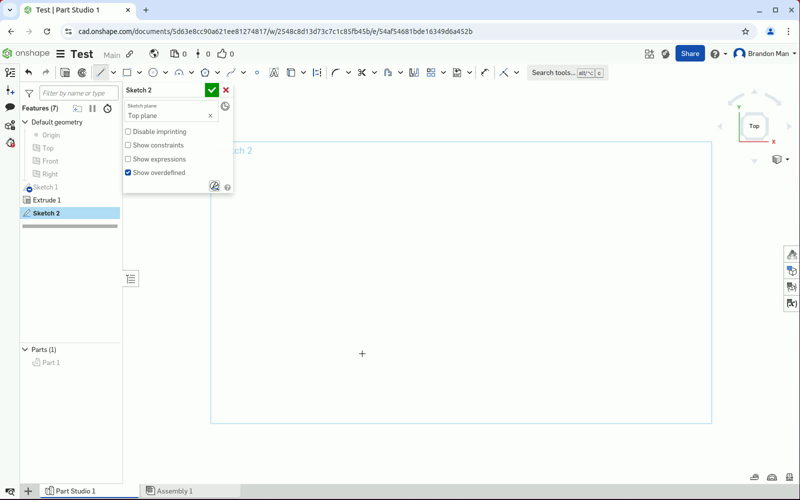
click(362, 353)
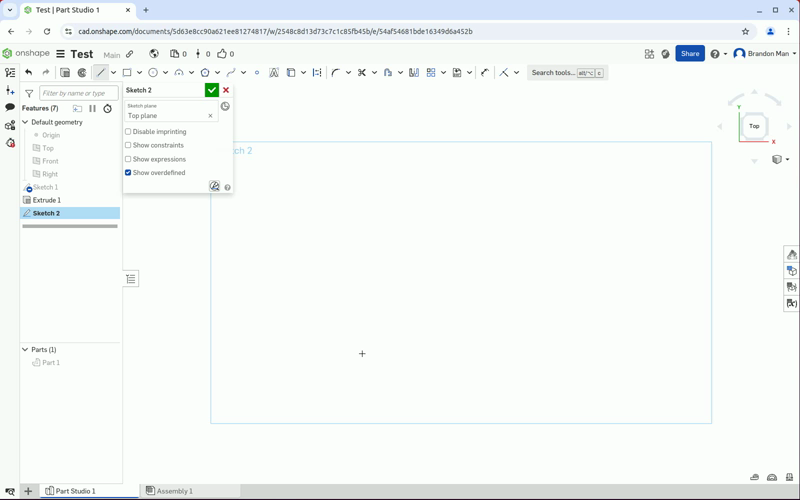
key_up(shift)
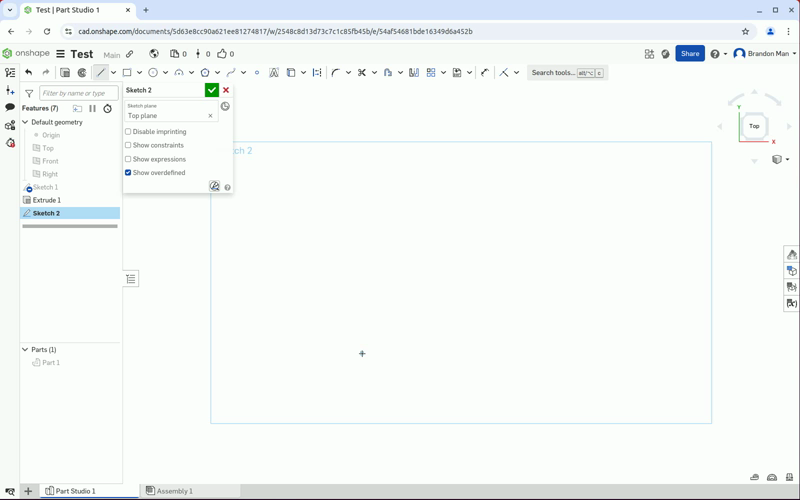
key_down(shift)
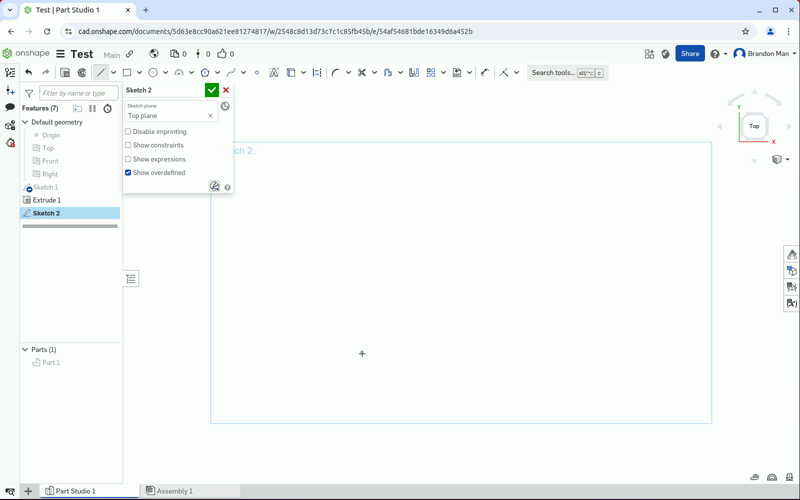
mouse_move(392, 353)
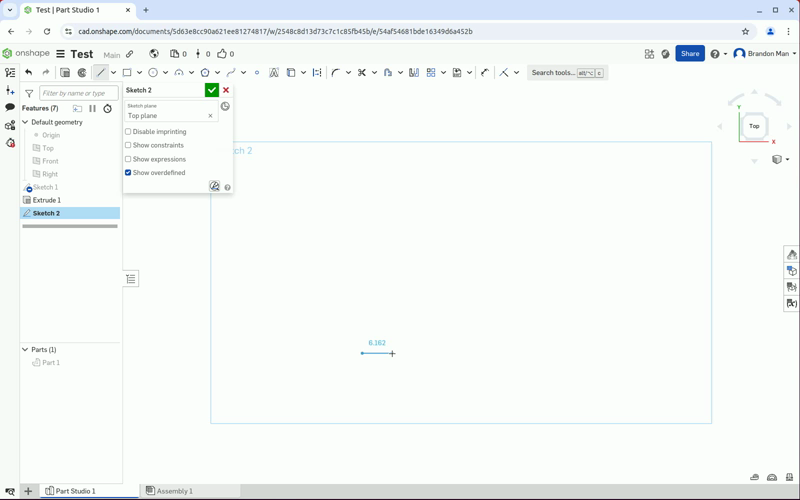
mouse_move(390, 353)
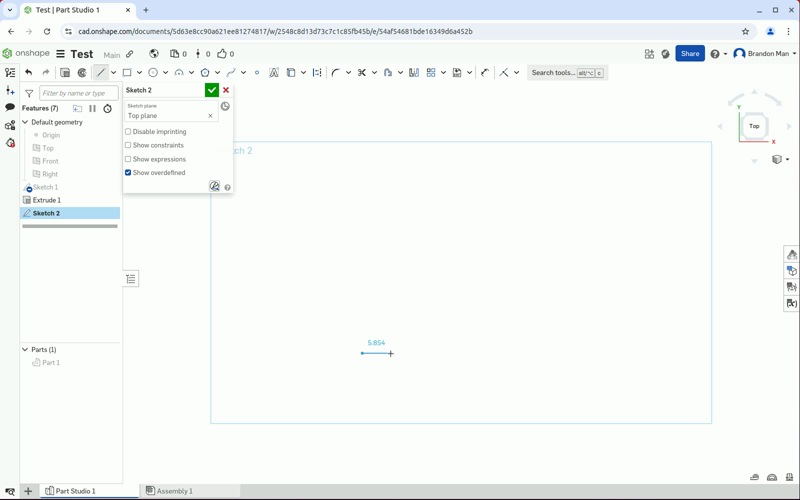
click(390, 353)
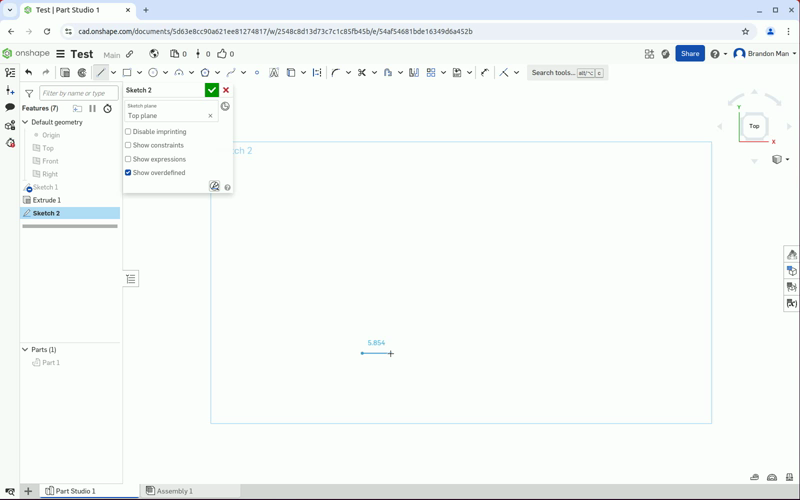
key_up(shift)
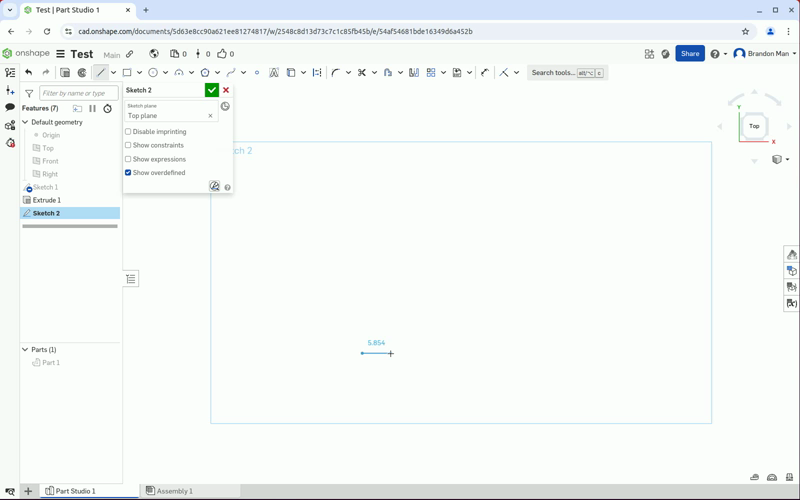
key_down(shift)
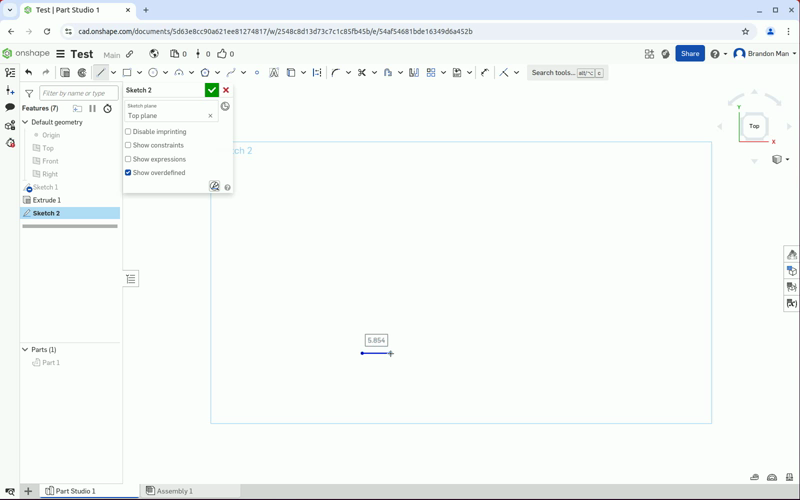
mouse_move(390, 213)
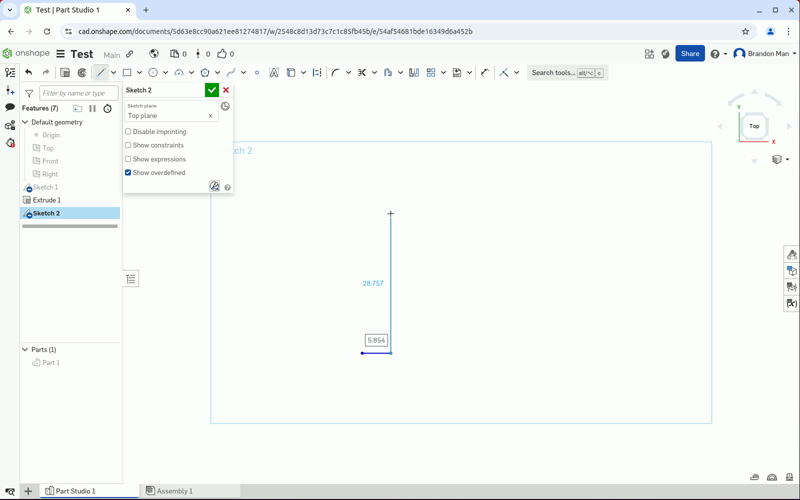
click(390, 213)
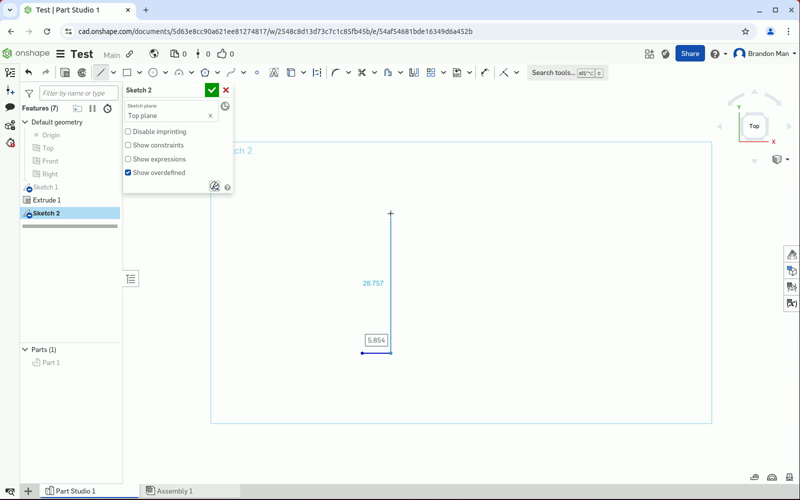
key_up(shift)
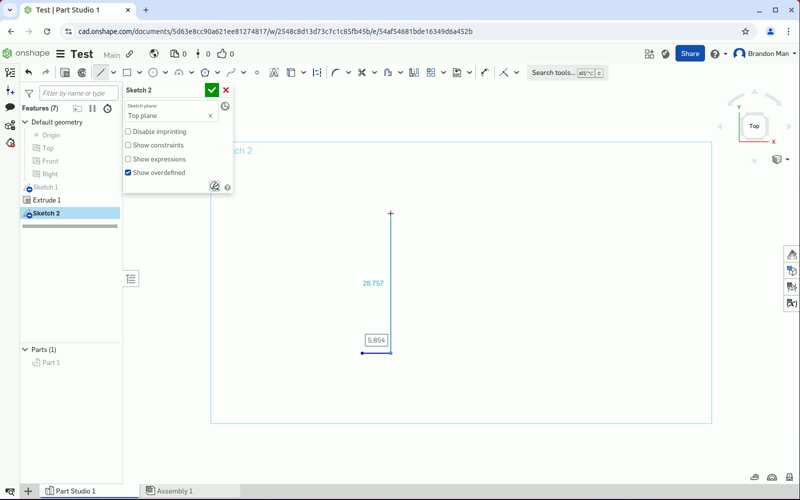
key_down(shift)
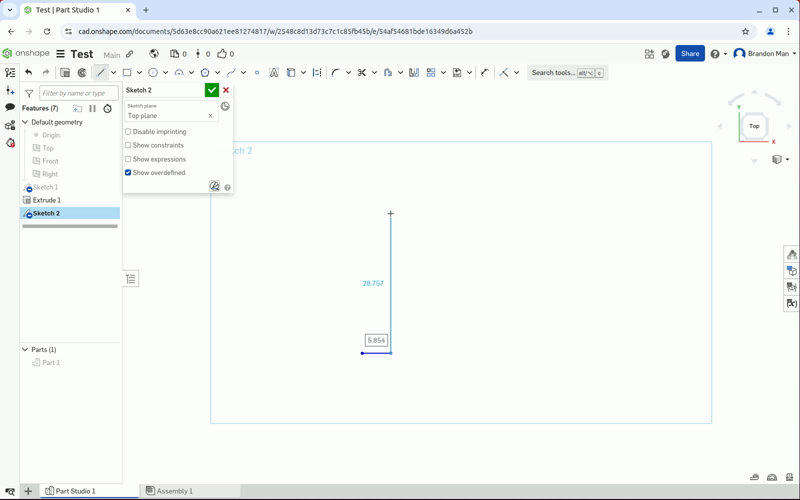
mouse_move(420, 213)
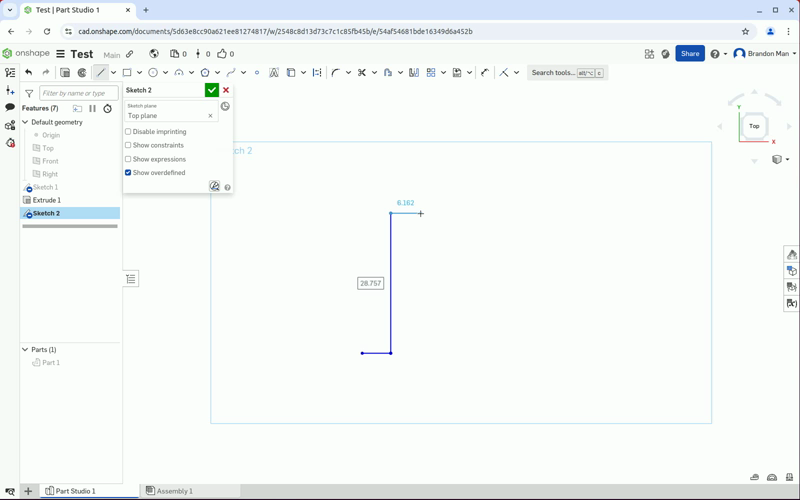
mouse_move(362, 213)
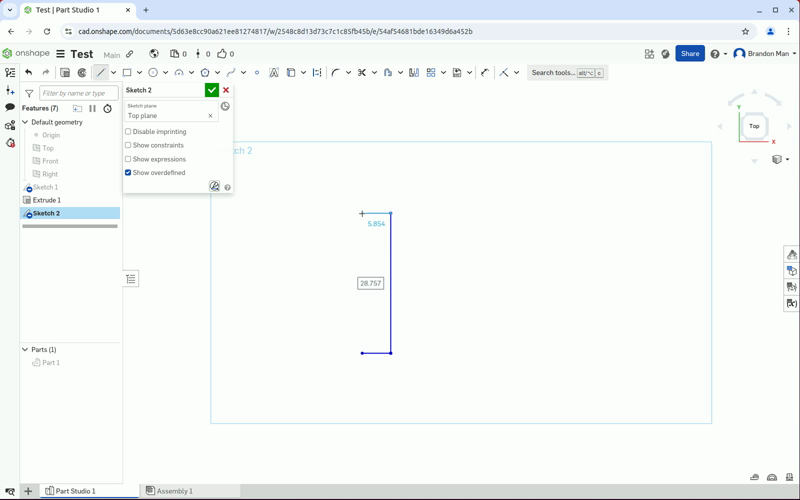
click(362, 213)
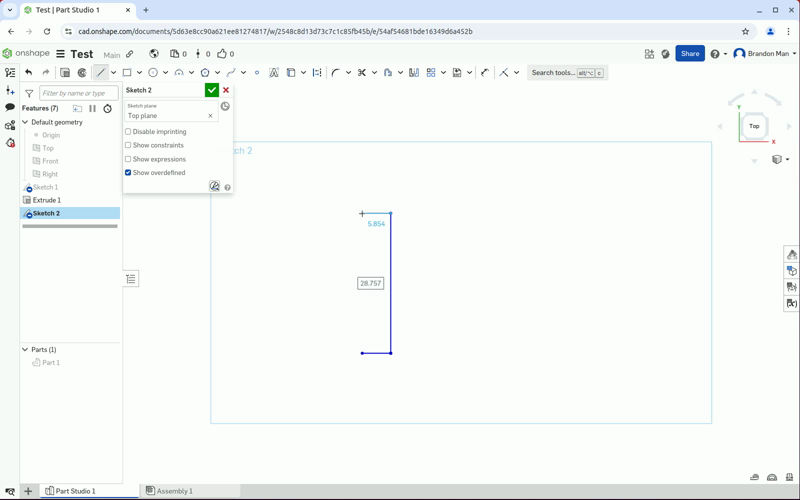
key_up(shift)
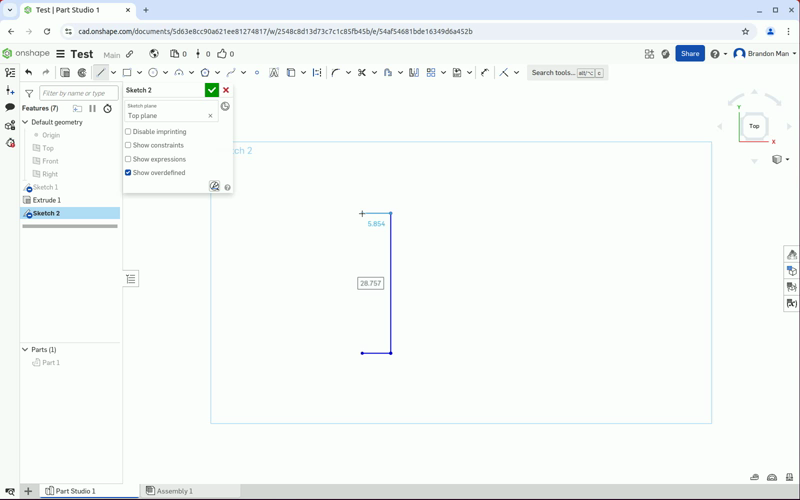
key_down(shift)
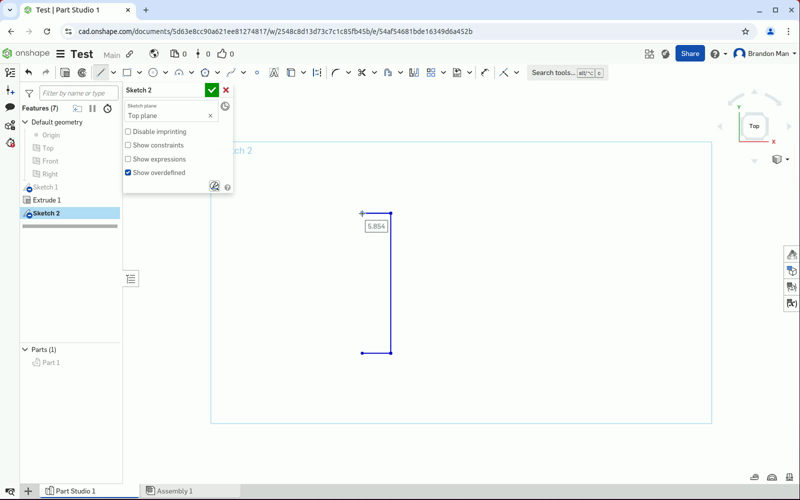
mouse_move(362, 353)
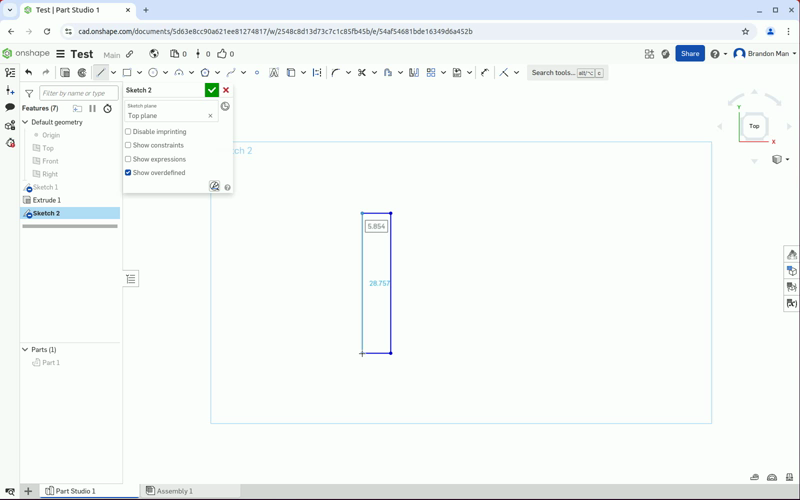
key_up(shift)
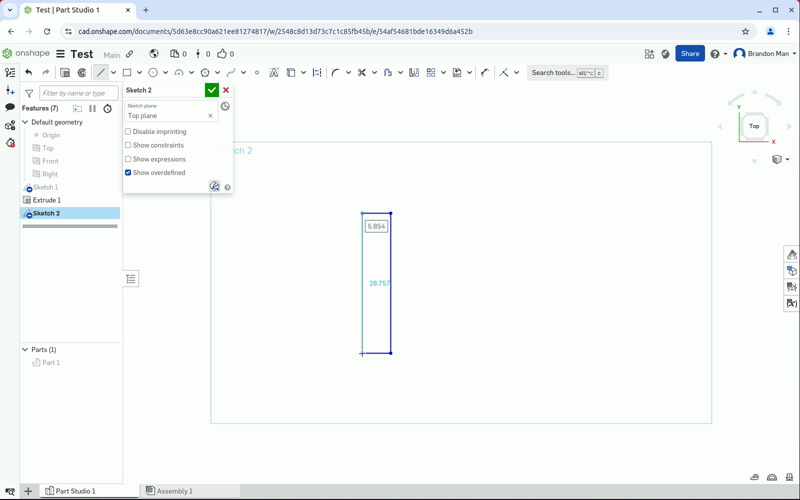
click(362, 353)
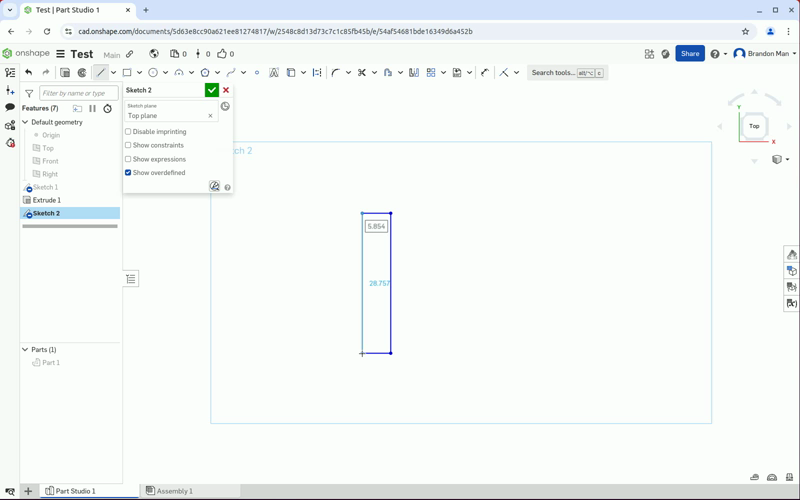
key(esc)
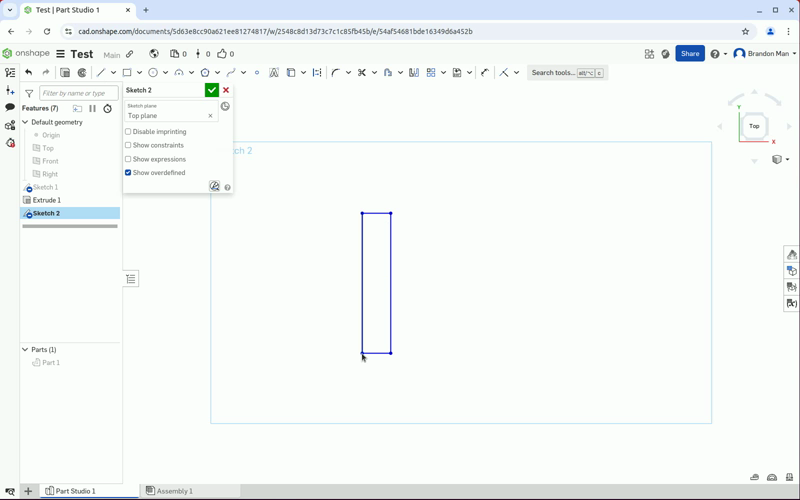
mouse_move(379, 347)
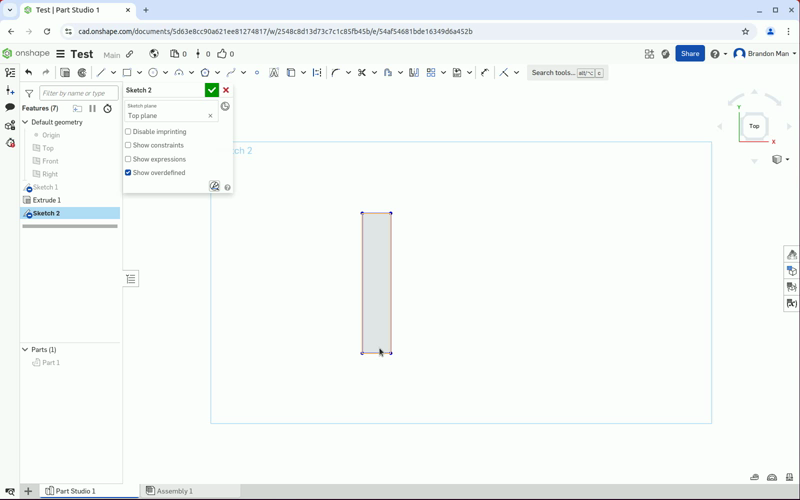
click(379, 347)
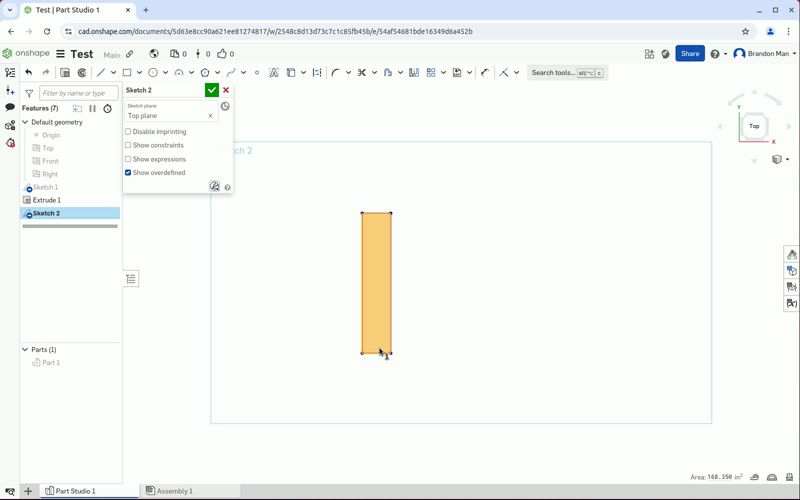
mouse_move(73, 352)
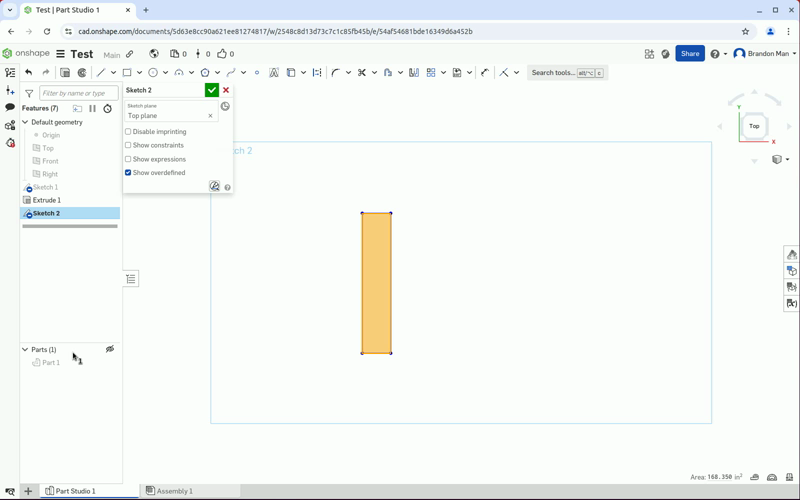
key(shift+y)
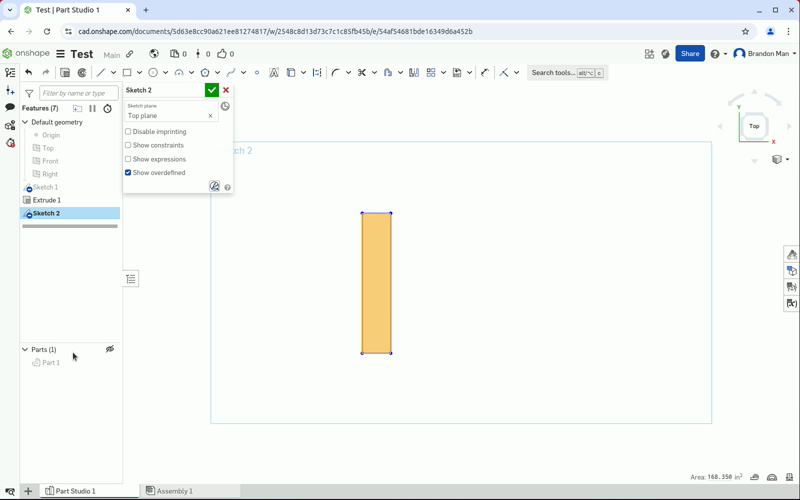
key(shift+e)
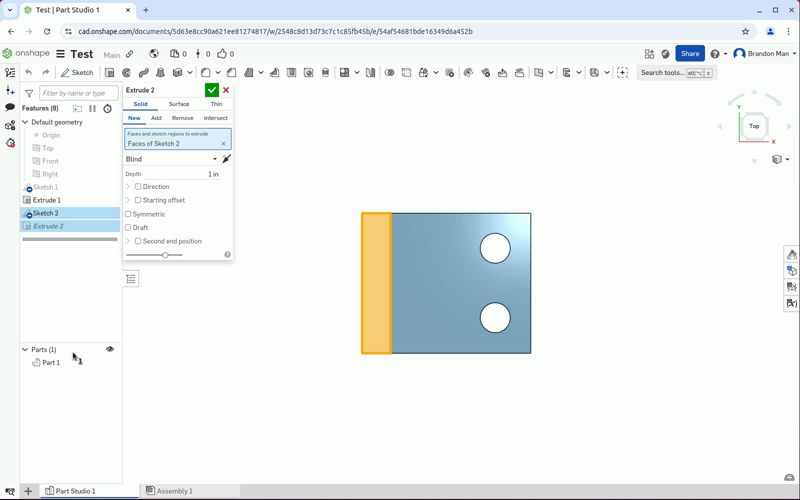
mouse_move(143, 106)
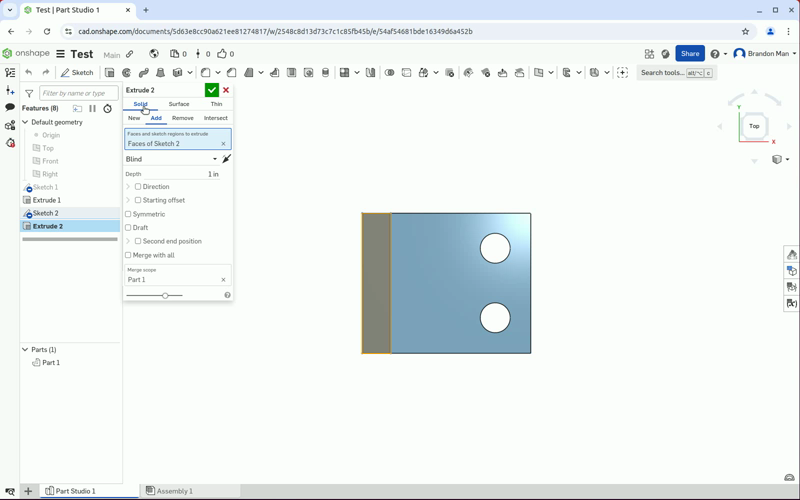
click(143, 106)
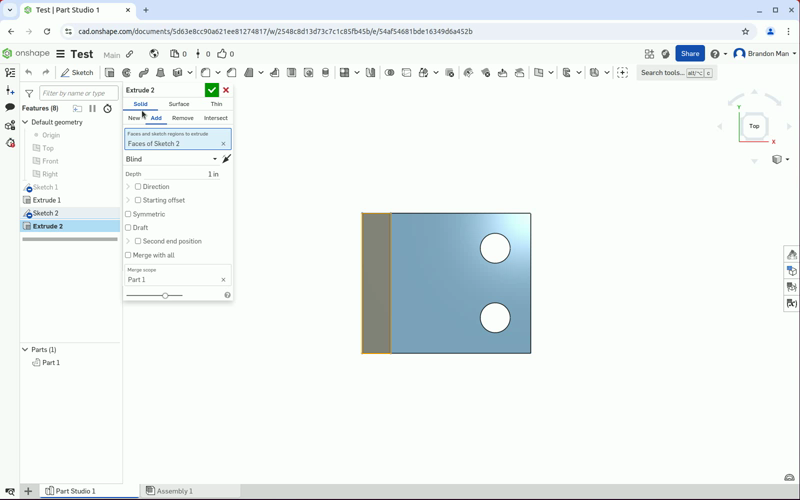
mouse_move(137, 120)
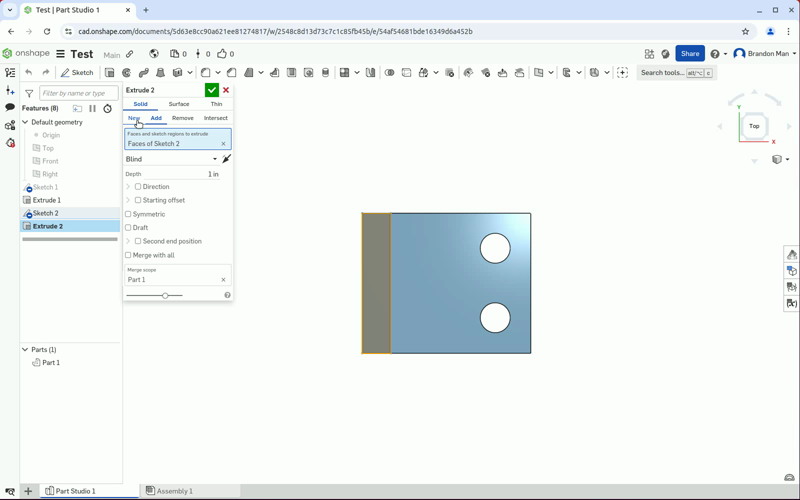
click(137, 120)
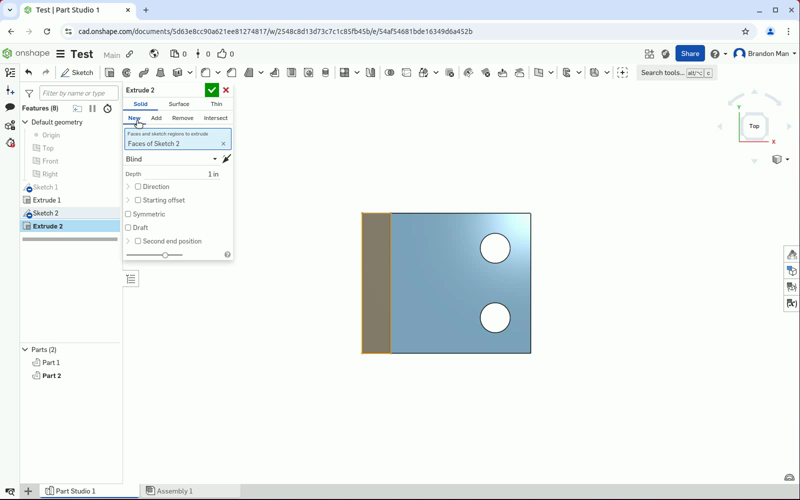
key(tab, 4)
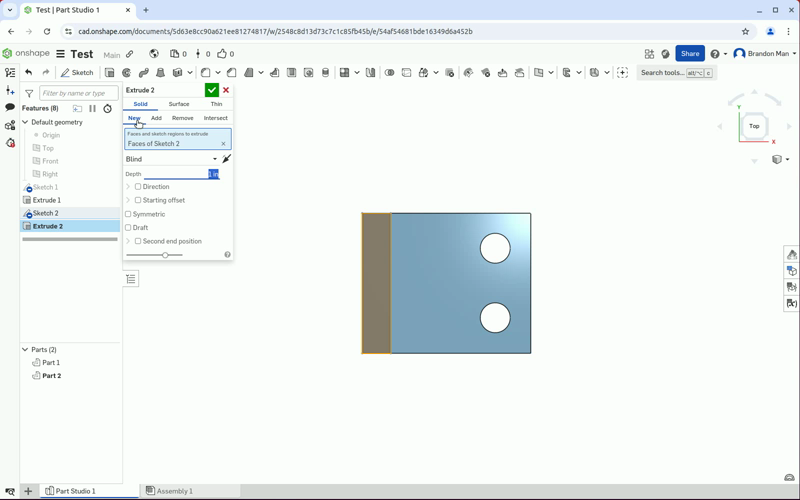
text(23.108)
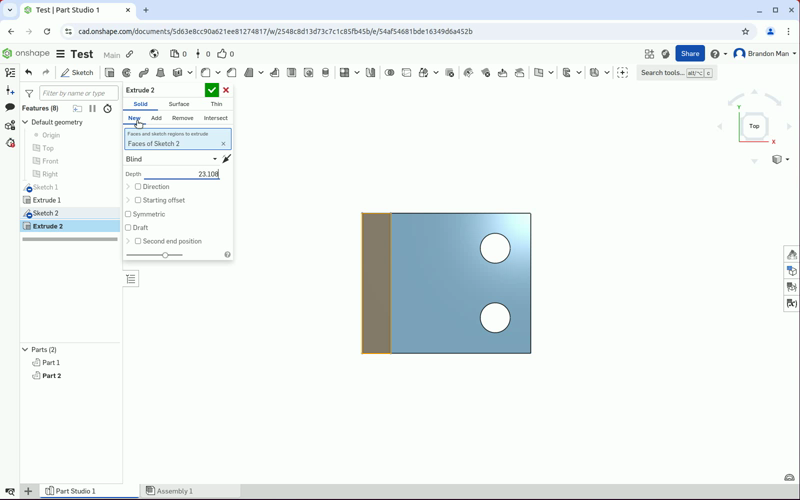
key(enter)
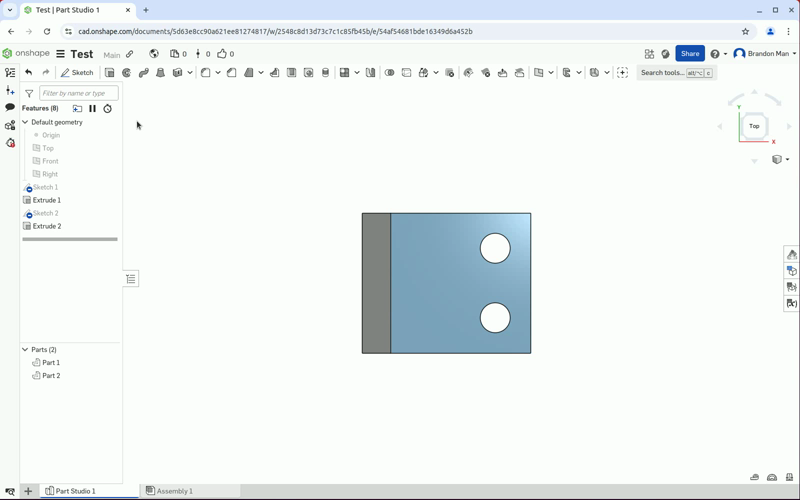
key(shift+h)
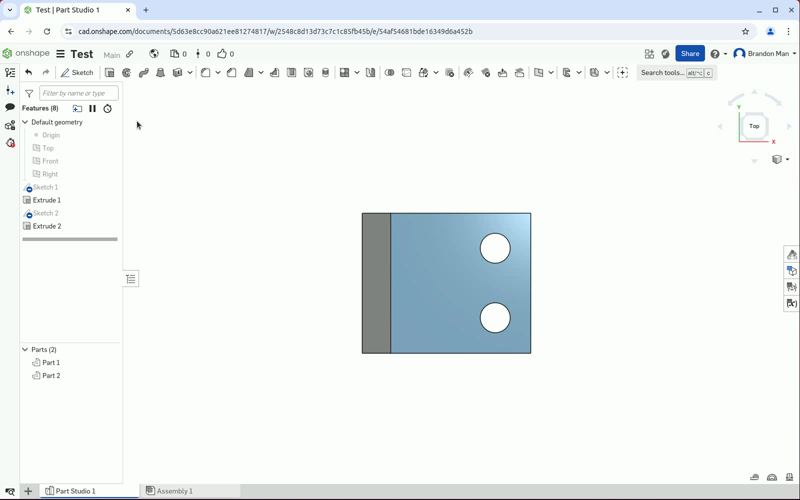
key(shift+h)
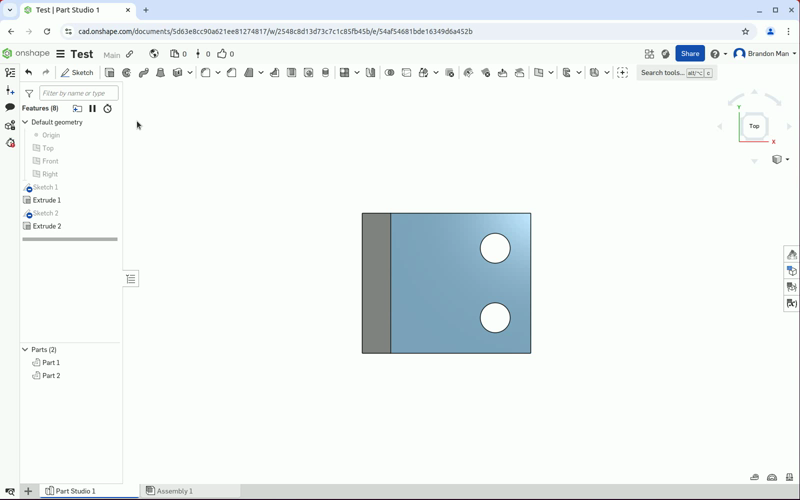
mouse_move(73, 189)
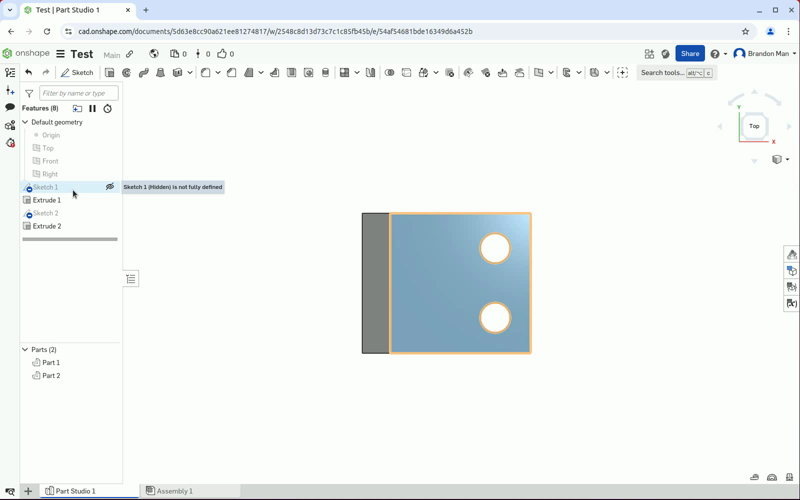
click(73, 189)
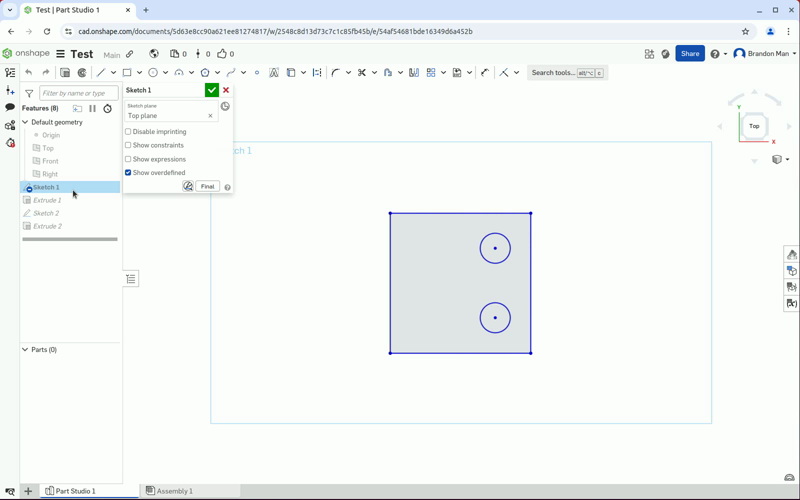
mouse_move(229, 92)
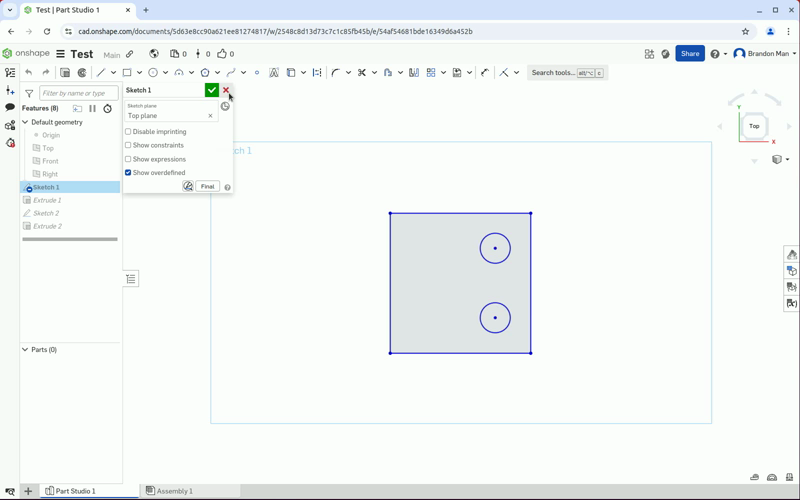
click(229, 92)
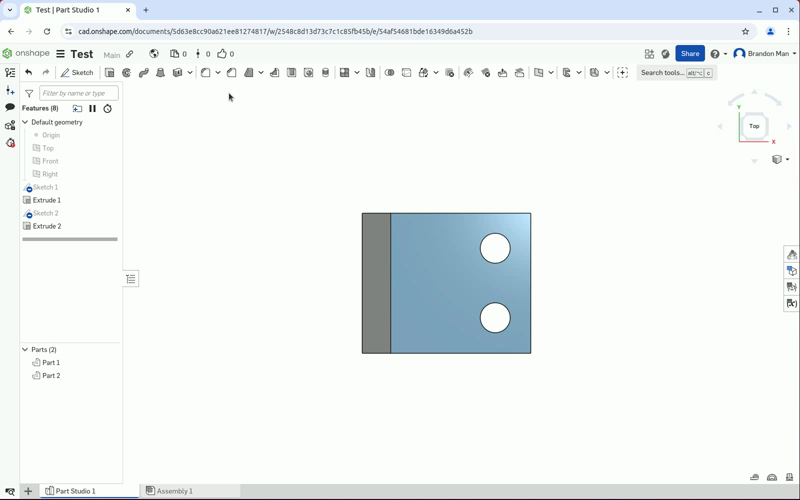
mouse_move(73, 352)
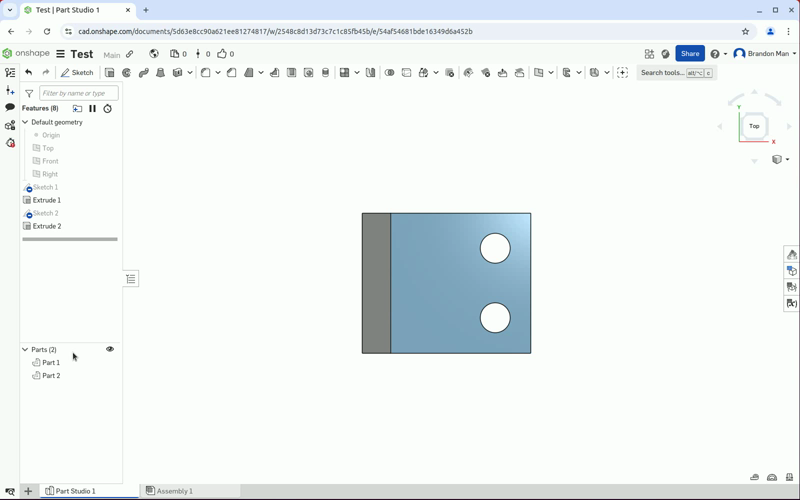
key(y)
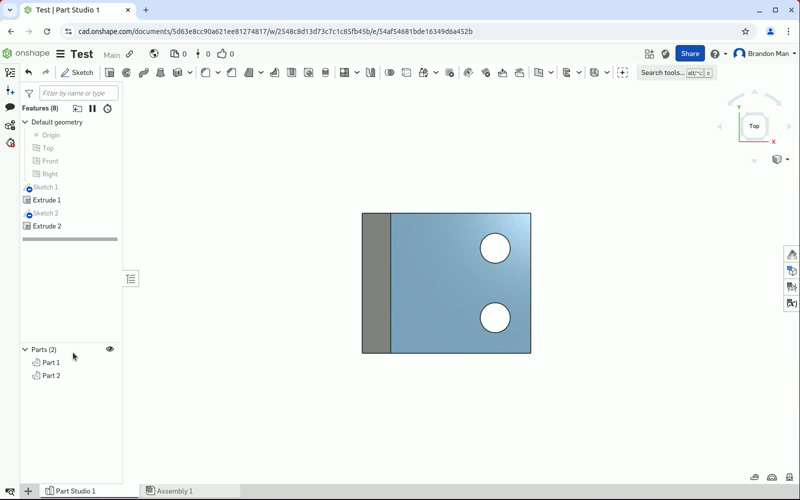
key(shift+p)
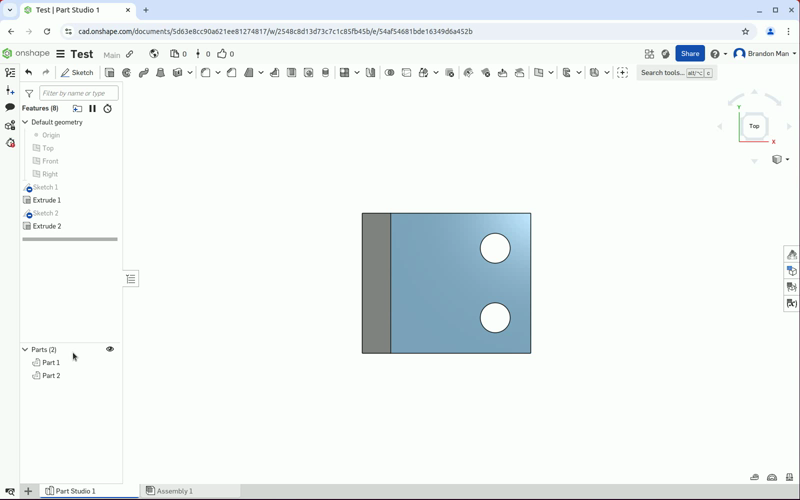
key(space)
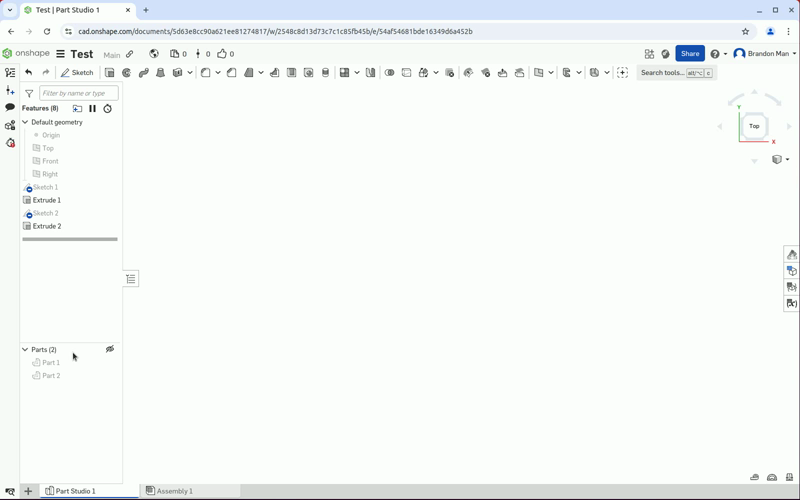
key_down(shift)
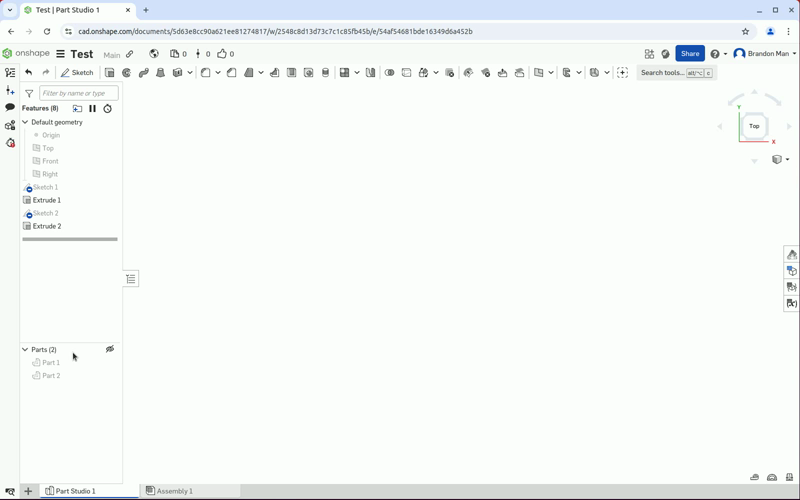
key(up)
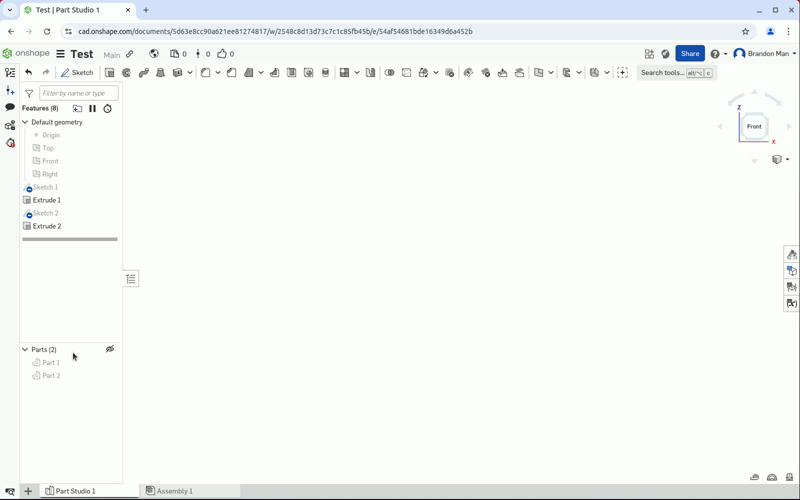
key_up(shift)
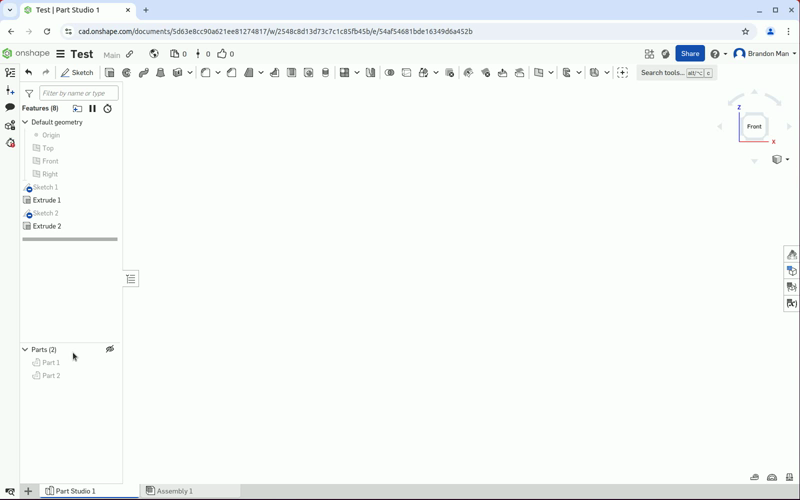
key(space)
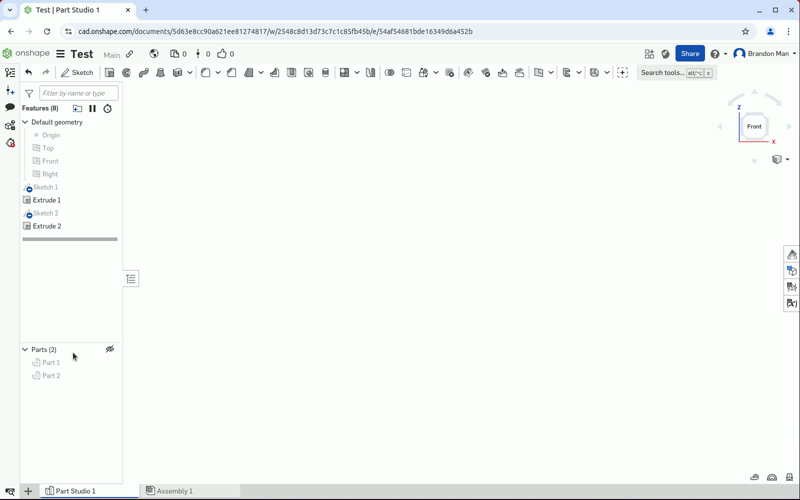
key_down(shift)
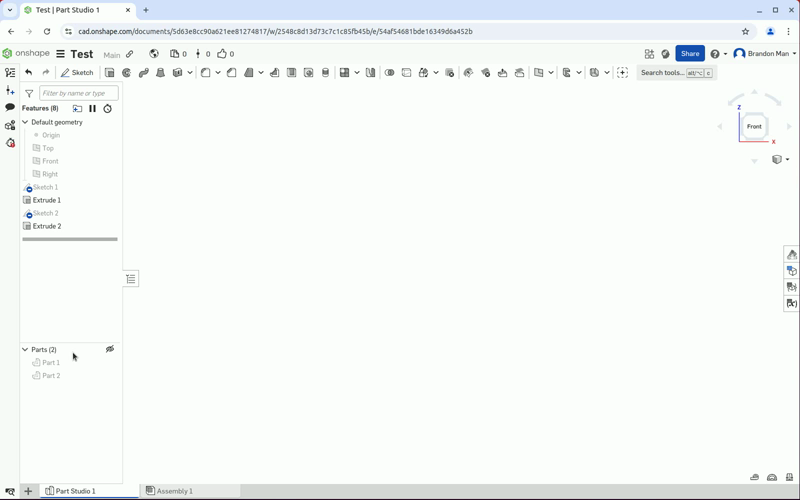
key(left)
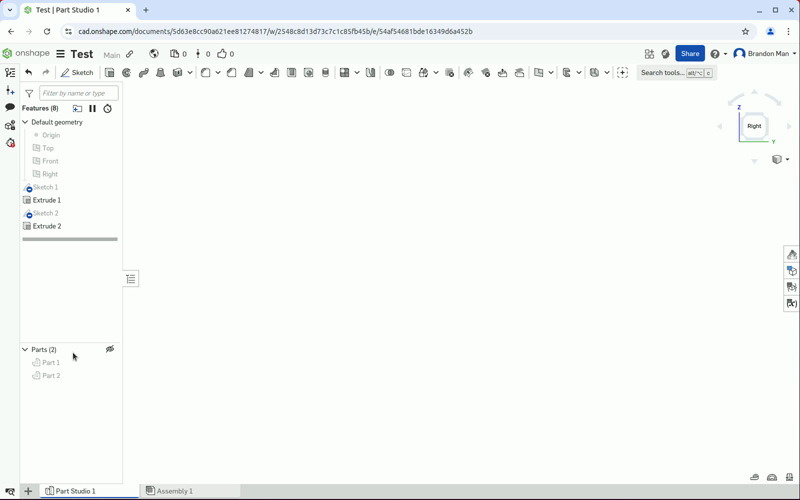
key_up(shift)
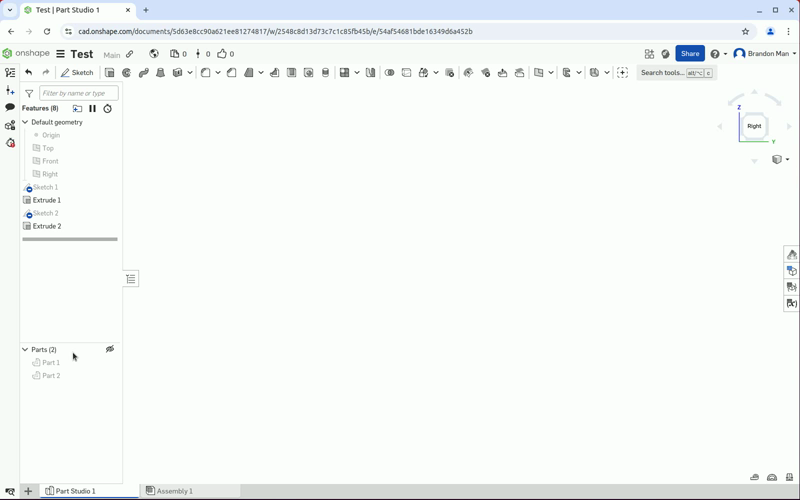
mouse_move(73, 352)
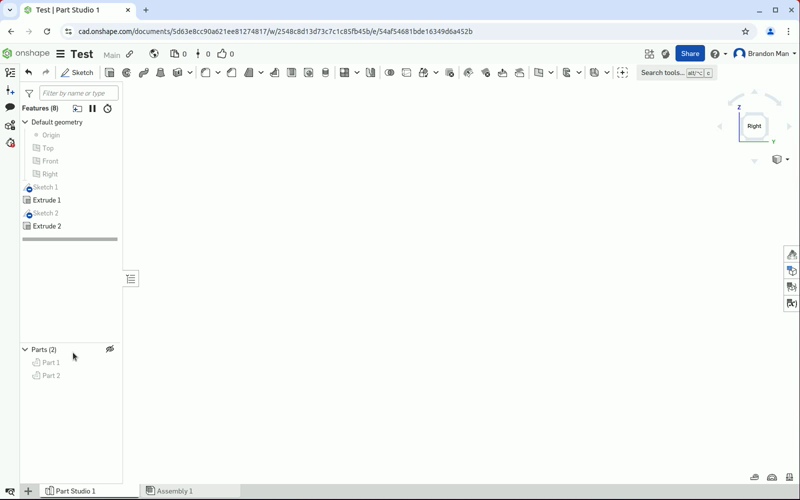
key(shift+y)
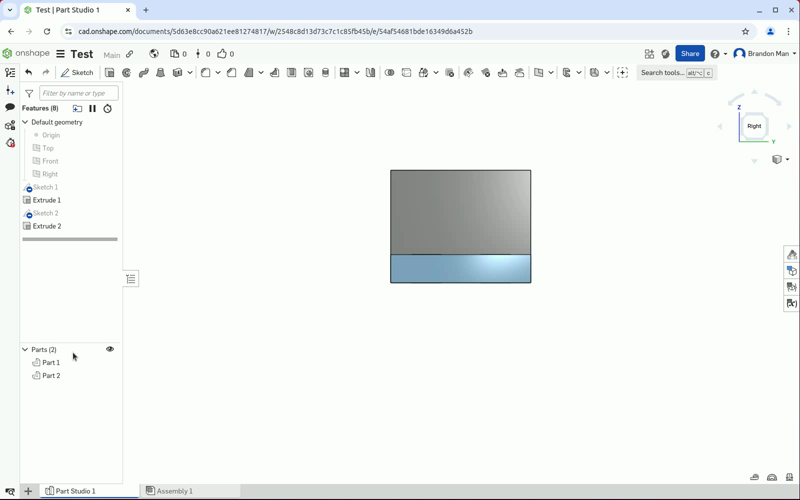
mouse_move(541, 75)
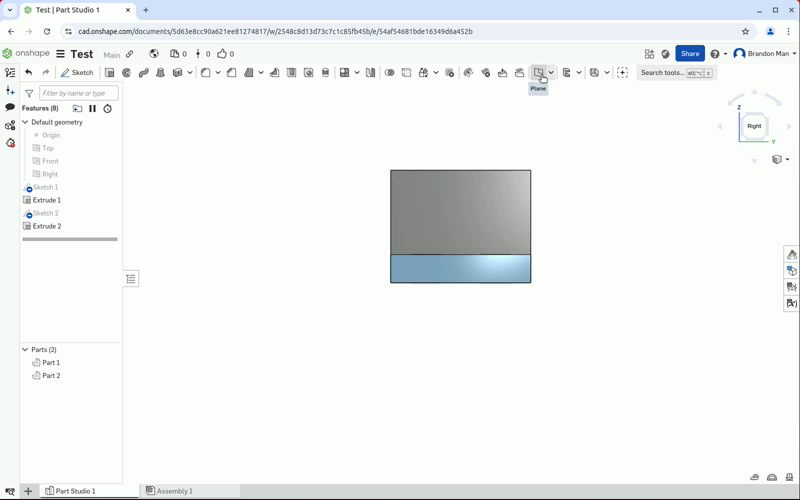
click(541, 75)
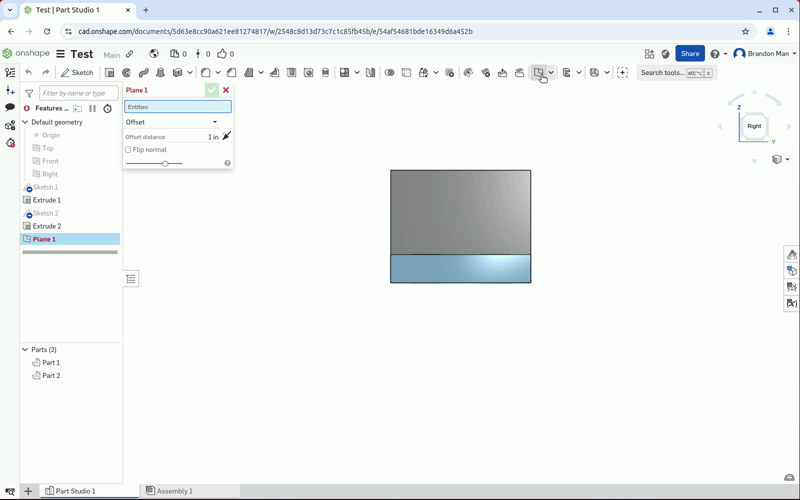
mouse_move(73, 176)
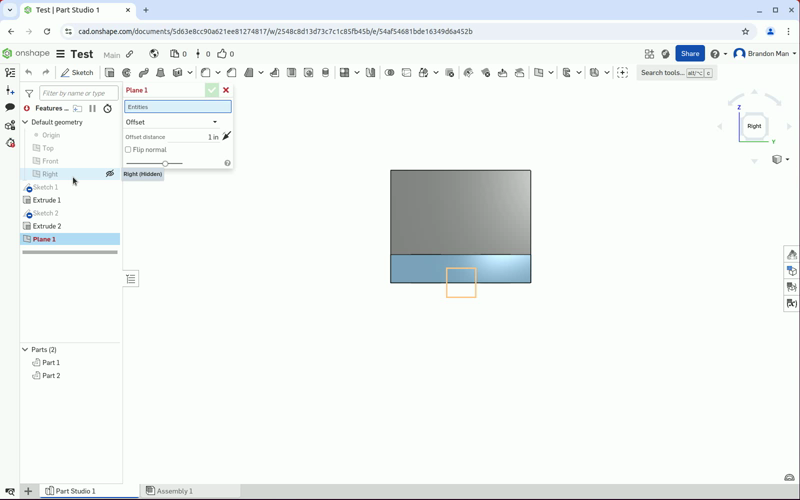
click(73, 176)
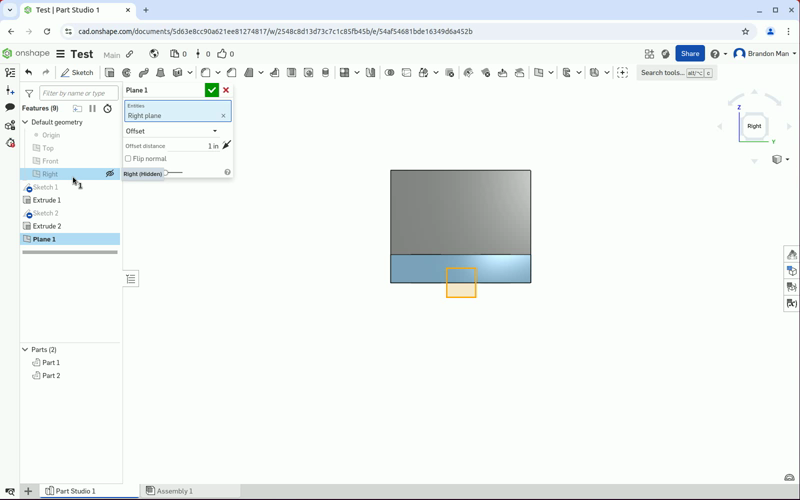
key(tab, 2)
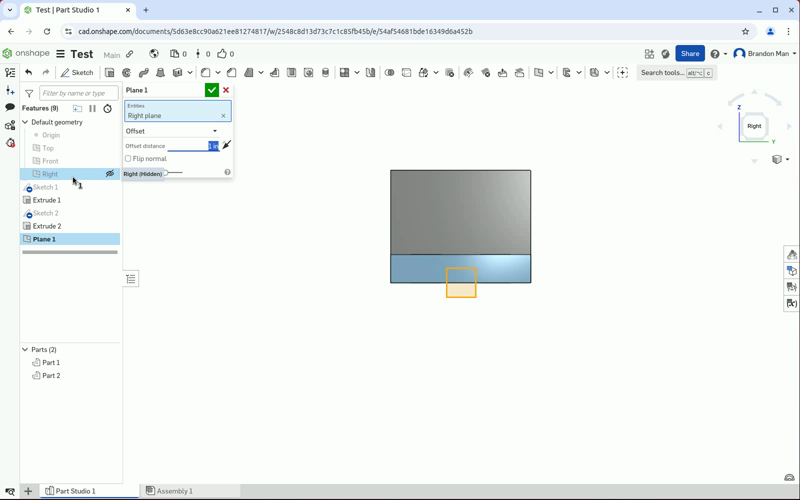
text(14.45)
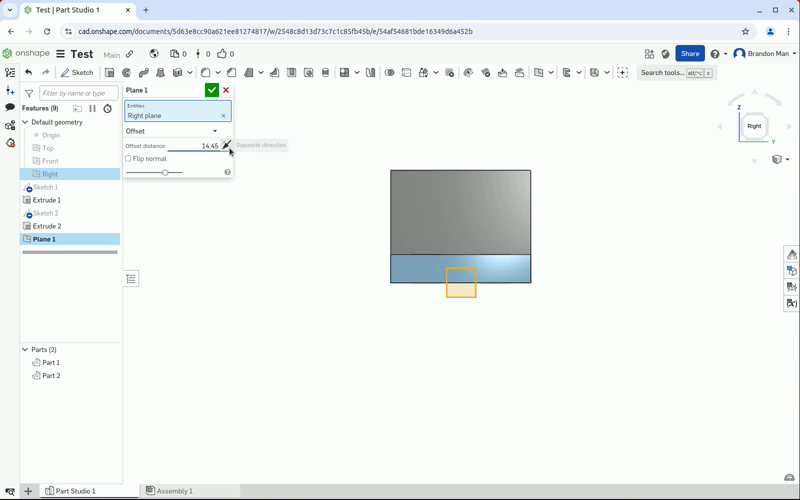
mouse_move(229, 147)
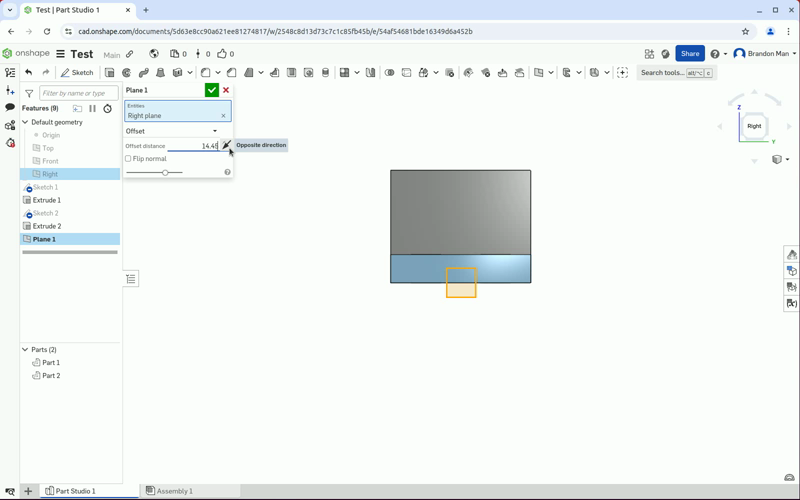
click(229, 147)
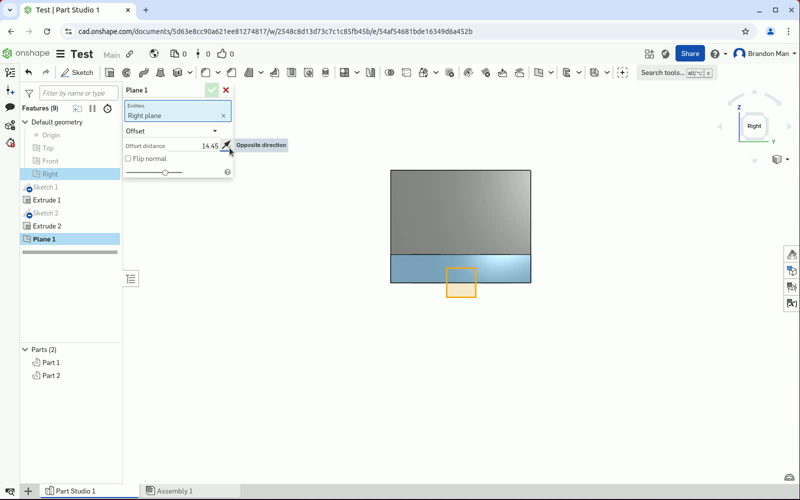
key(enter, 2)
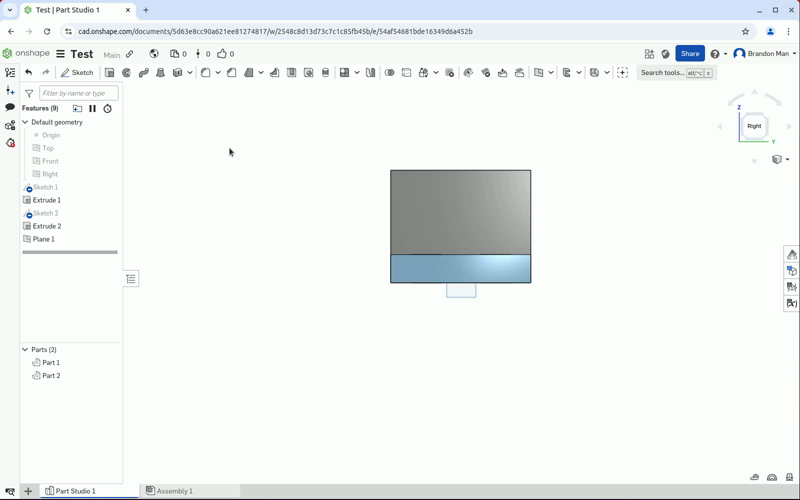
key(shift+s)
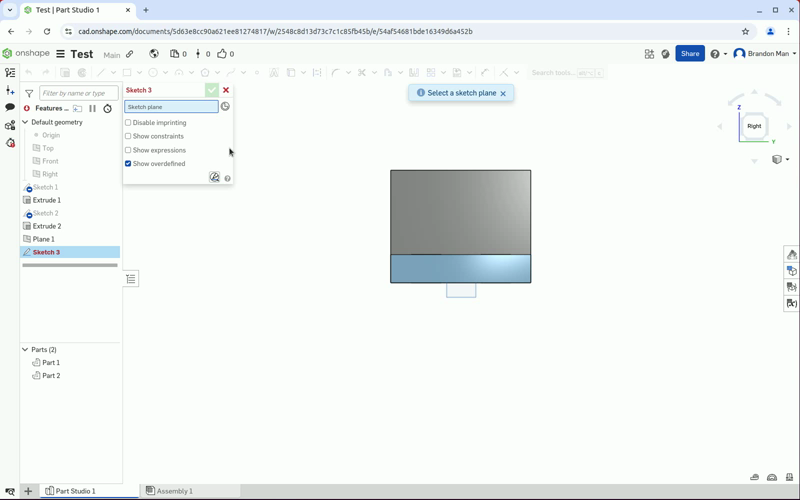
mouse_move(73, 241)
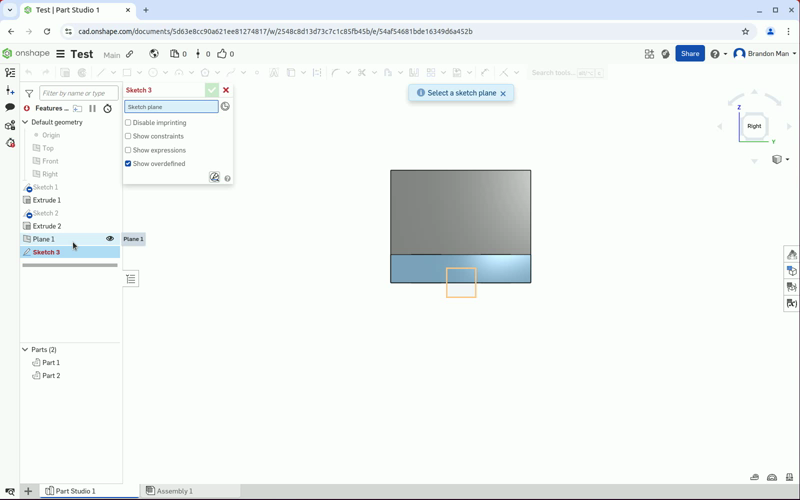
click(73, 241)
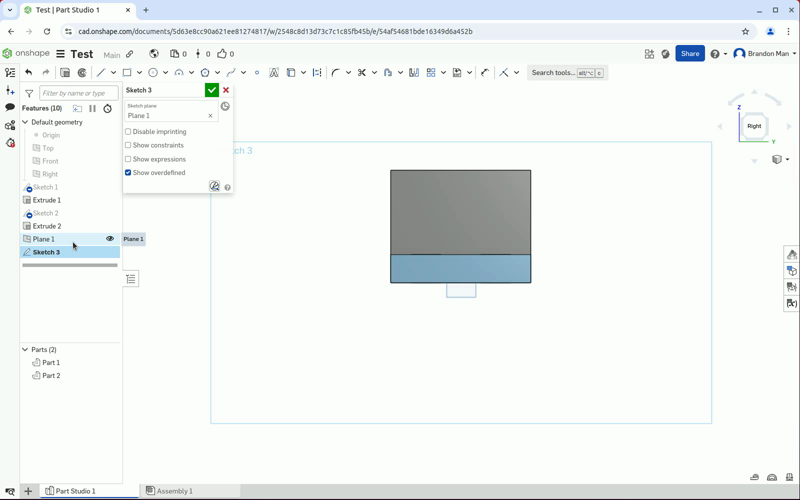
mouse_move(73, 352)
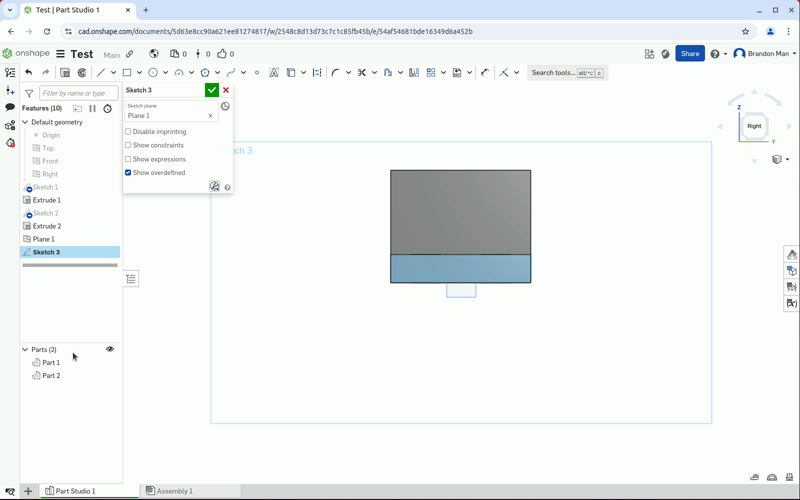
key(y)
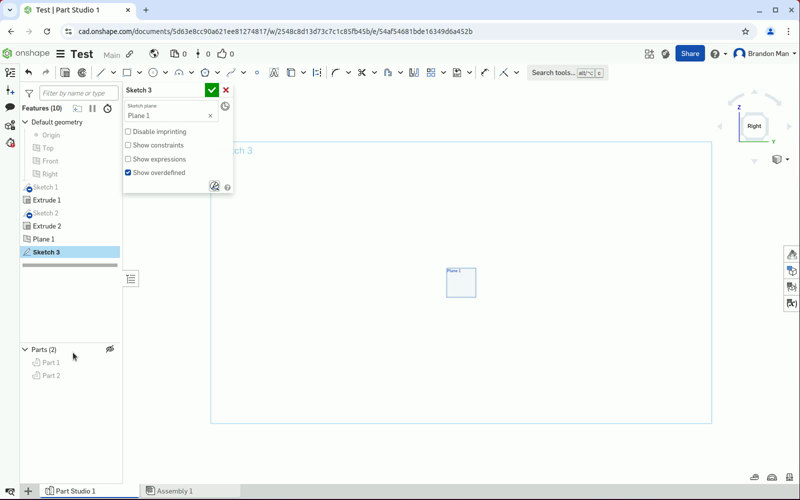
key(c)
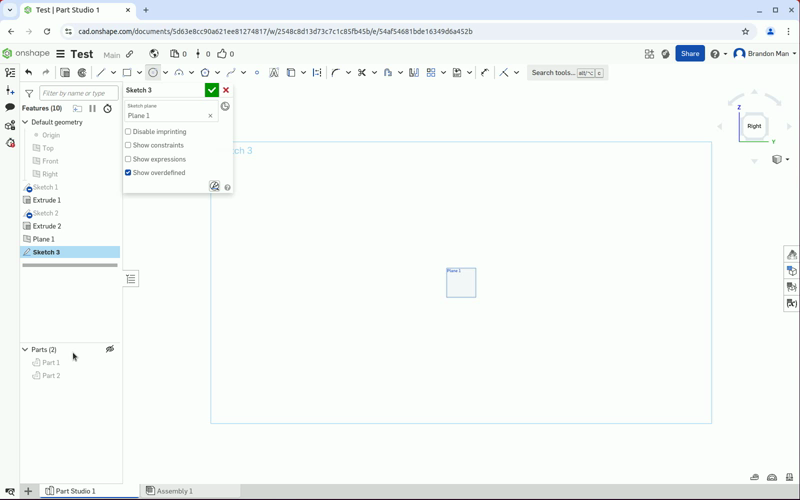
key_down(shift)
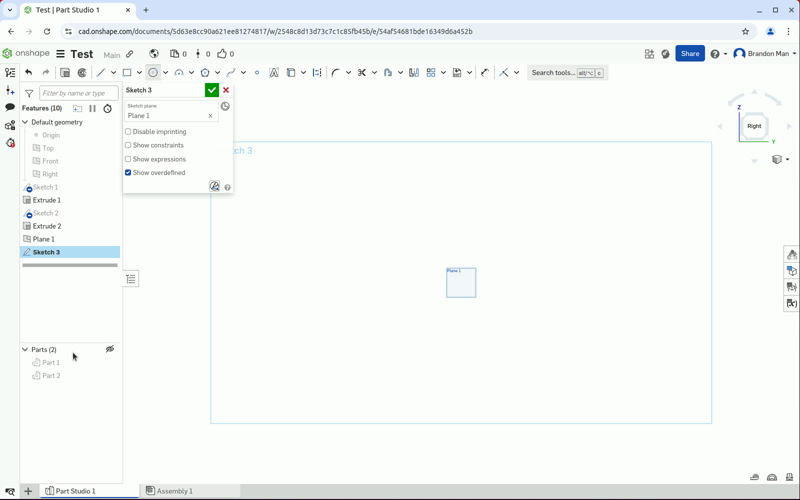
mouse_move(426, 197)
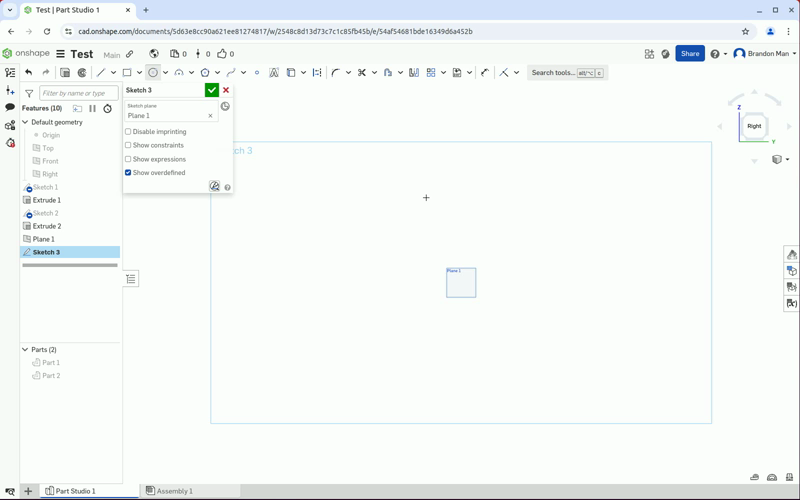
click(426, 197)
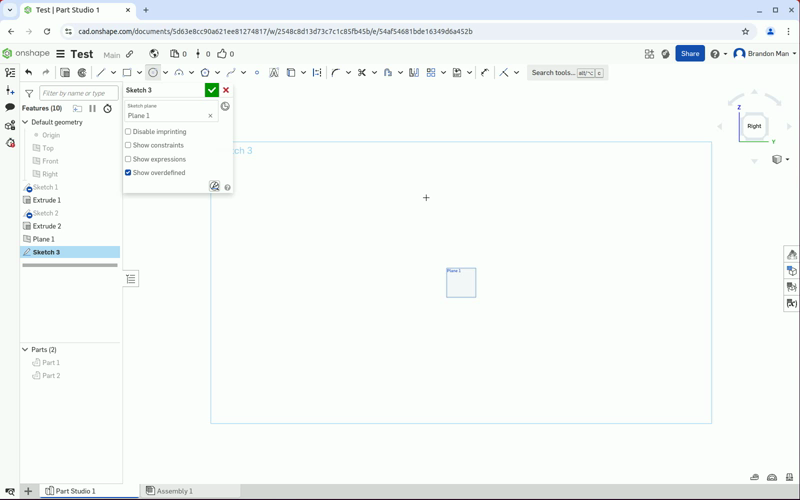
key_up(shift)
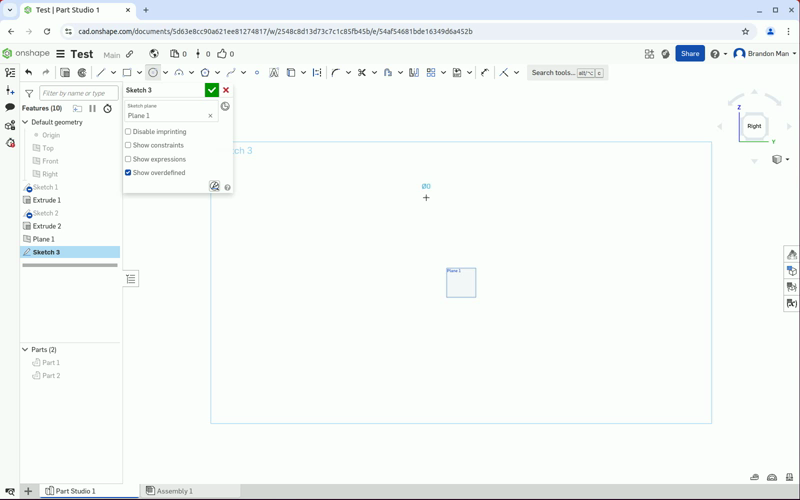
mouse_move(440, 197)
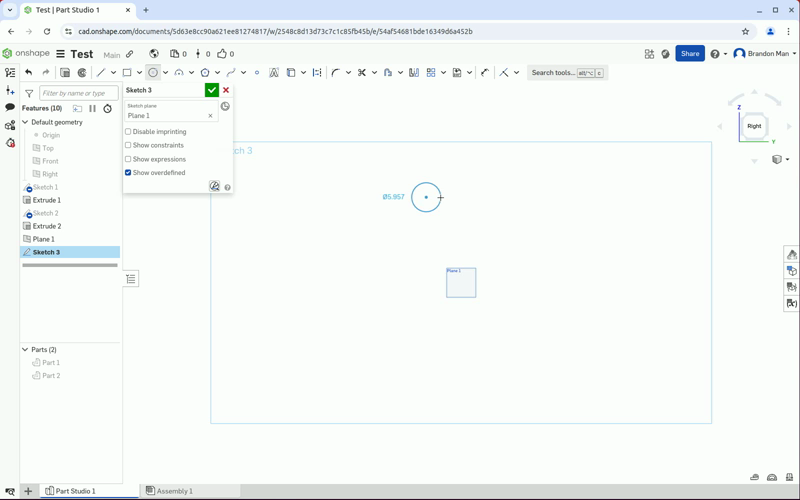
click(440, 197)
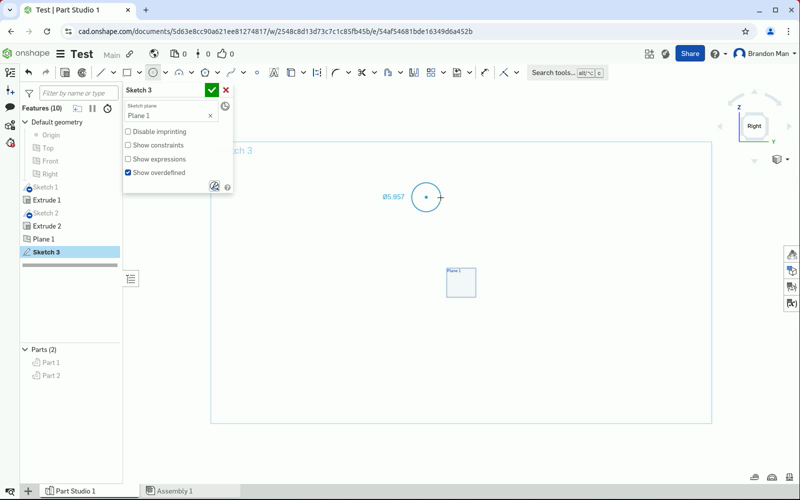
key(esc)
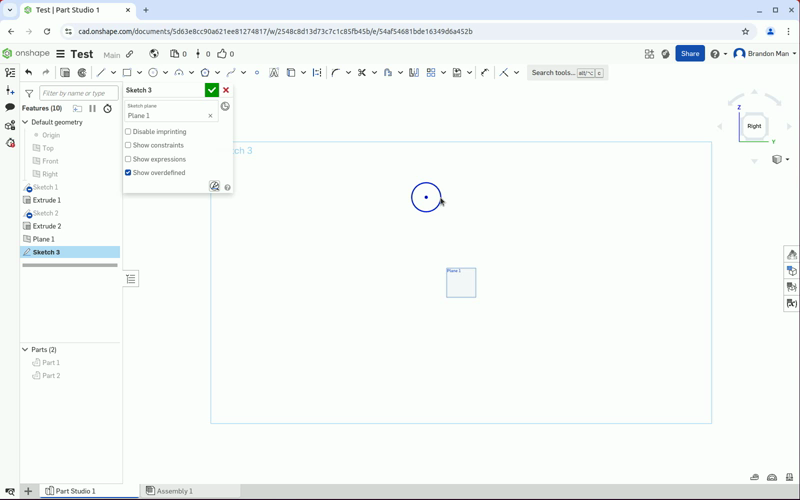
mouse_move(437, 199)
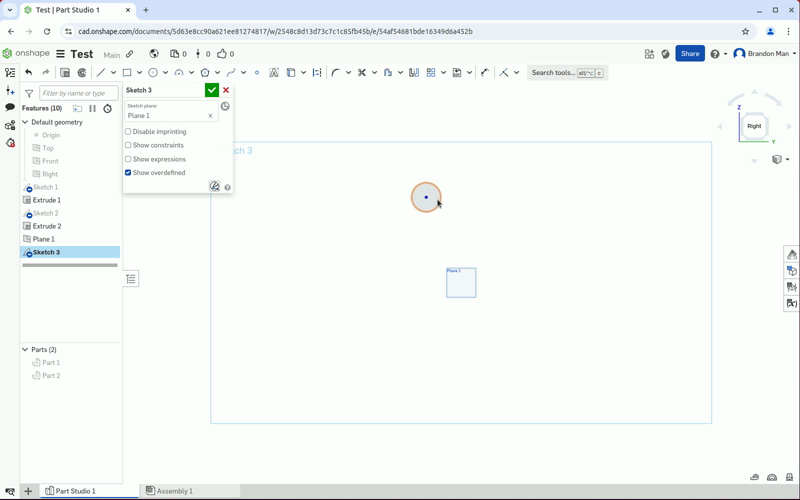
scroll(6)
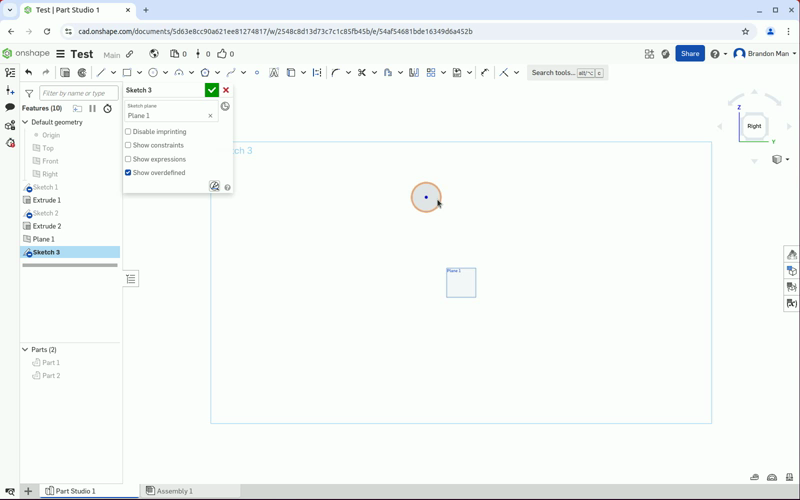
scroll(6)
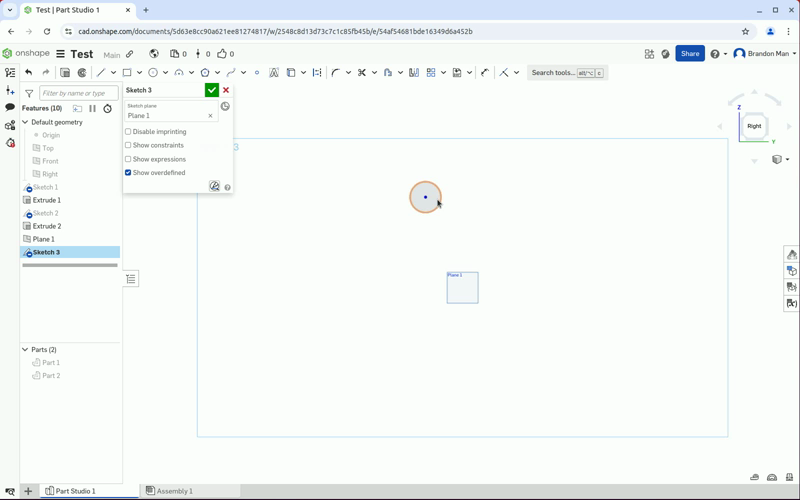
scroll(6)
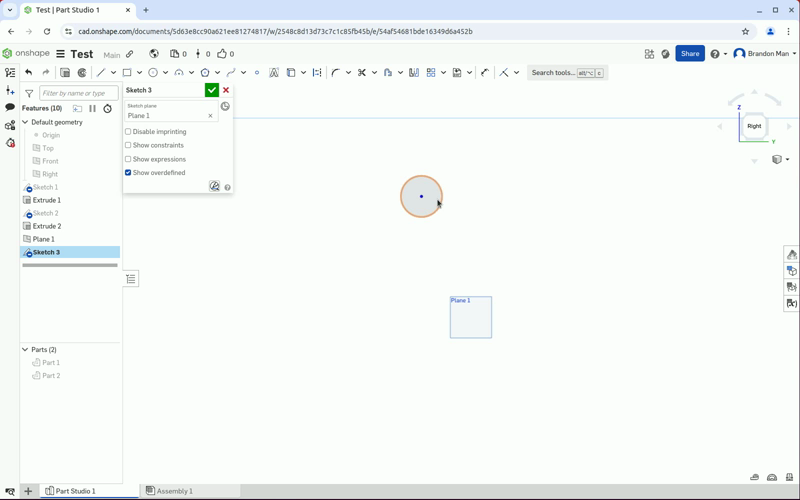
scroll(6)
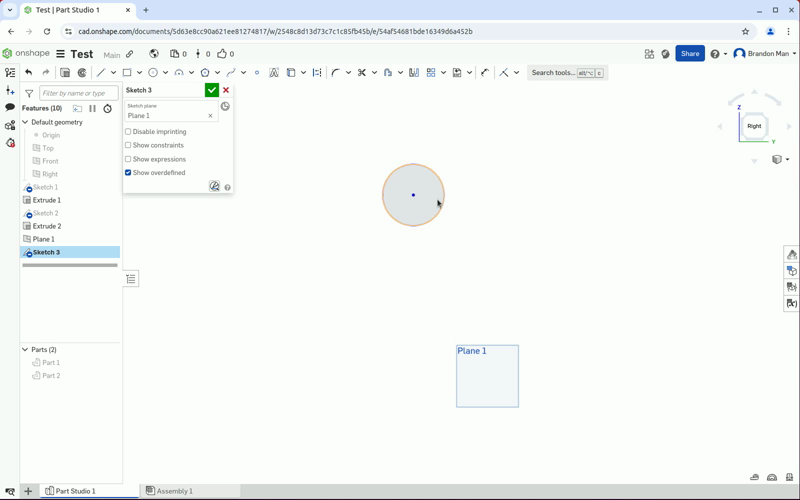
scroll(6)
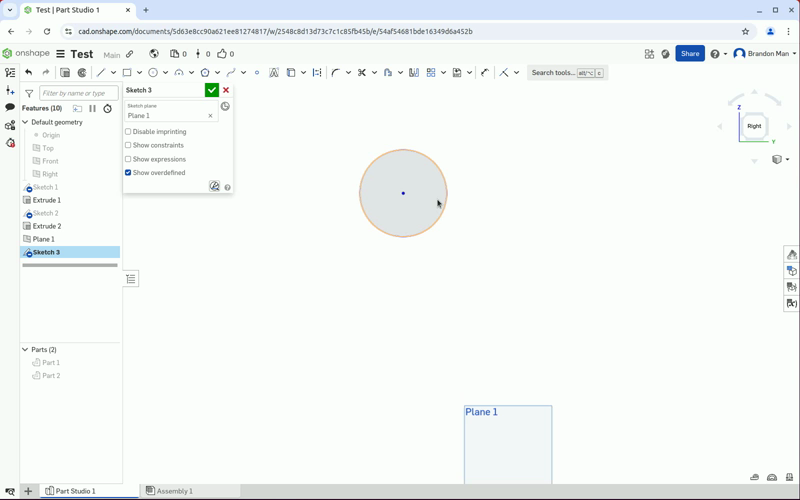
scroll(6)
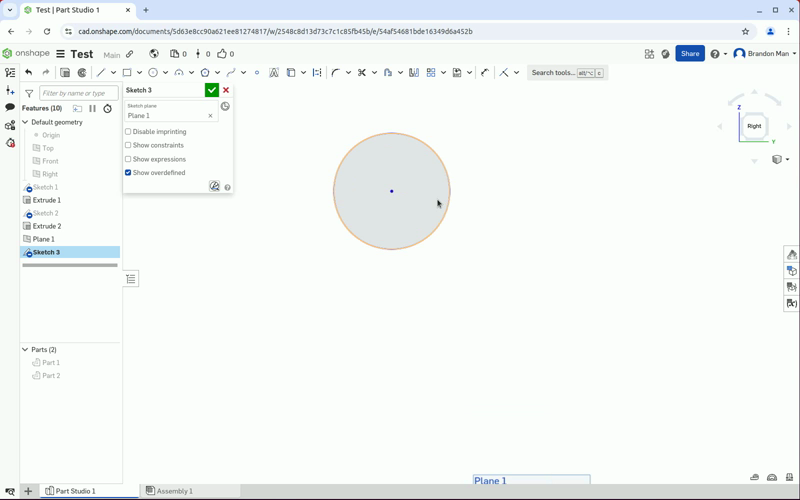
scroll(6)
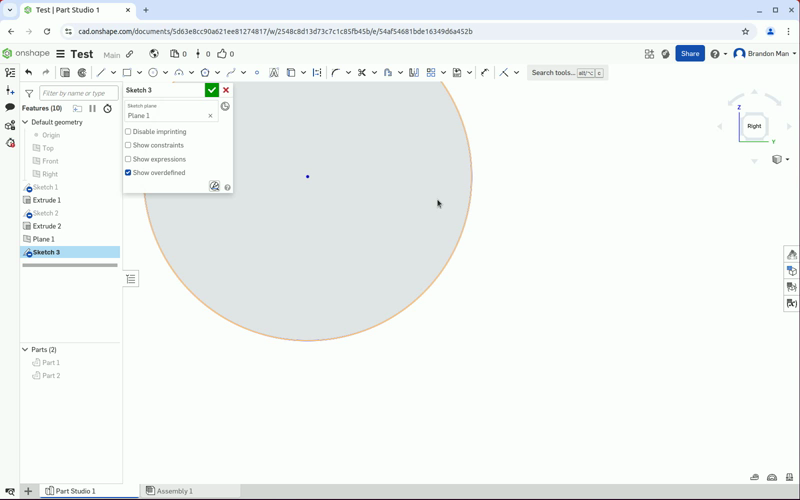
click(437, 199)
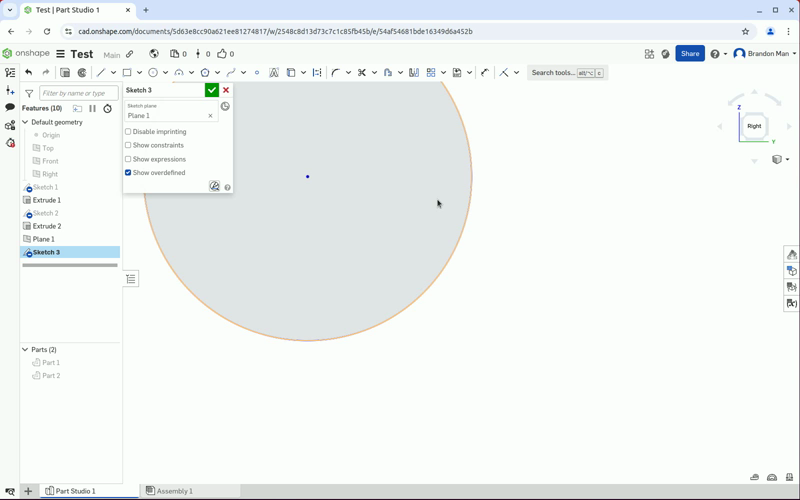
scroll(-6)
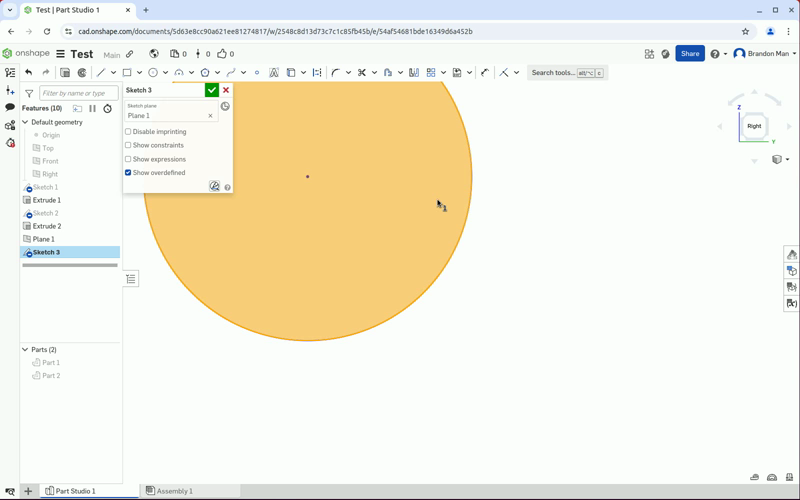
scroll(-6)
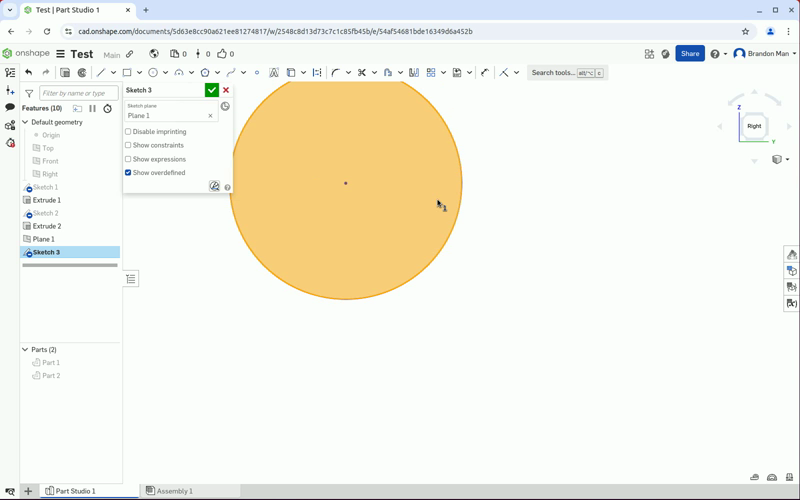
scroll(-6)
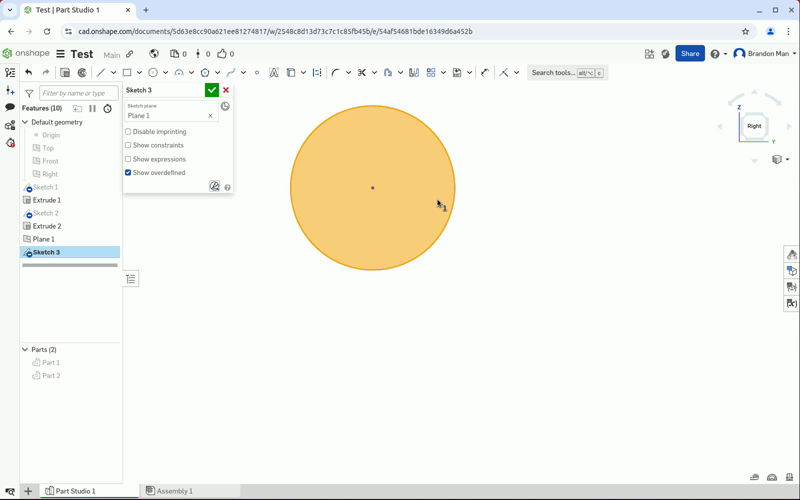
scroll(-6)
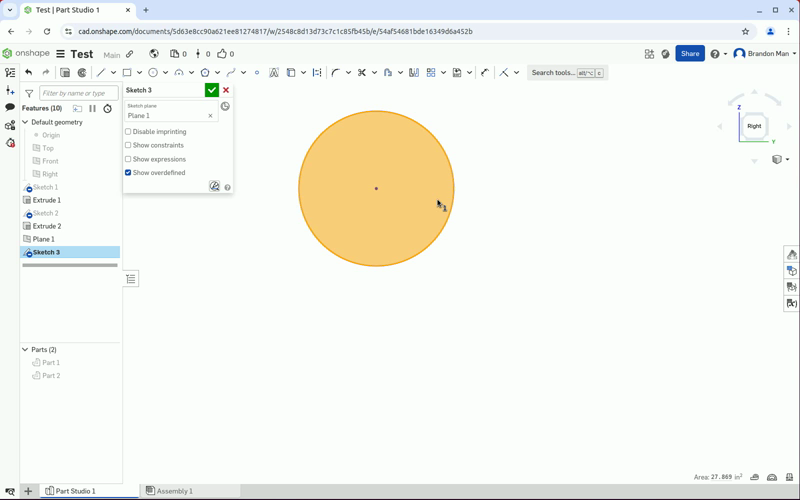
scroll(-6)
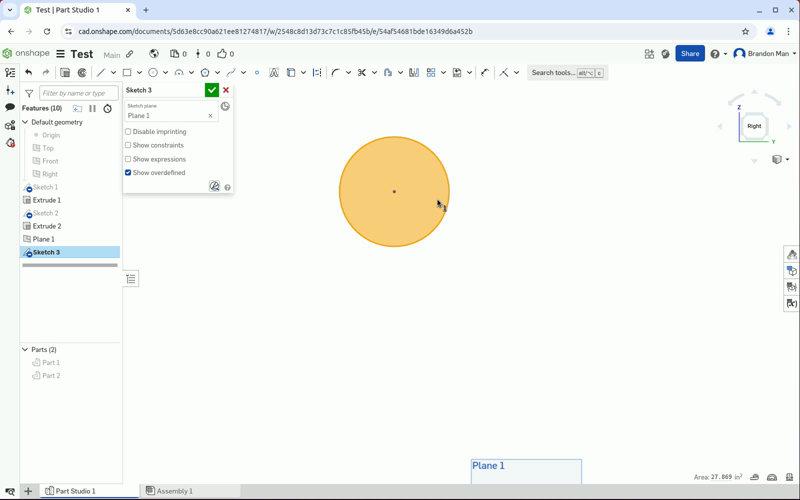
scroll(-6)
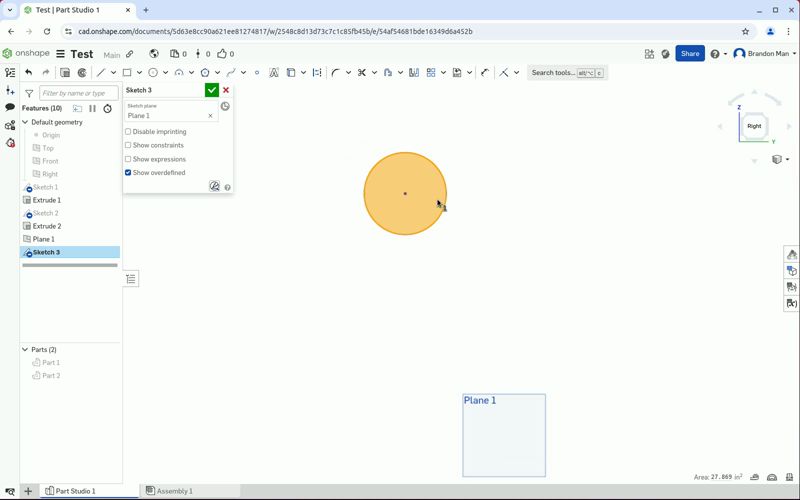
scroll(-6)
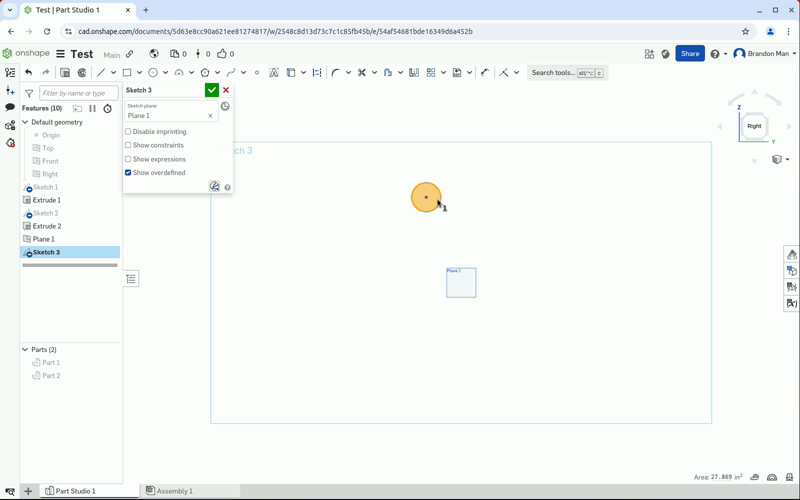
mouse_move(73, 352)
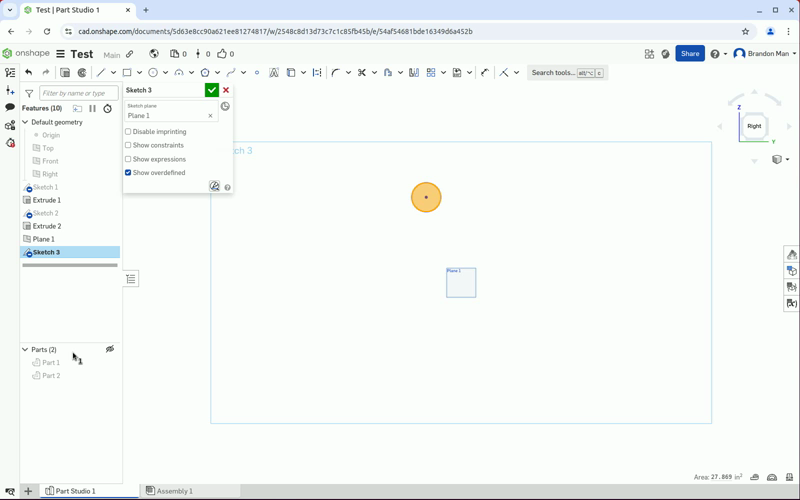
key(shift+y)
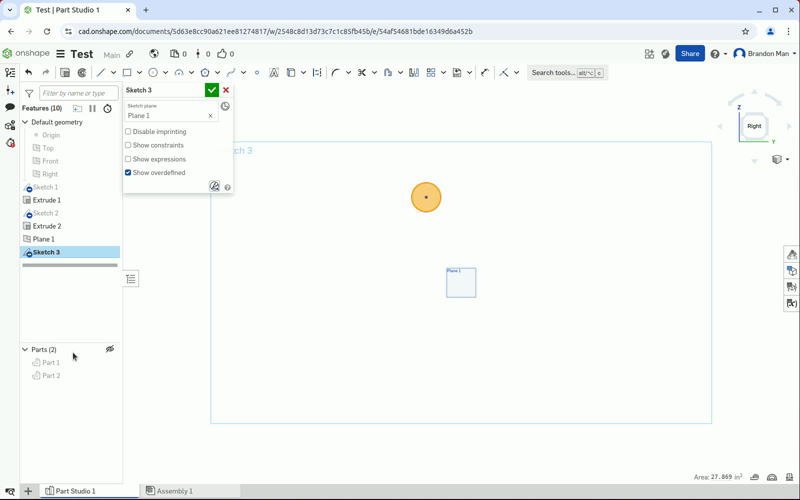
key(shift+e)
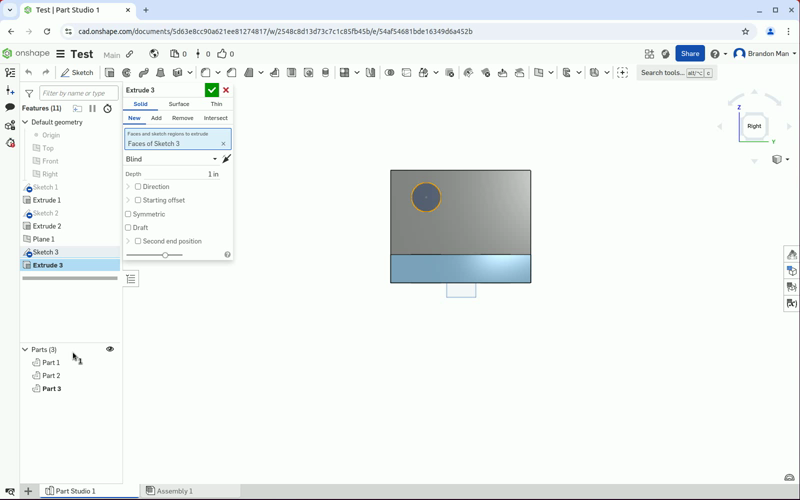
mouse_move(143, 106)
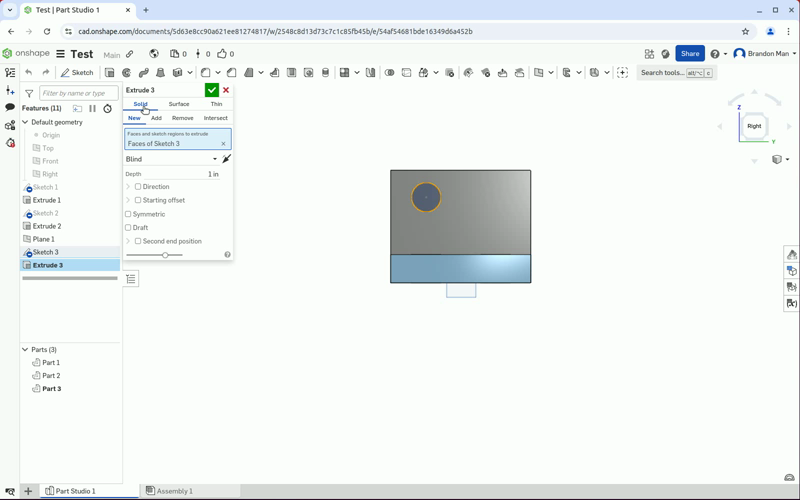
click(143, 106)
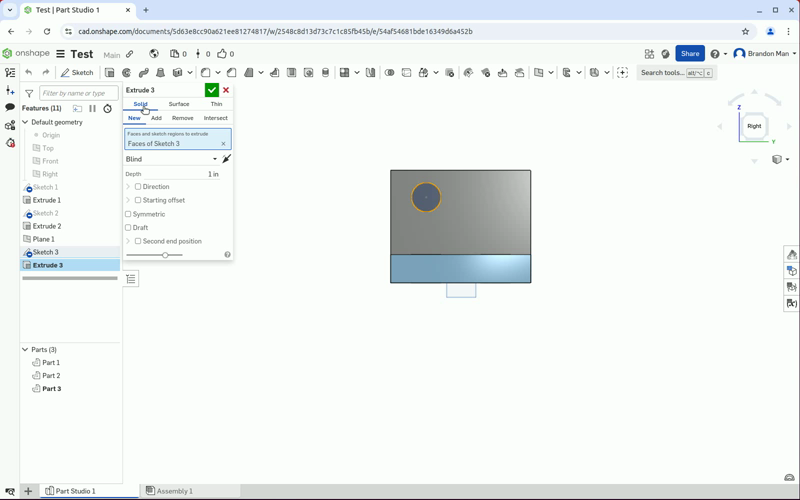
mouse_move(186, 120)
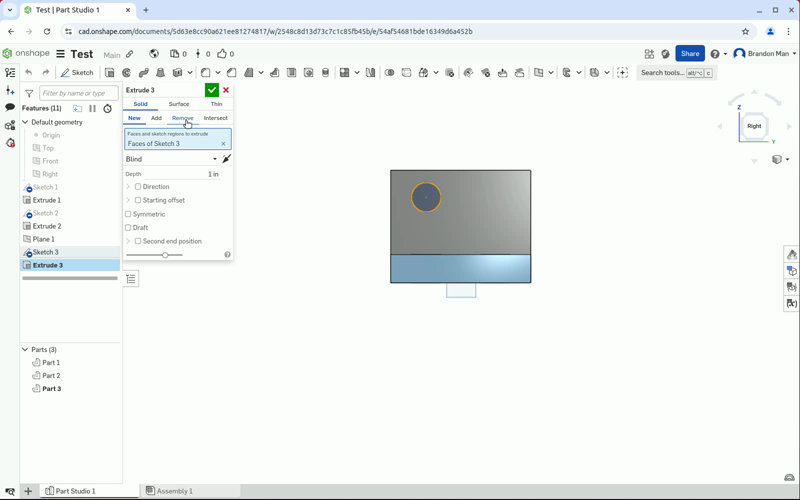
click(186, 120)
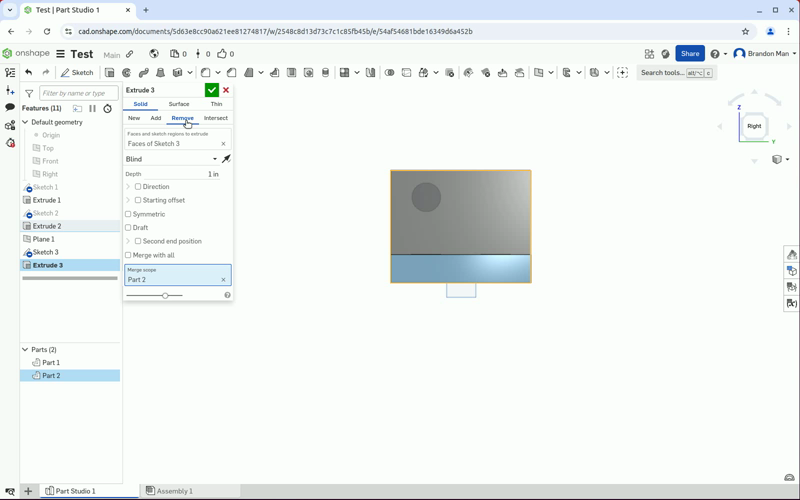
key(tab, 4)
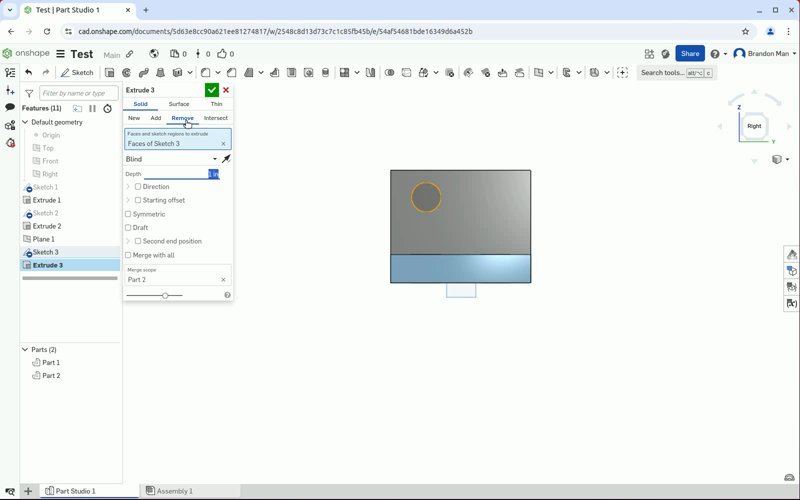
text(23.108)
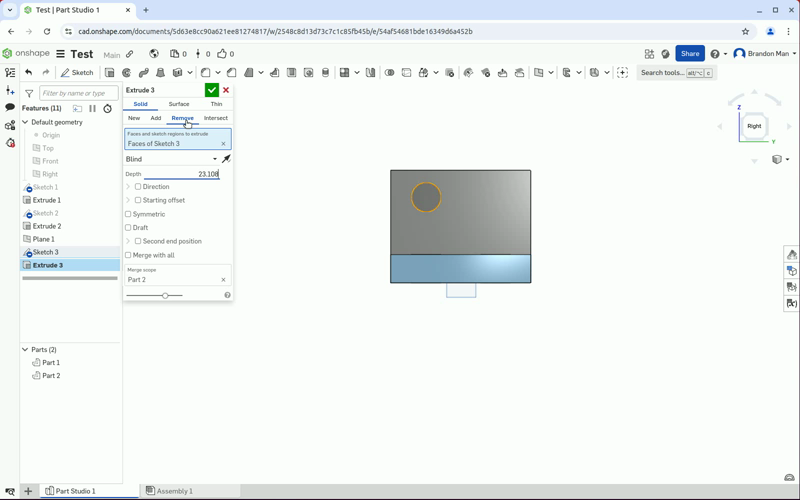
key(tab, 6)
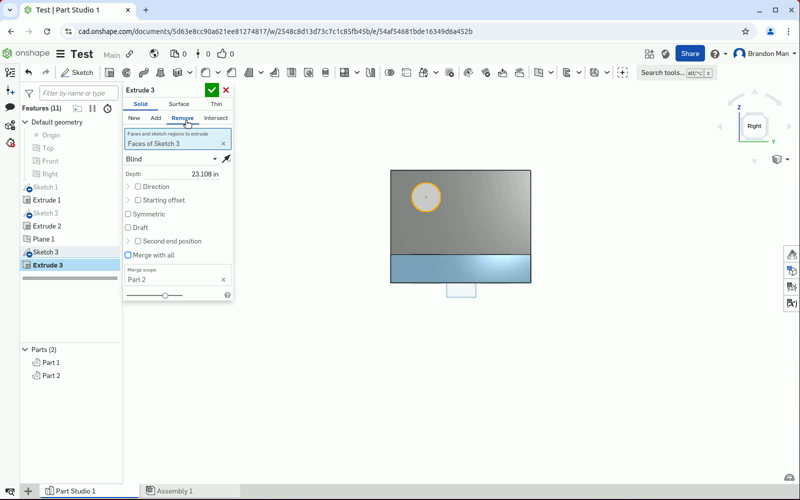
key(space)
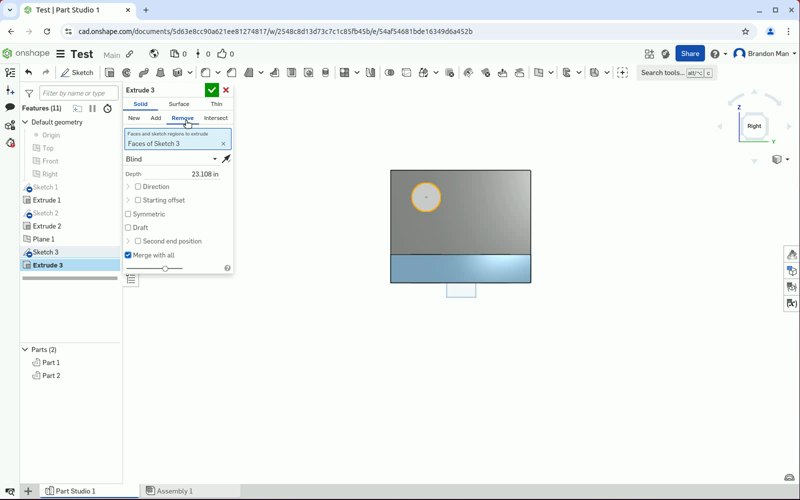
key(enter)
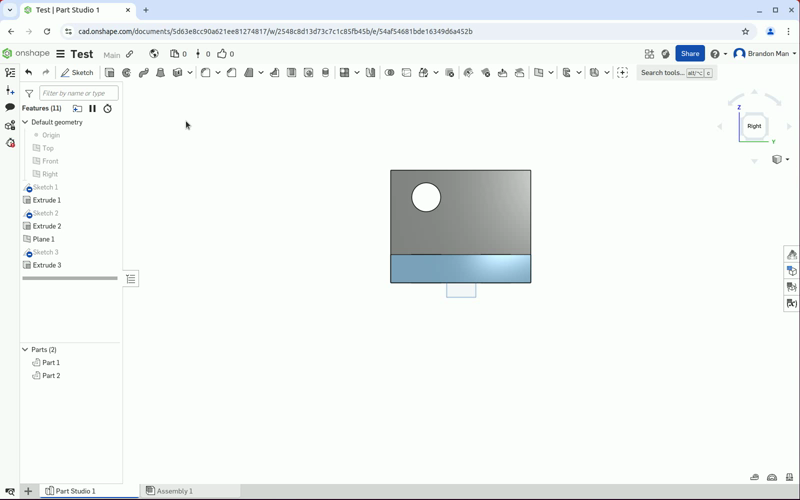
key(shift+h)
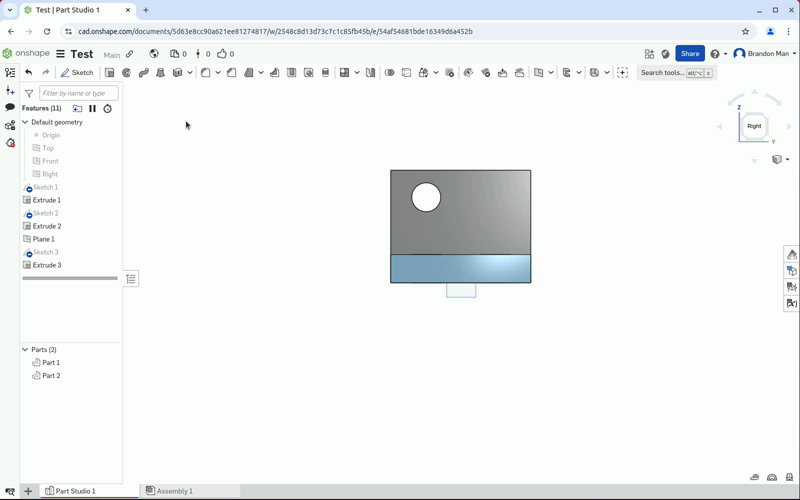
key(shift+h)
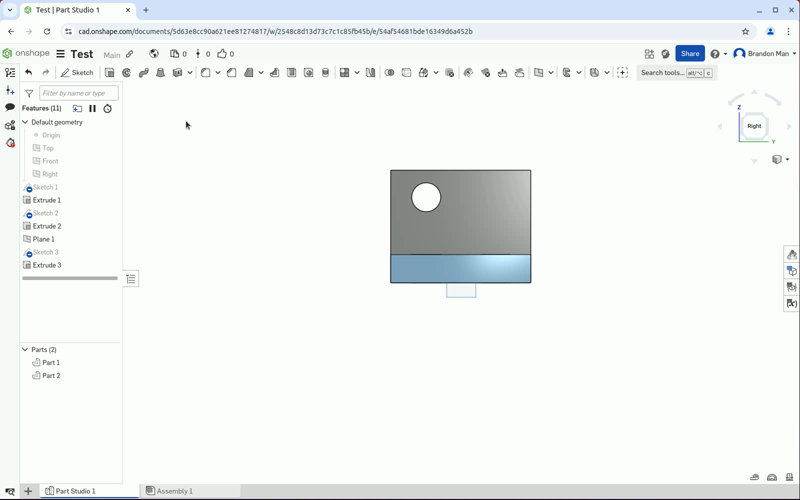
mouse_move(73, 189)
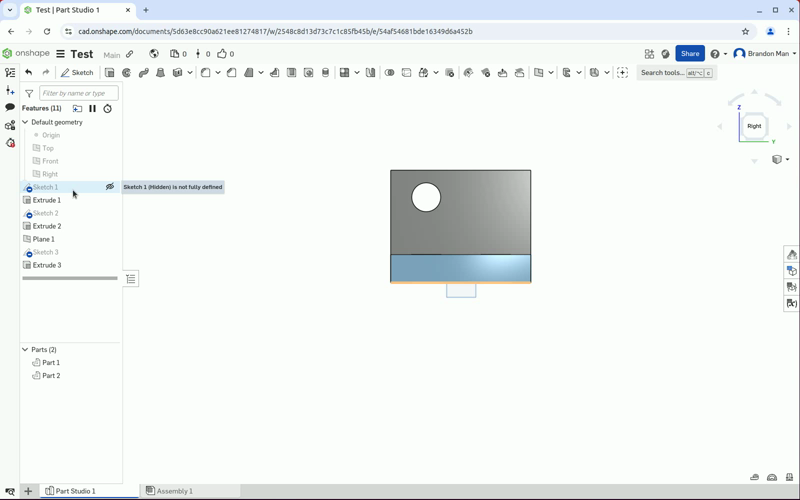
click(73, 189)
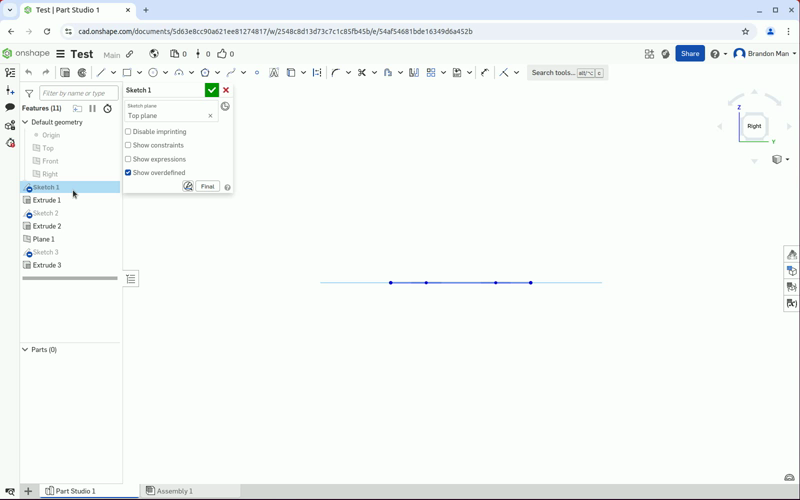
mouse_move(229, 92)
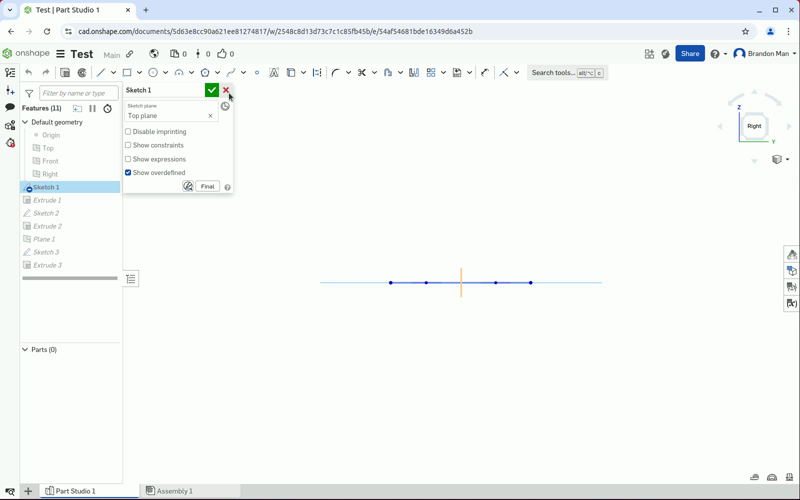
click(229, 92)
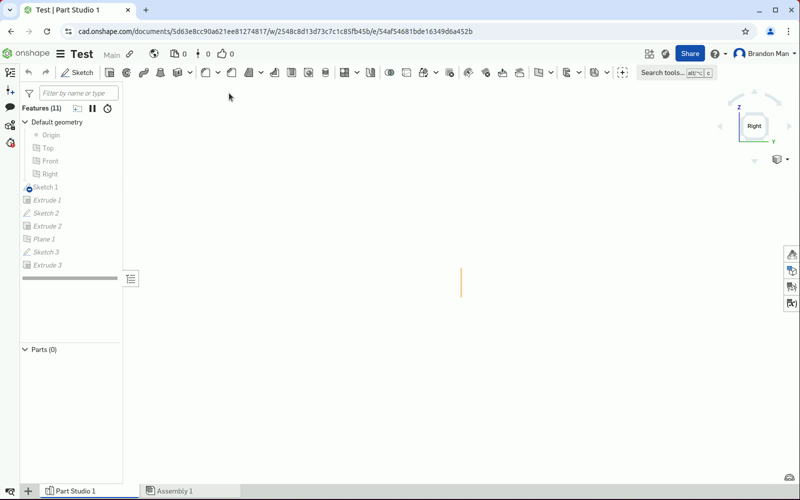
key(shift+s)
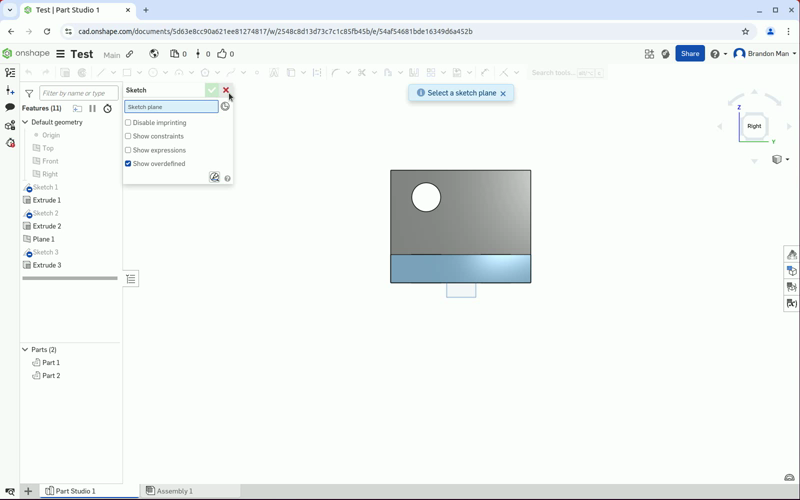
mouse_move(73, 241)
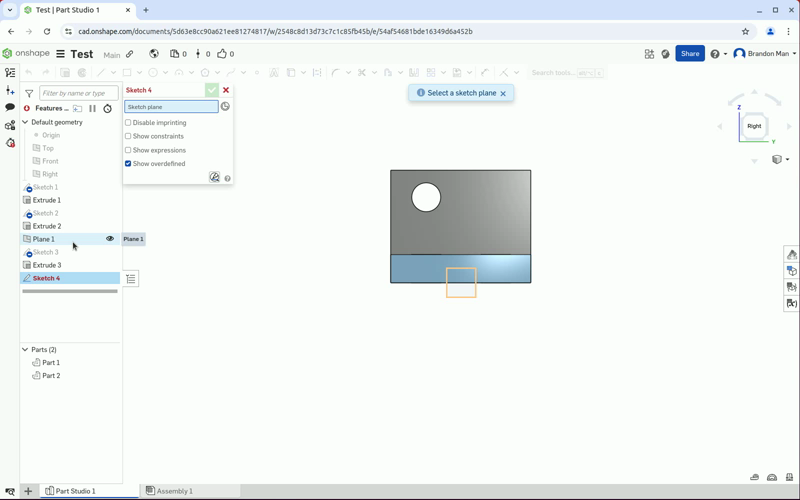
click(73, 241)
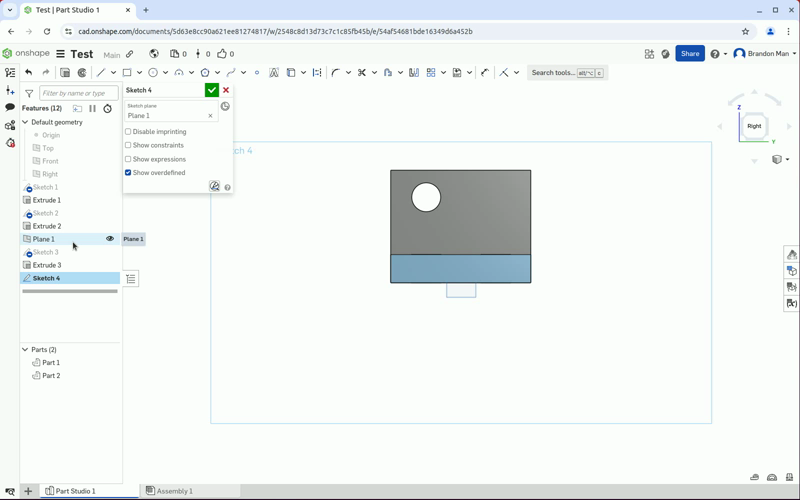
mouse_move(73, 352)
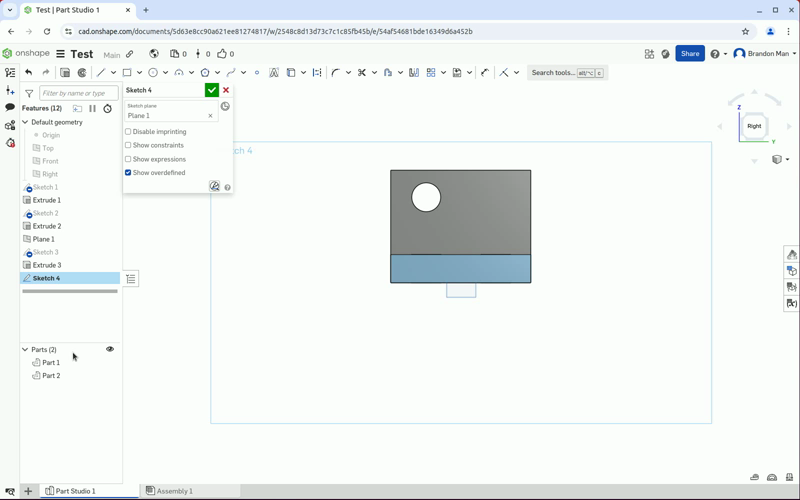
key(y)
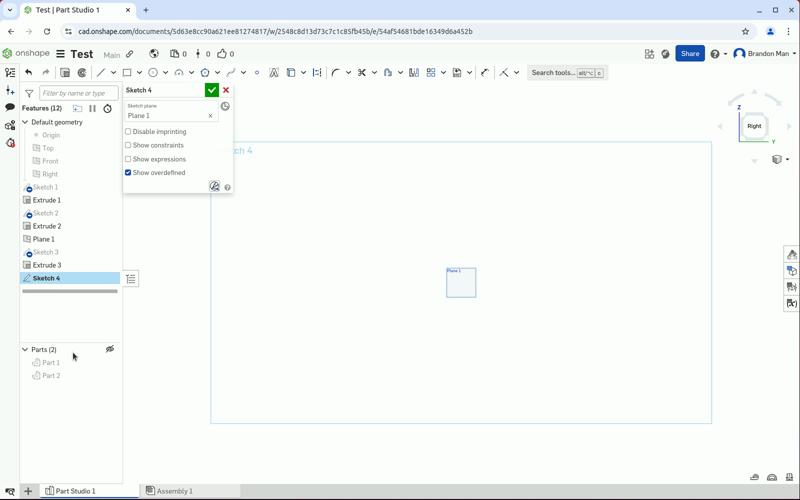
key(c)
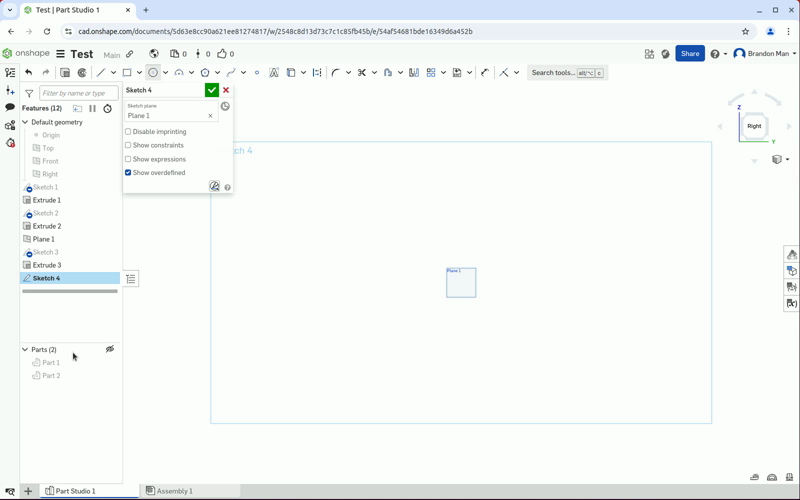
key_down(shift)
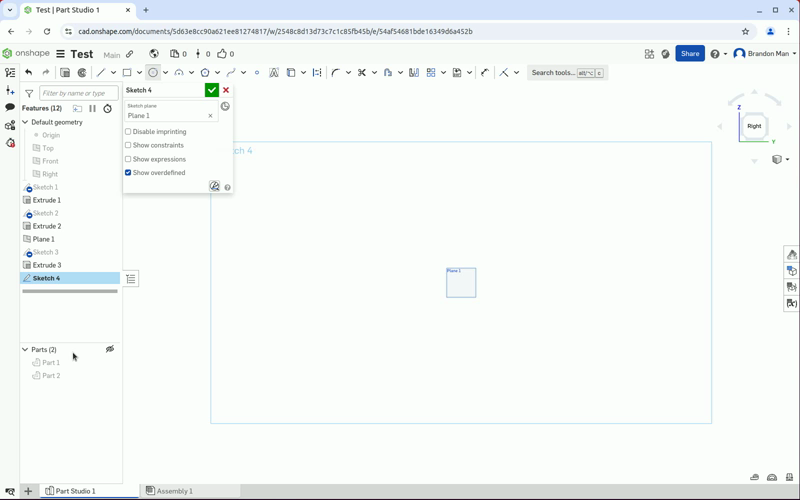
mouse_move(496, 197)
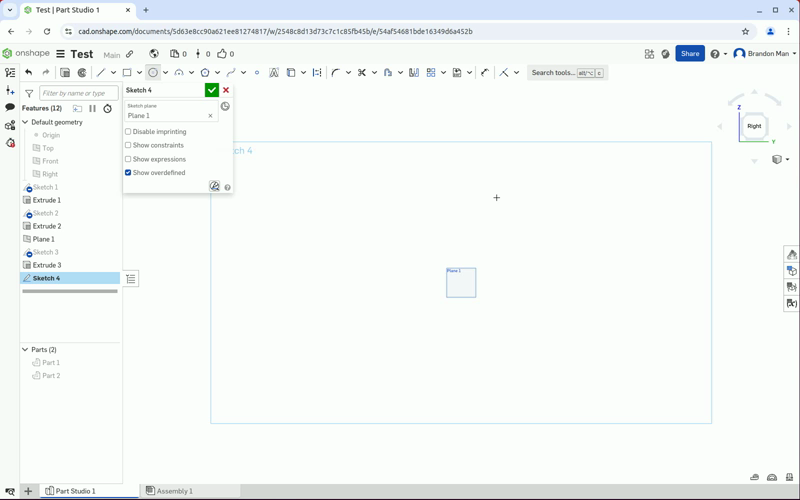
click(496, 197)
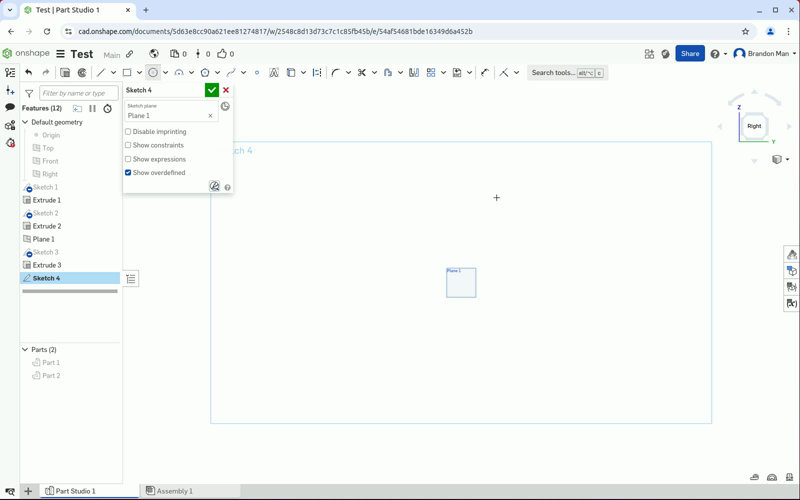
key_up(shift)
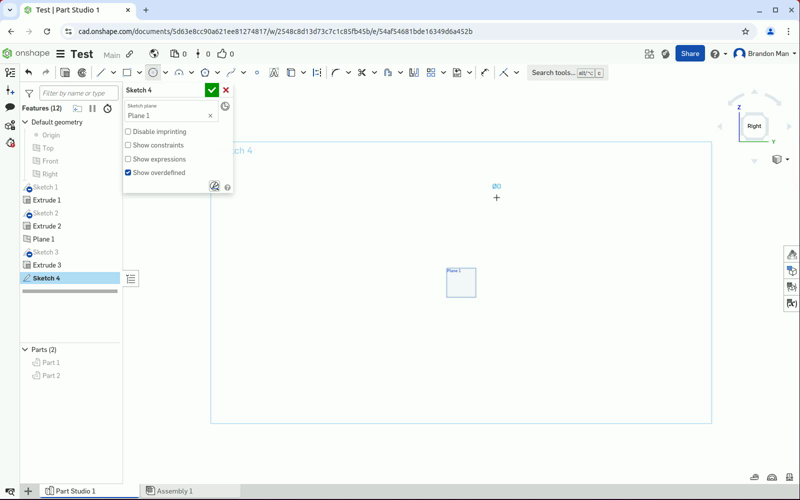
mouse_move(510, 197)
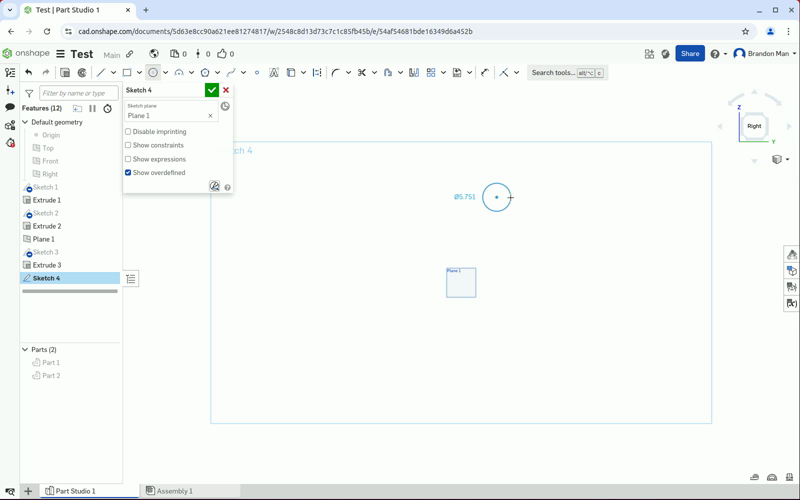
click(510, 197)
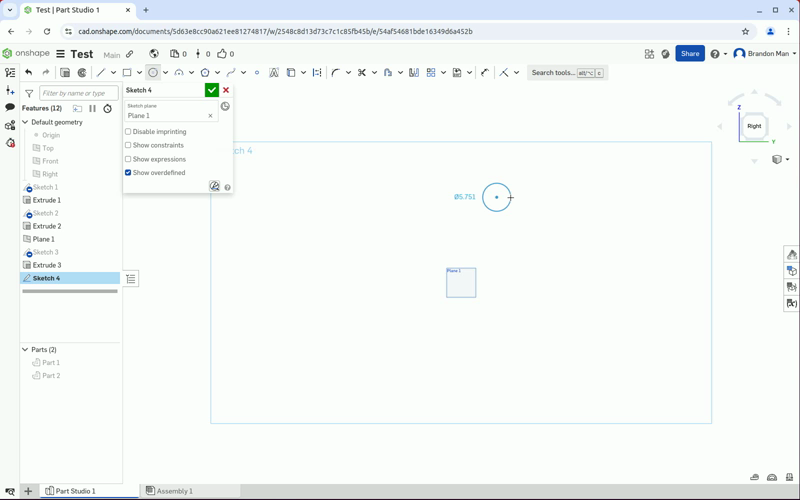
key(esc)
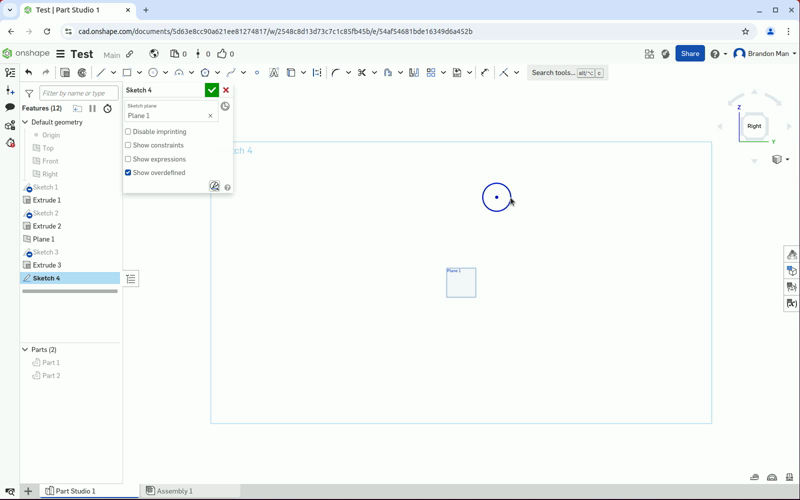
mouse_move(496, 203)
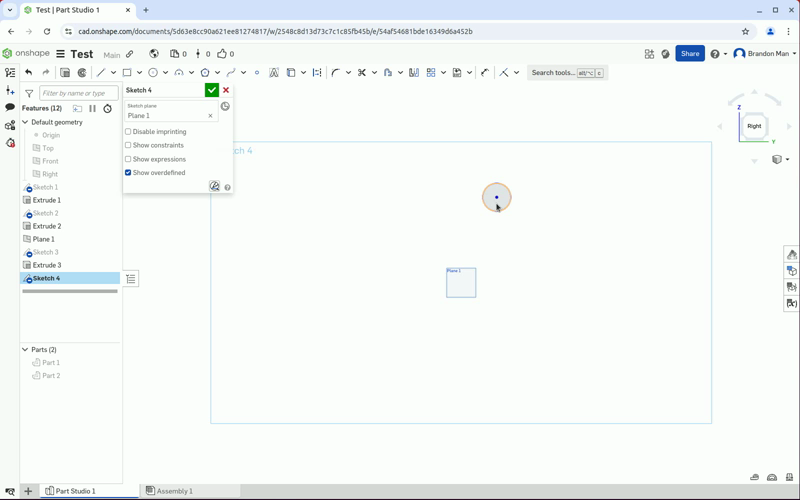
scroll(6)
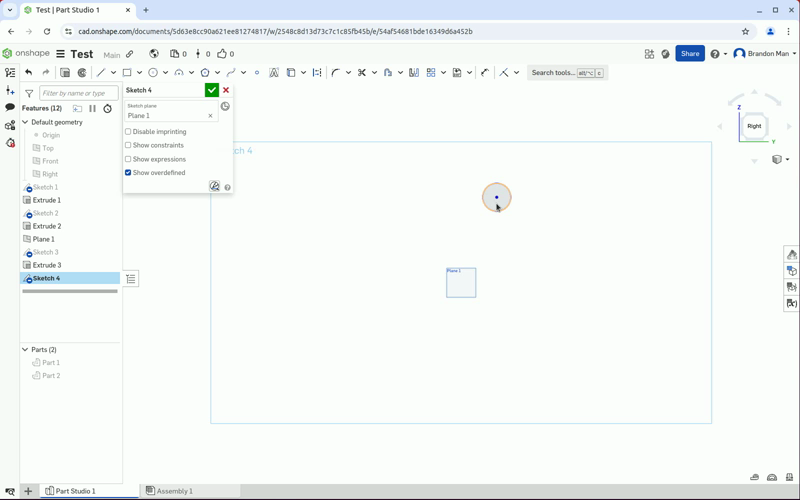
scroll(6)
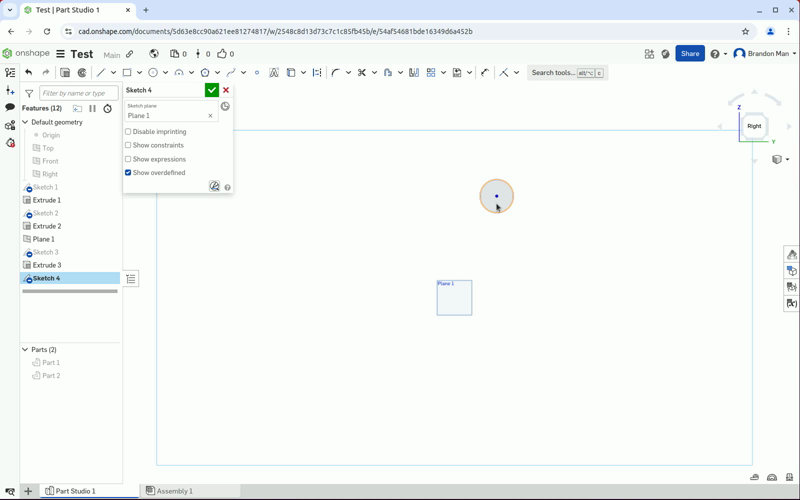
scroll(6)
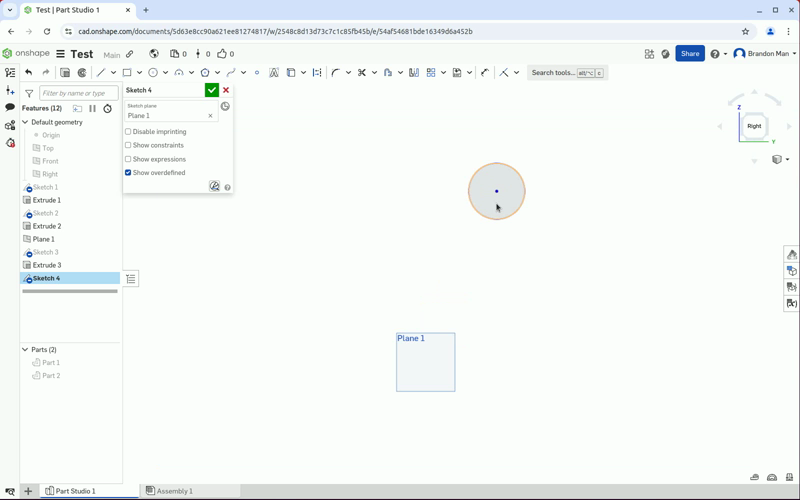
scroll(6)
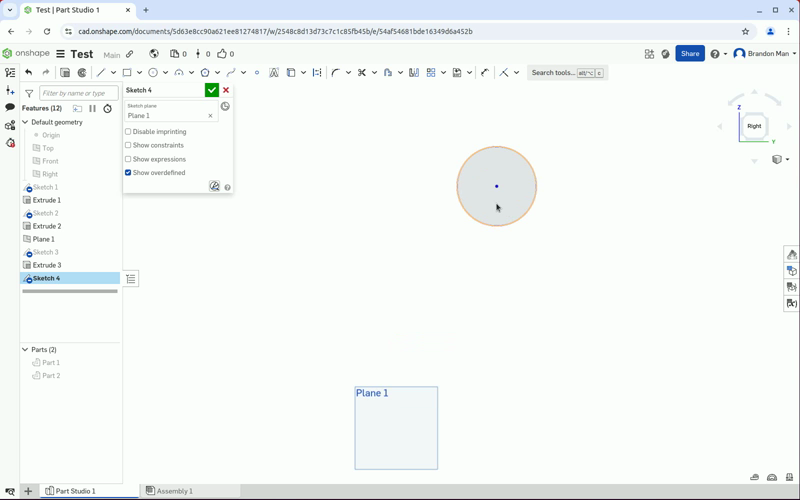
scroll(6)
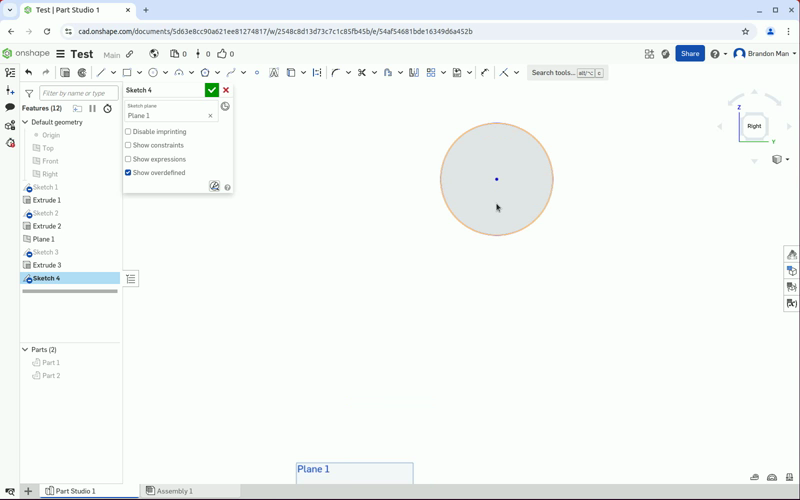
scroll(6)
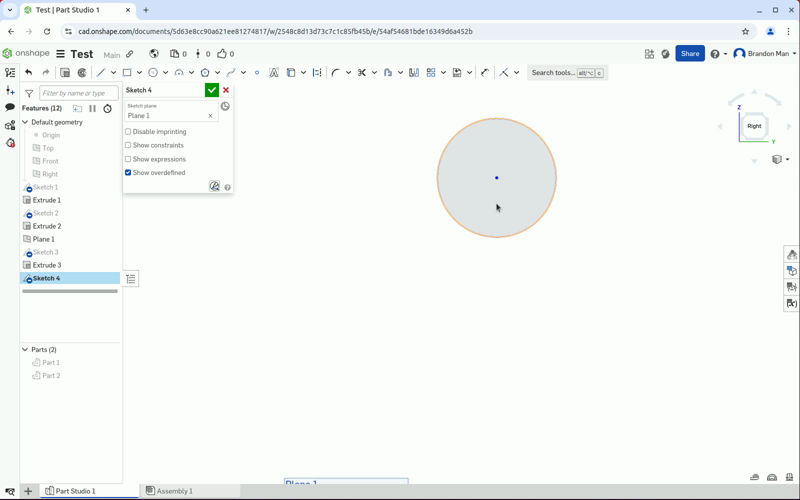
scroll(6)
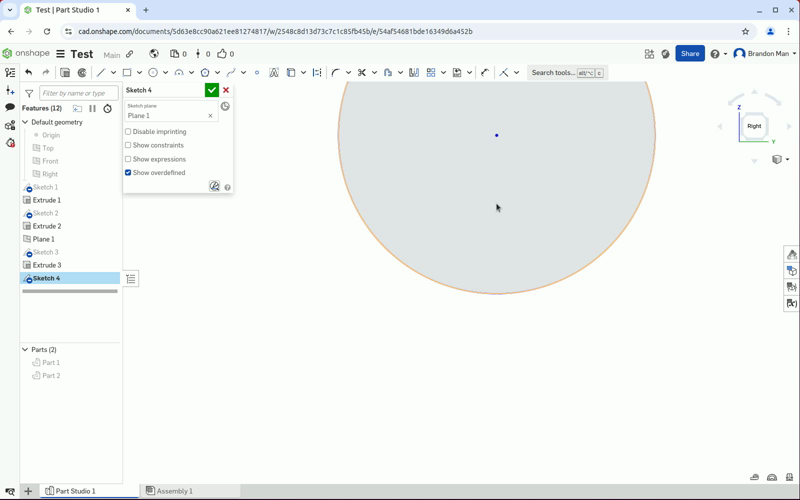
click(496, 203)
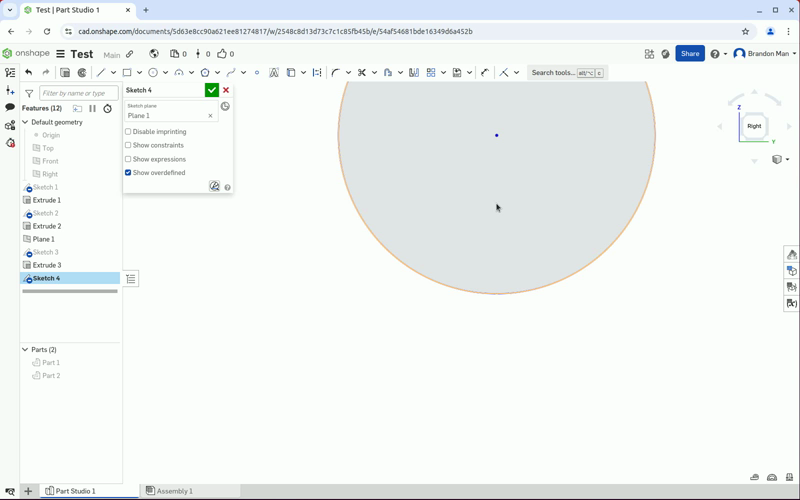
scroll(-6)
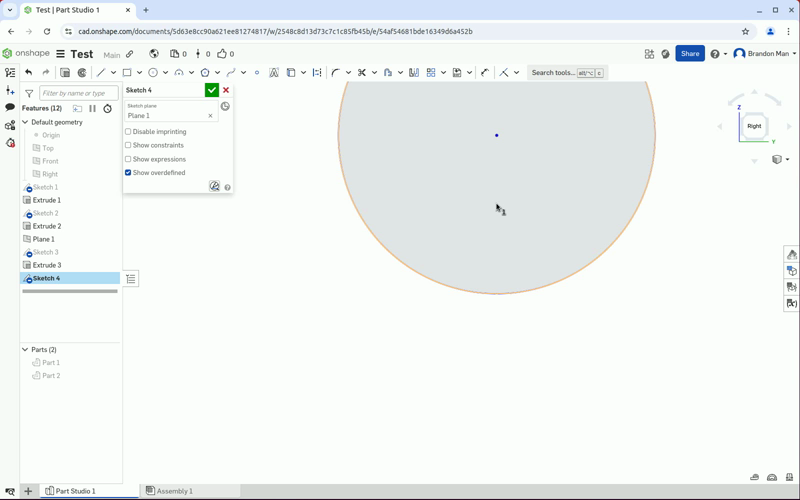
scroll(-6)
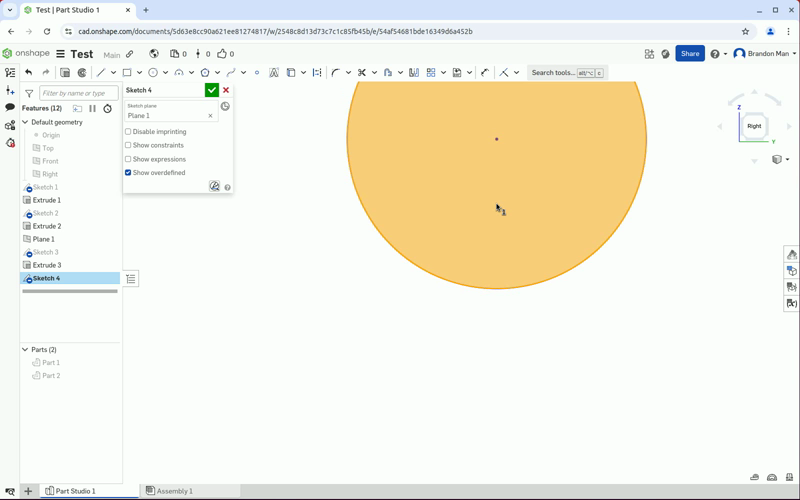
scroll(-6)
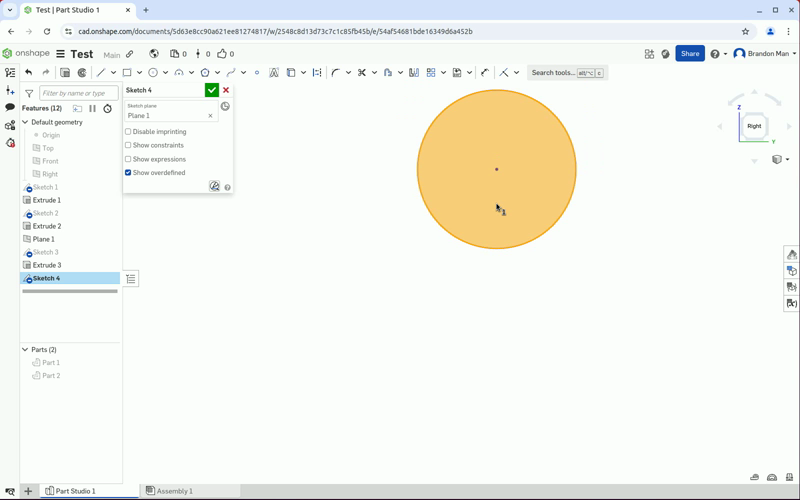
scroll(-6)
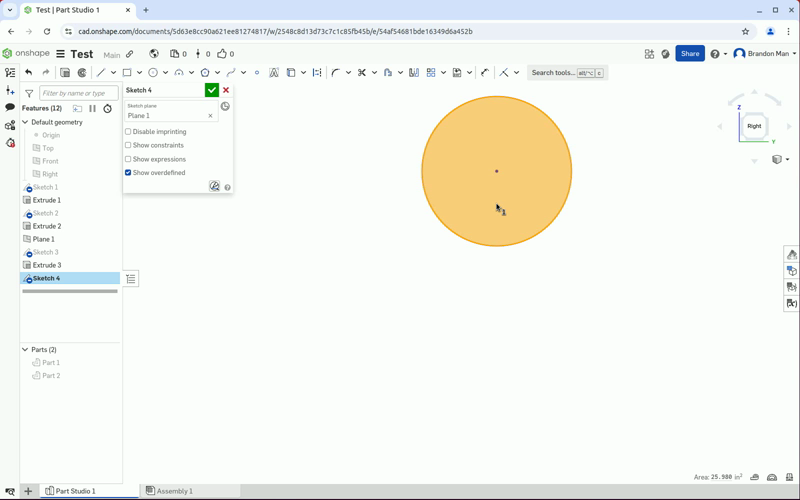
scroll(-6)
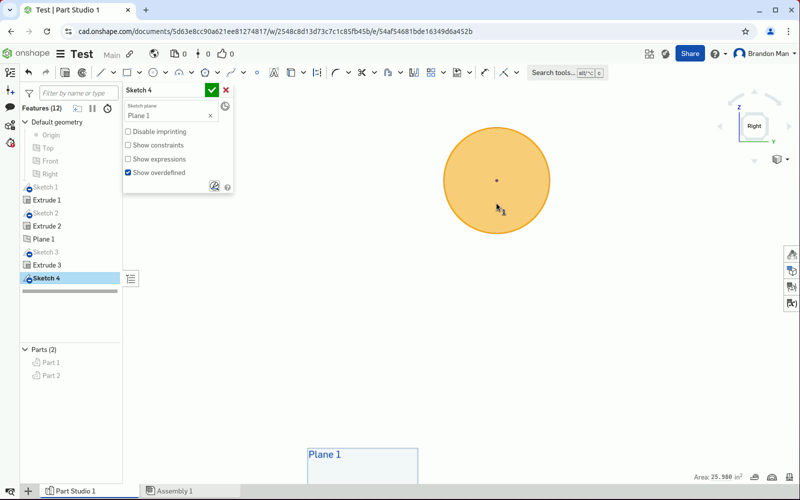
scroll(-6)
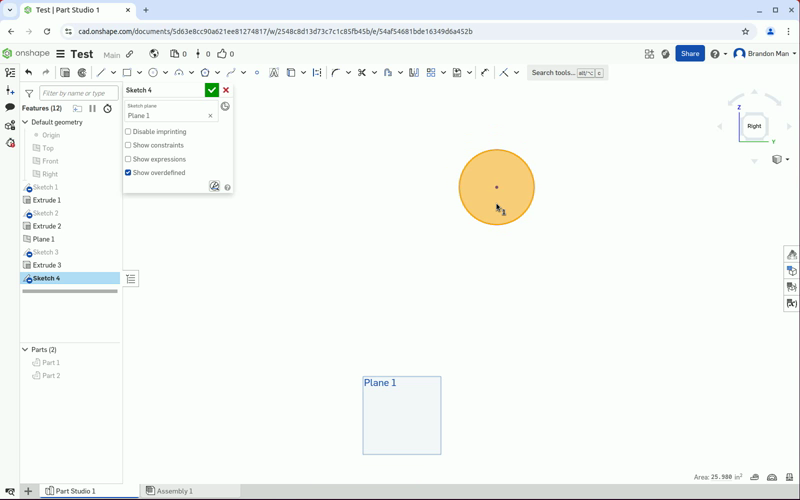
scroll(-6)
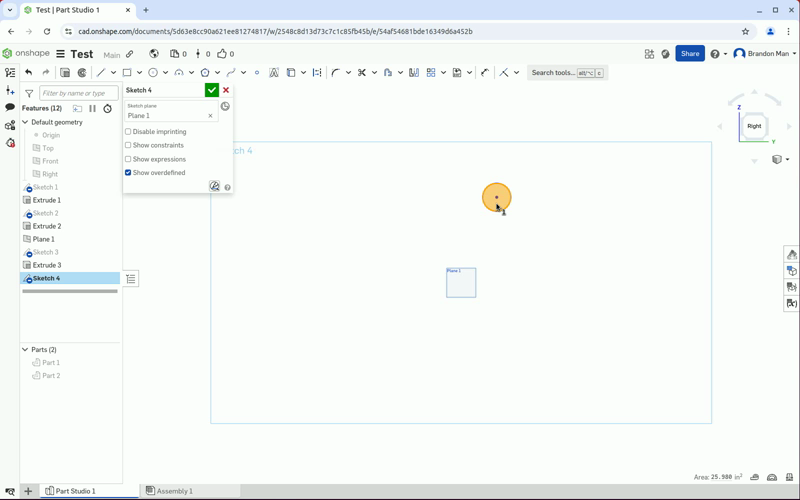
mouse_move(73, 352)
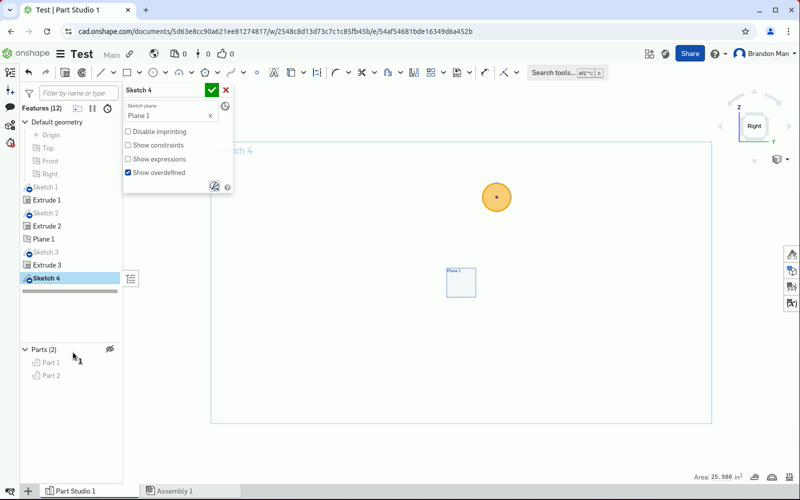
key(shift+y)
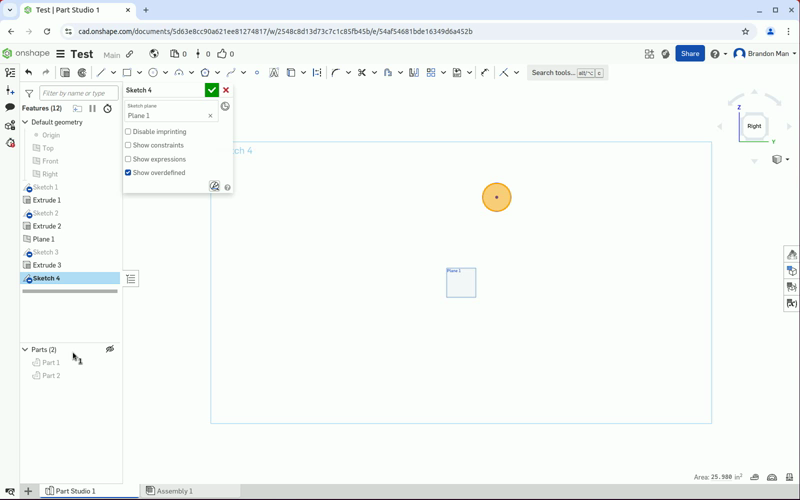
key(shift+e)
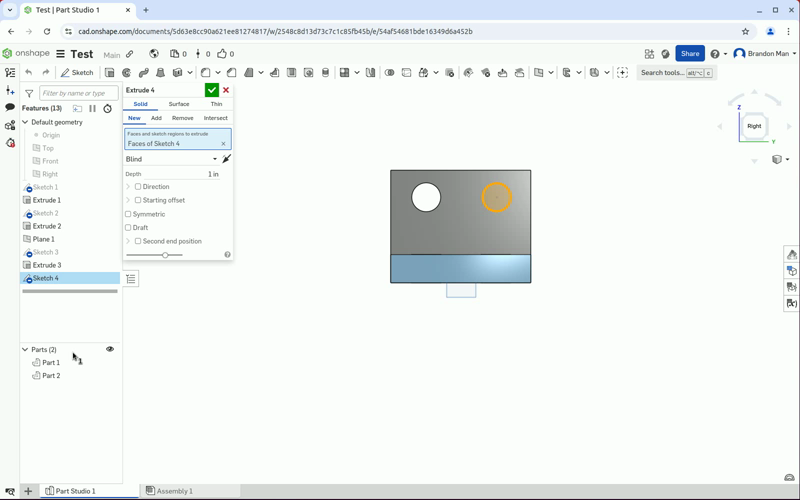
mouse_move(143, 106)
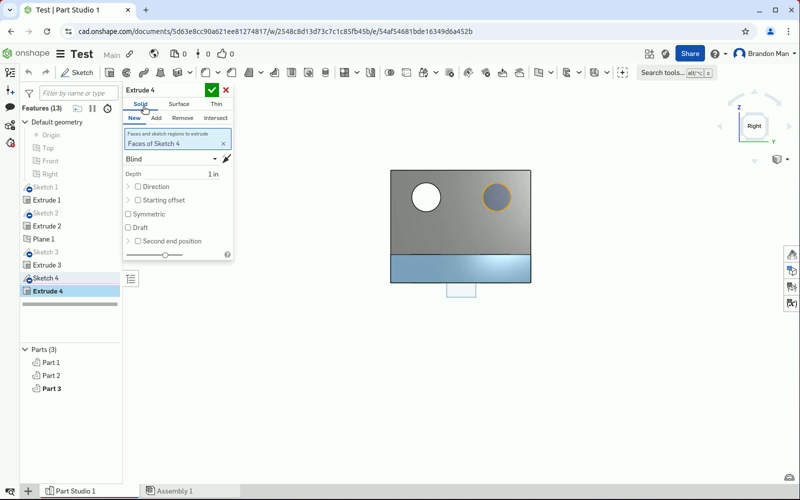
click(143, 106)
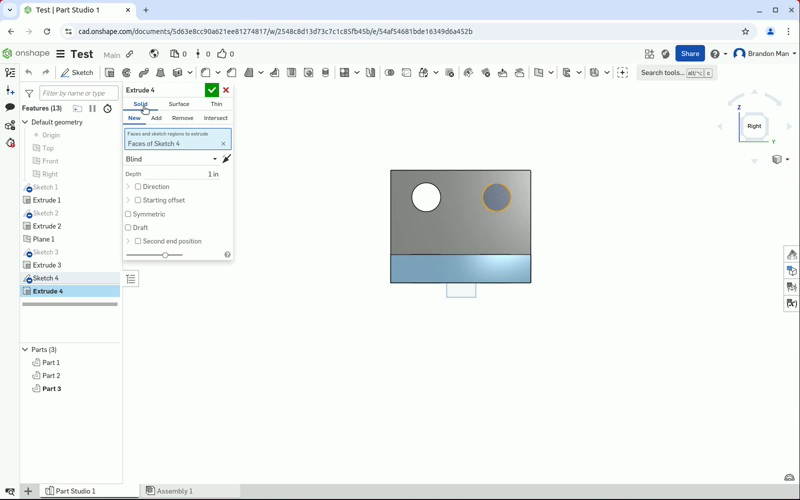
mouse_move(186, 120)
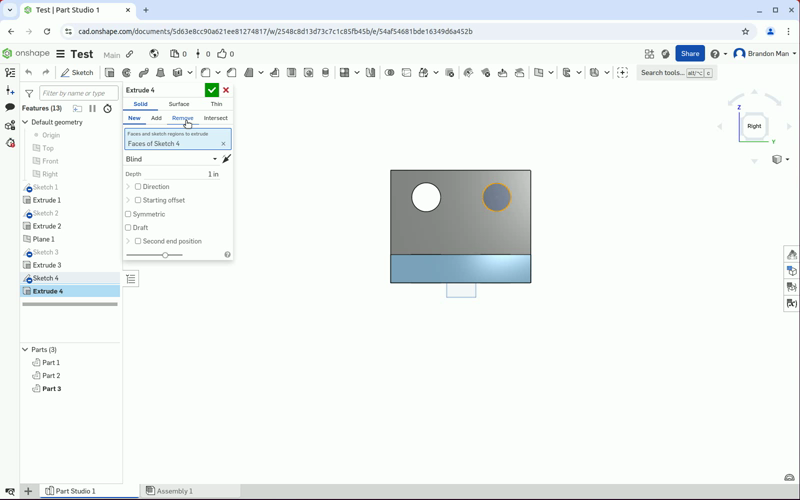
click(186, 120)
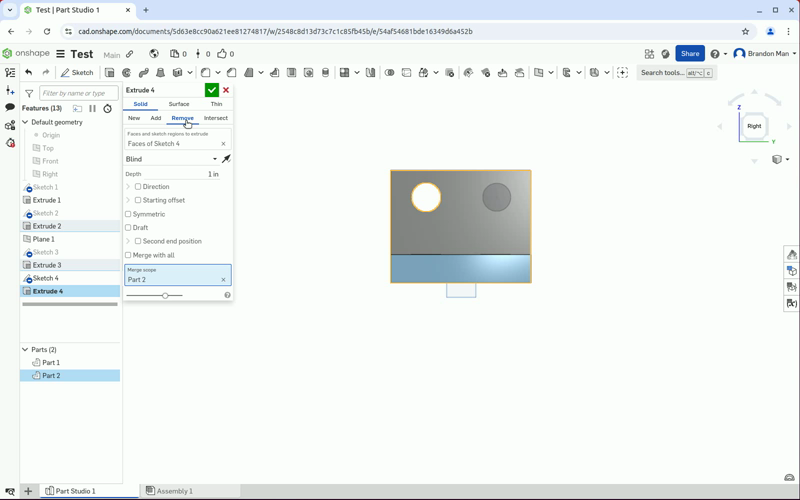
key(tab, 4)
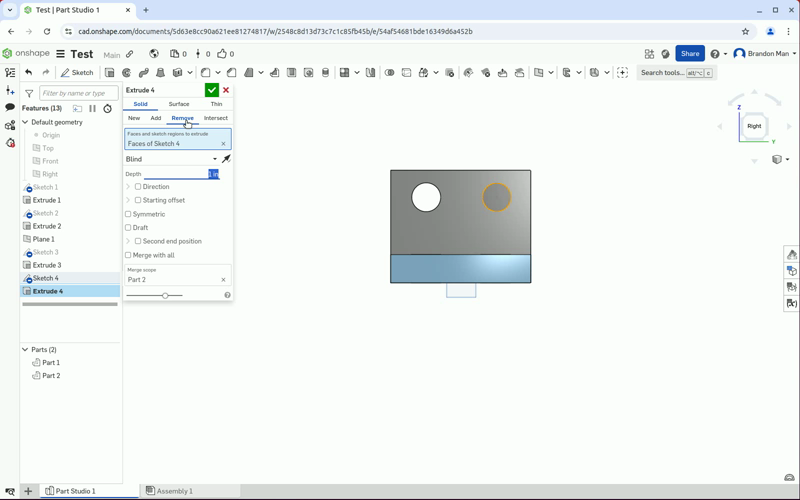
text(23.108)
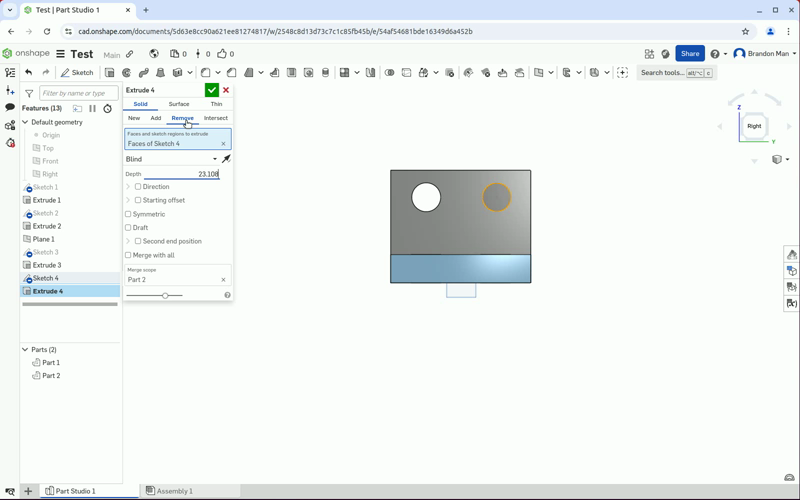
key(tab, 6)
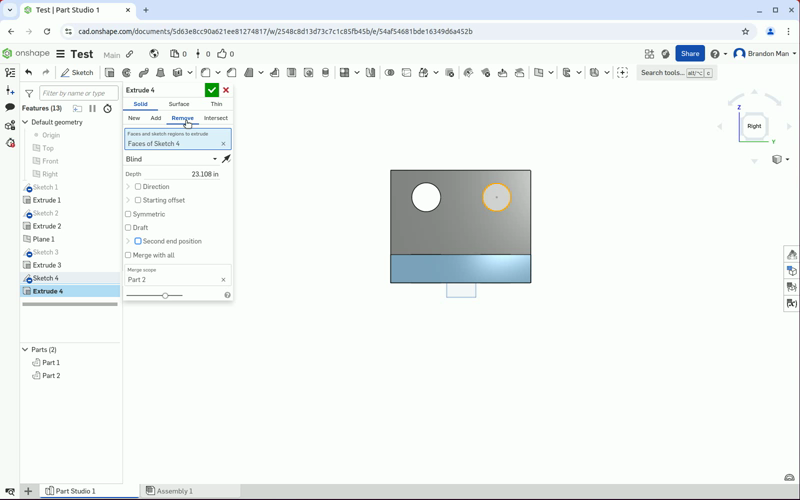
key(space)
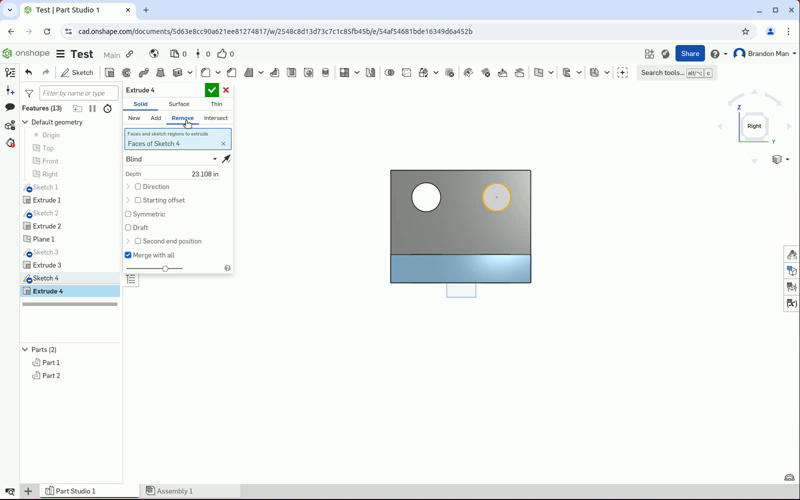
key(enter)
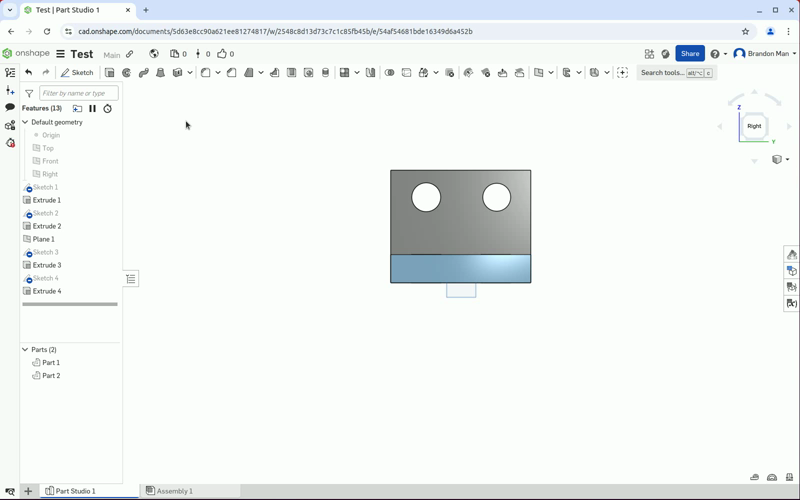
key(shift+h)
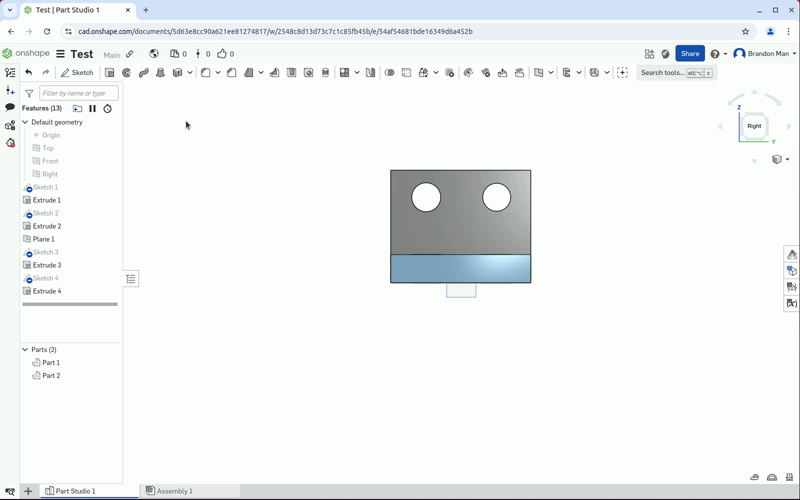
key(shift+h)
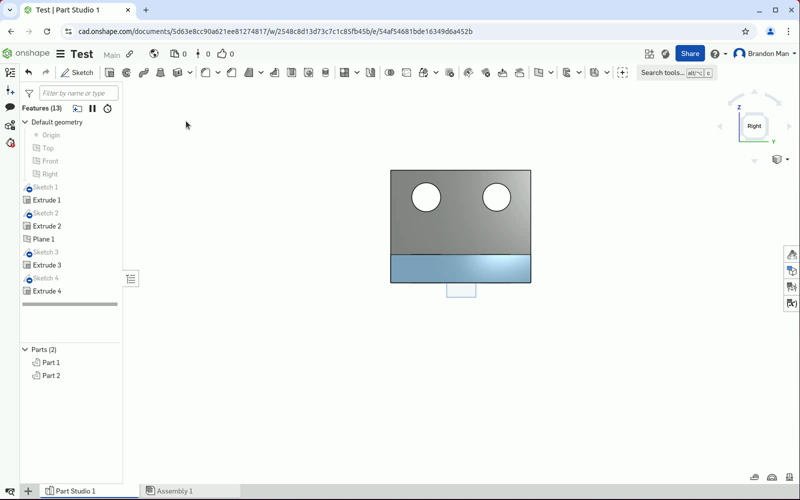
key(shift+7)
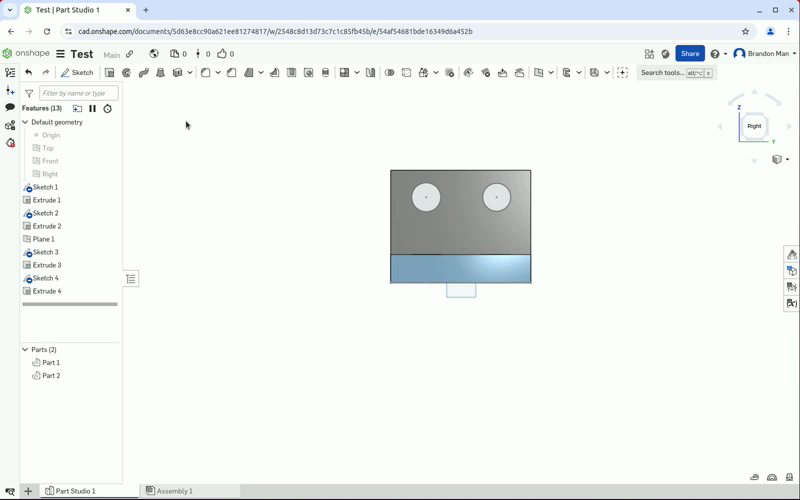
key(right, 2)
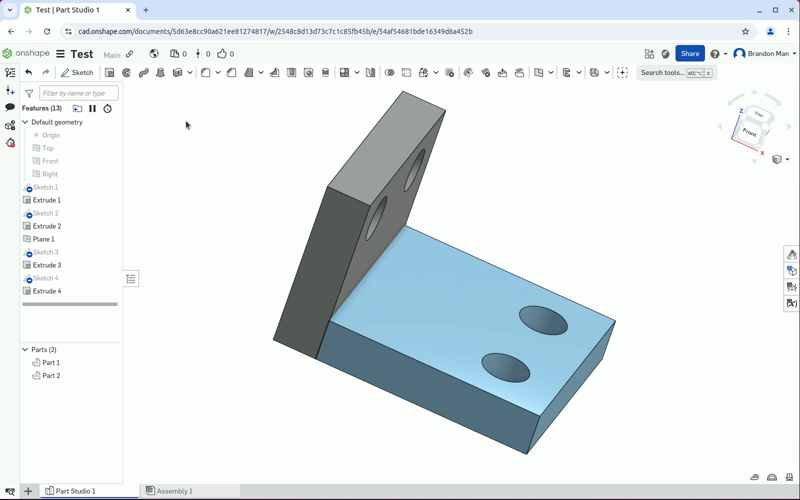
key(down, 2)
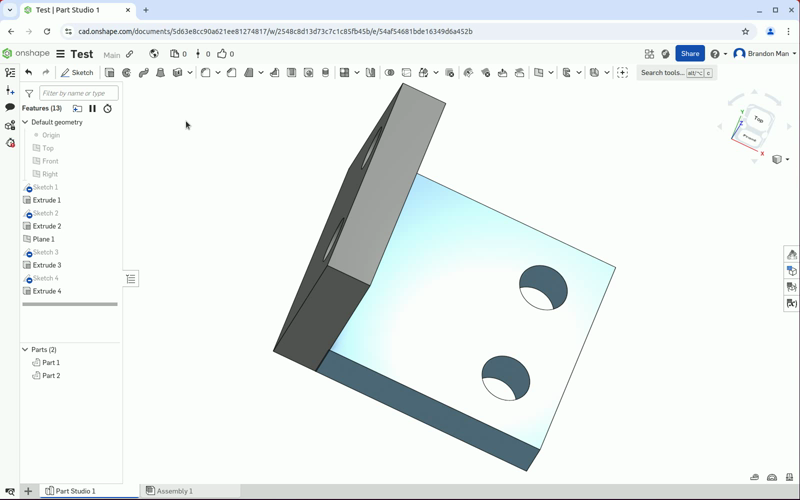
key(up, 2)
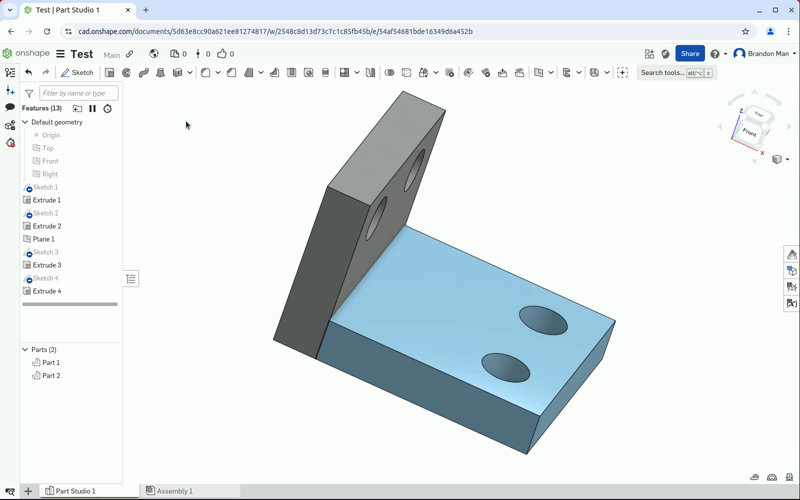
key(left, 2)
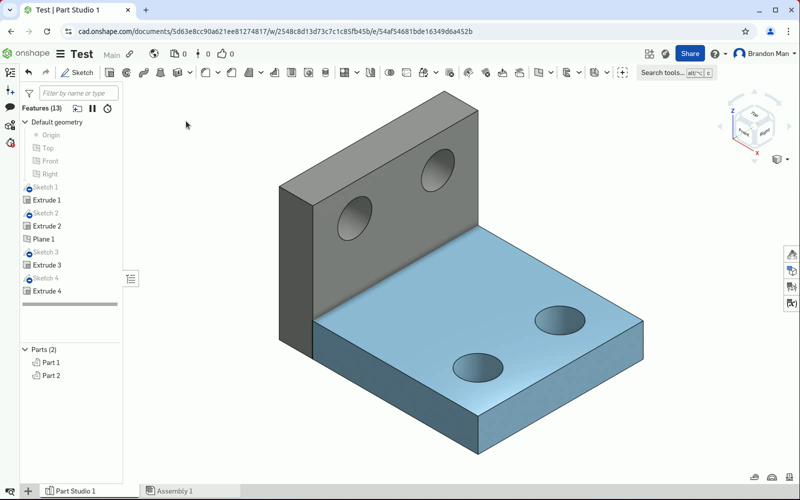
mouse_move(73, 189)
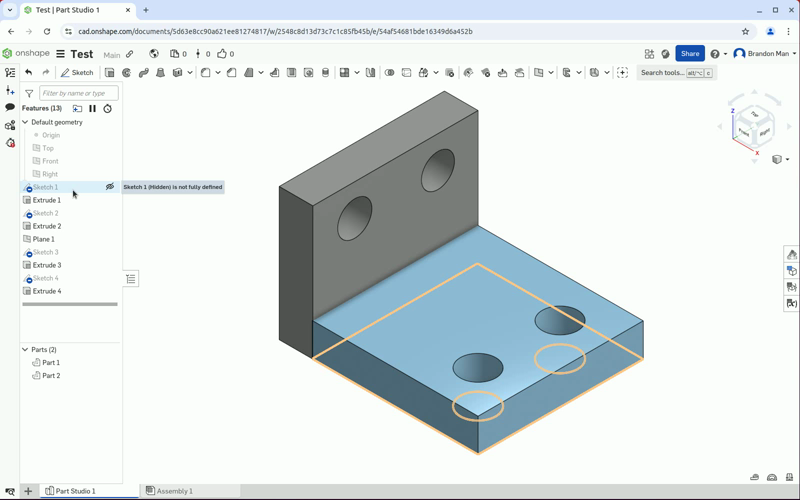
click(73, 189)